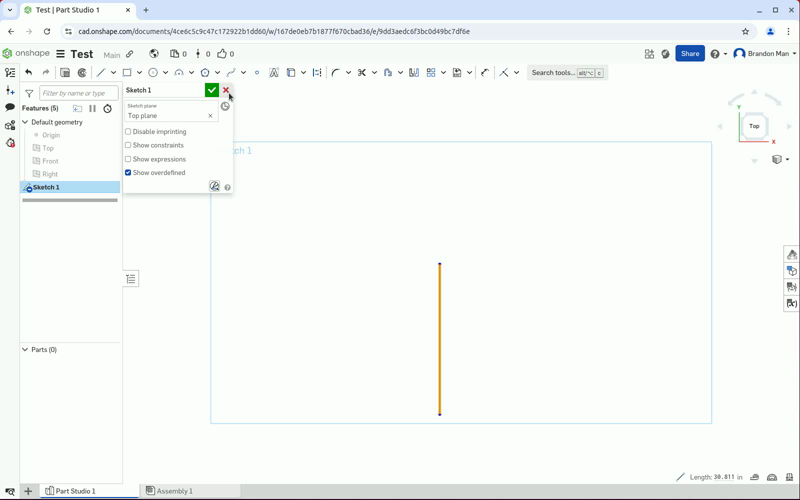
key(shift+h)
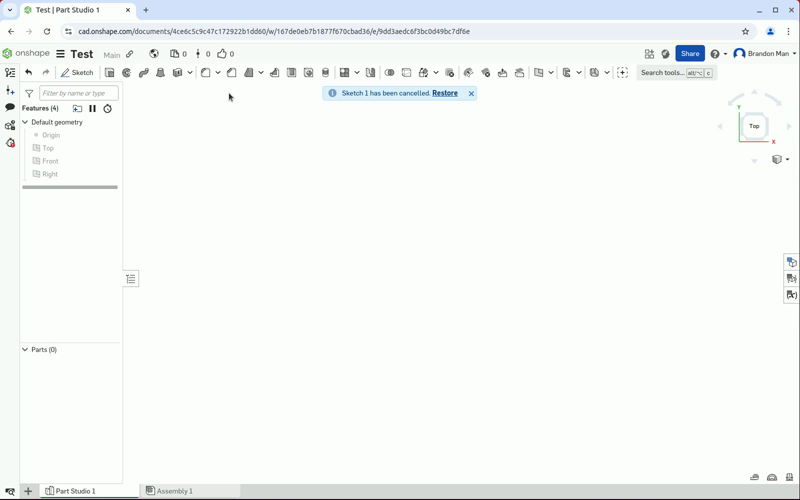
mouse_move(73, 352)
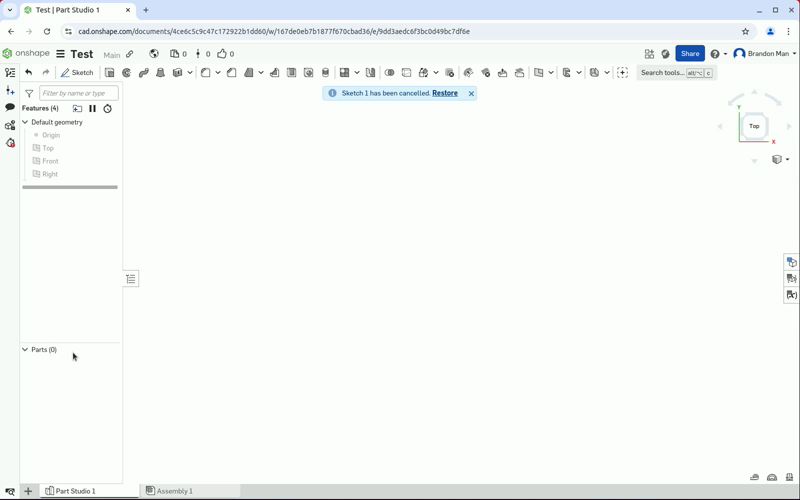
key(y)
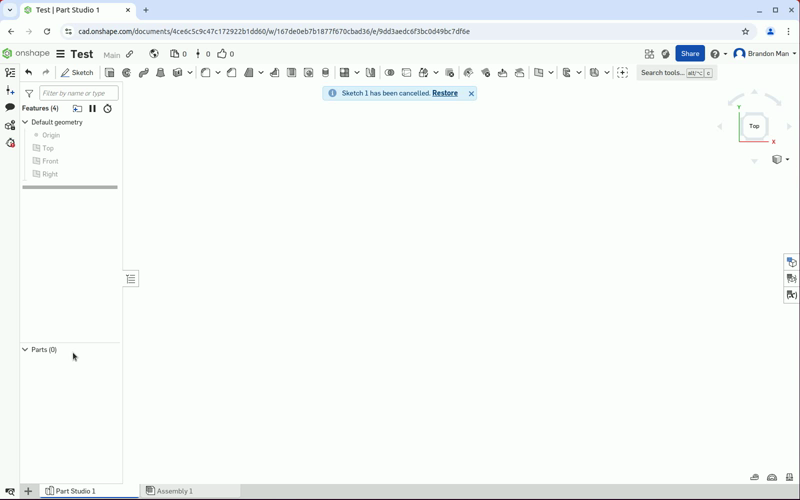
key(shift+p)
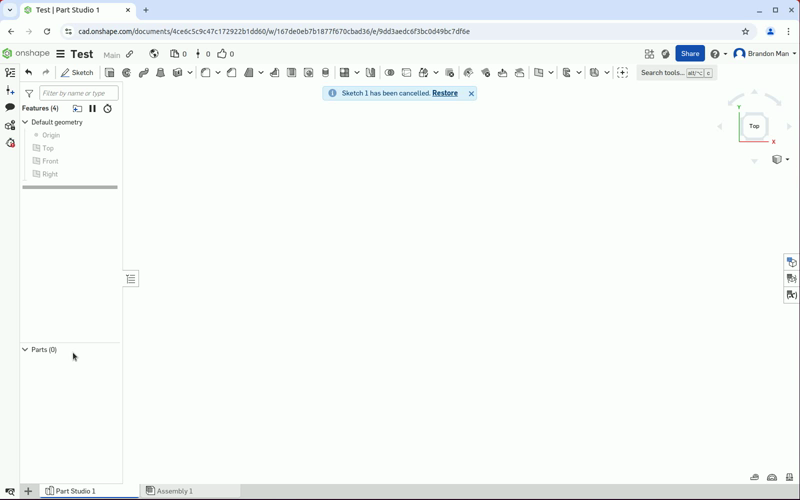
key(space)
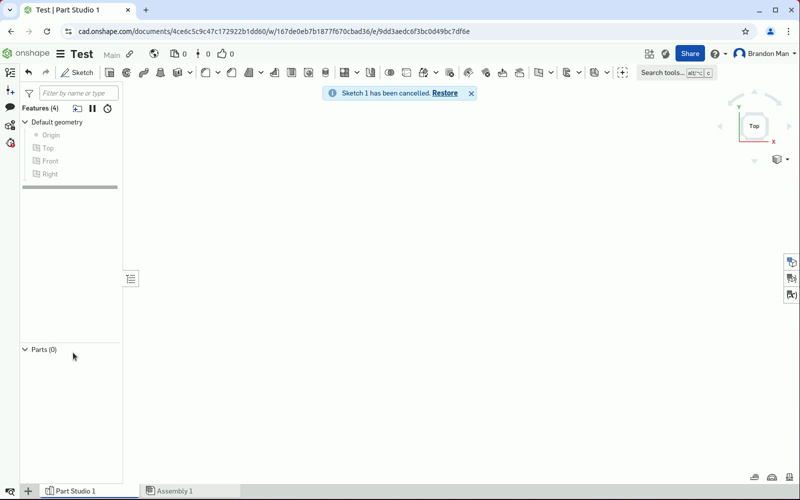
key_down(shift)
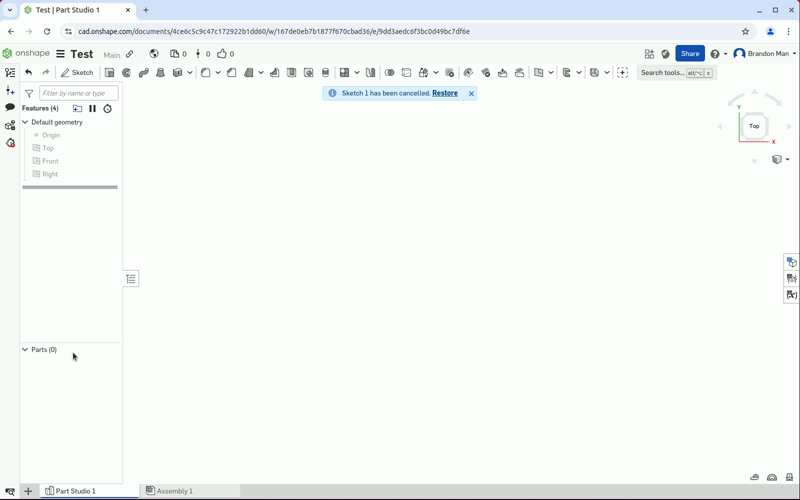
key(up)
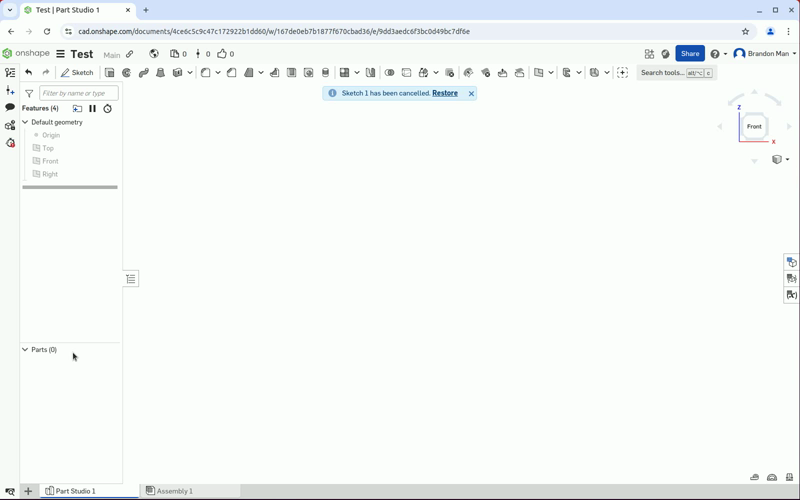
key_up(shift)
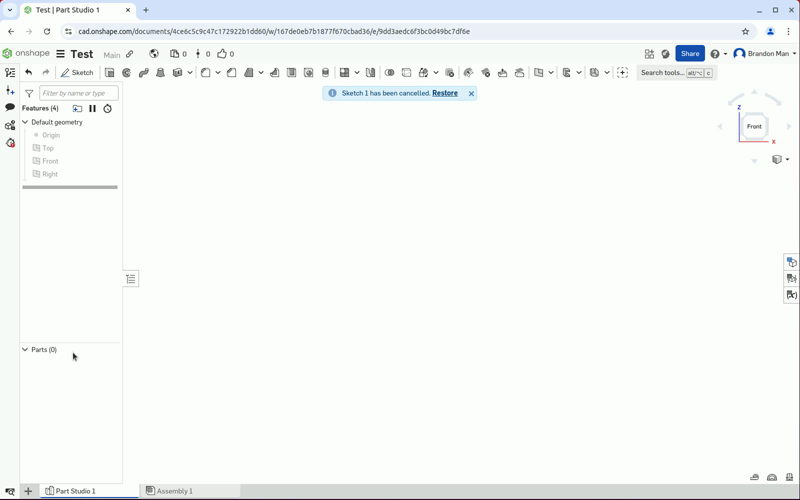
mouse_move(73, 352)
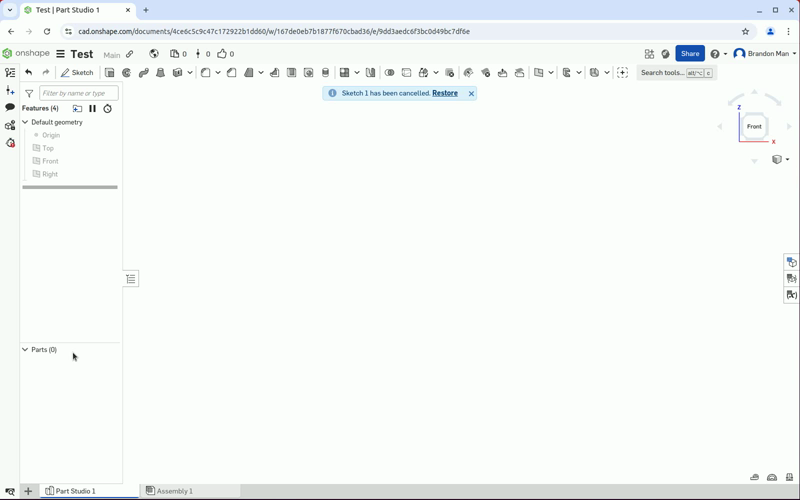
key(shift+y)
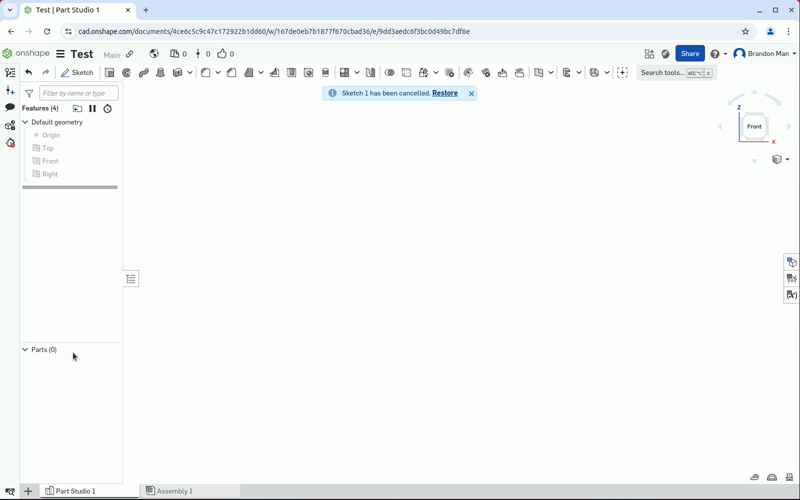
key(shift+s)
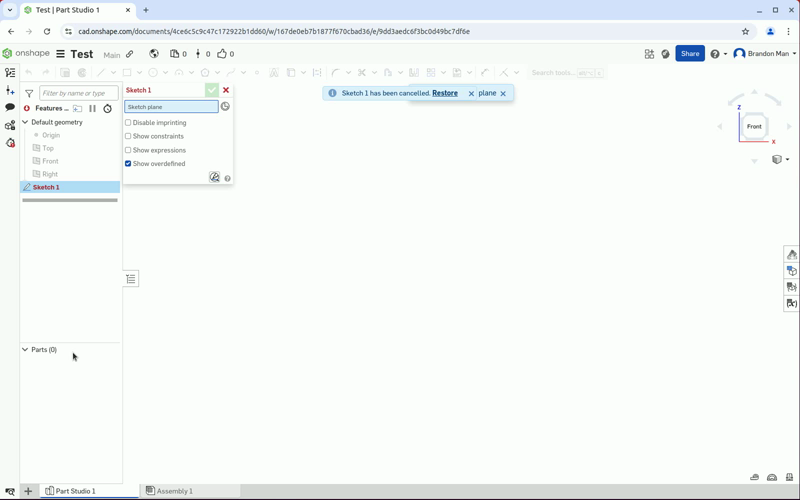
mouse_move(73, 163)
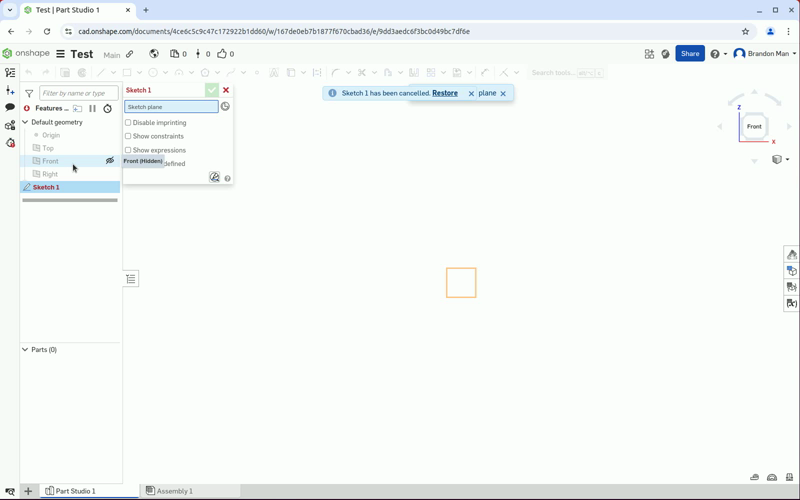
click(73, 163)
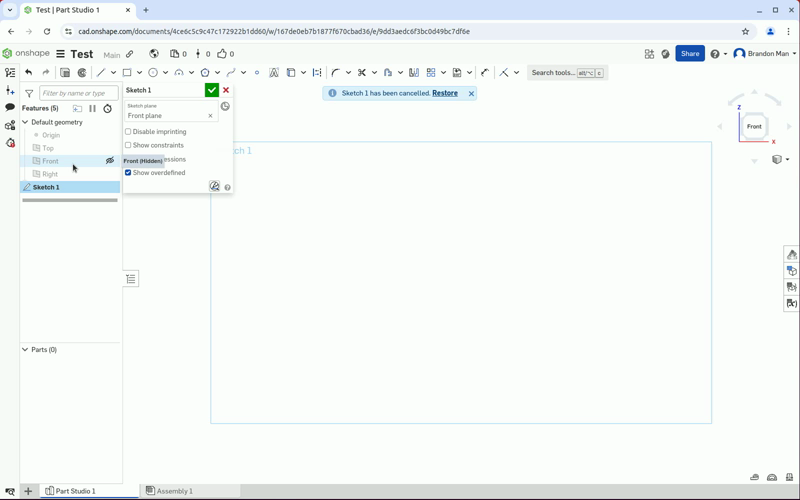
mouse_move(73, 352)
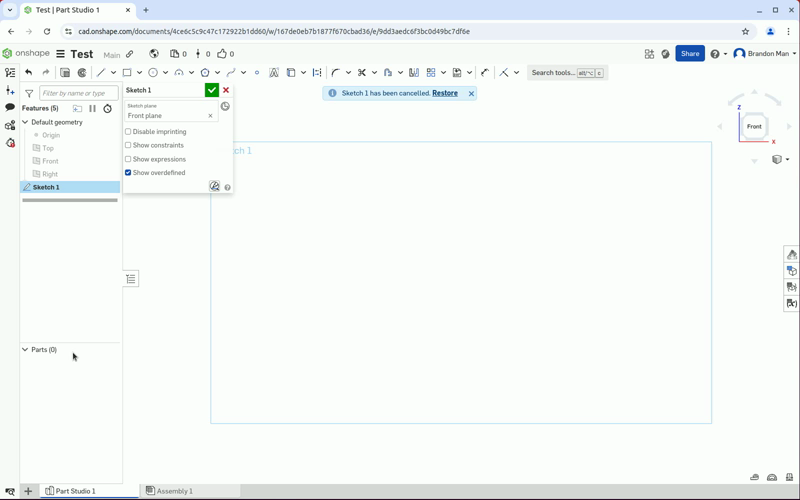
key(y)
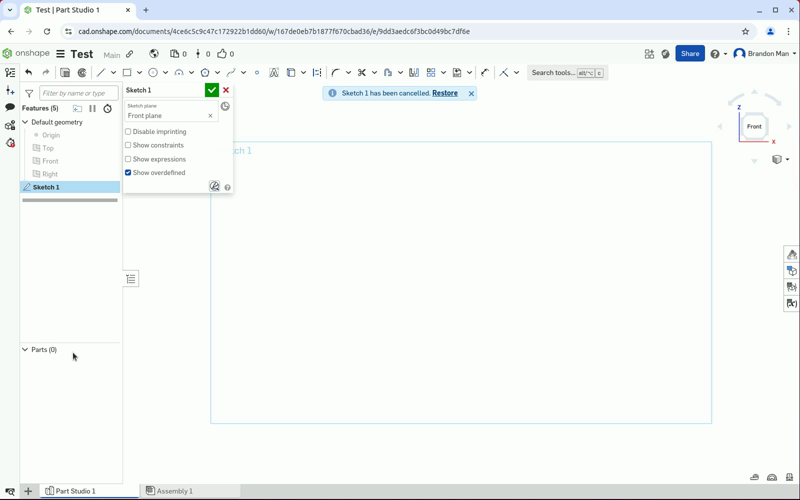
key(l)
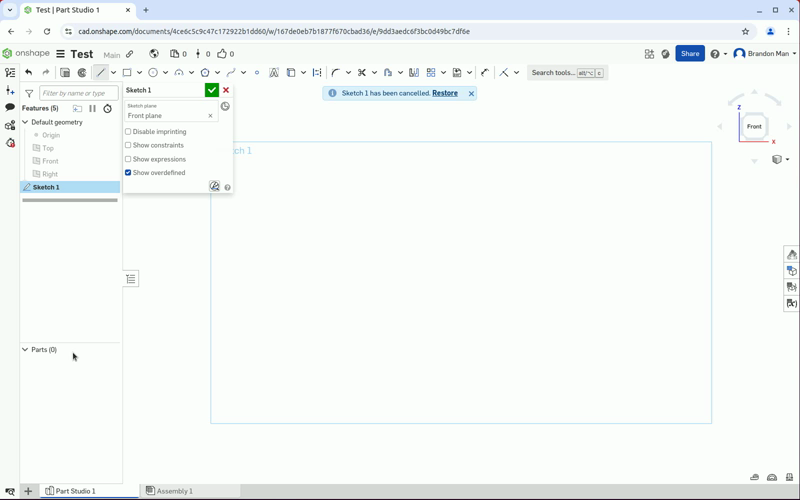
key_down(shift)
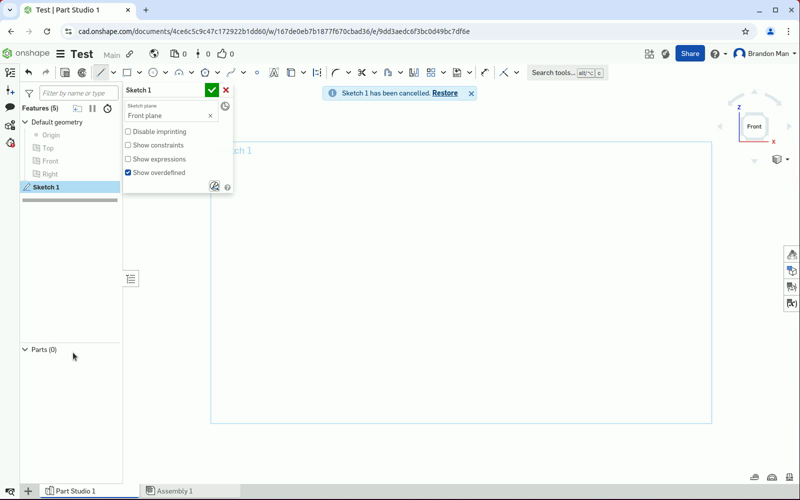
mouse_move(460, 282)
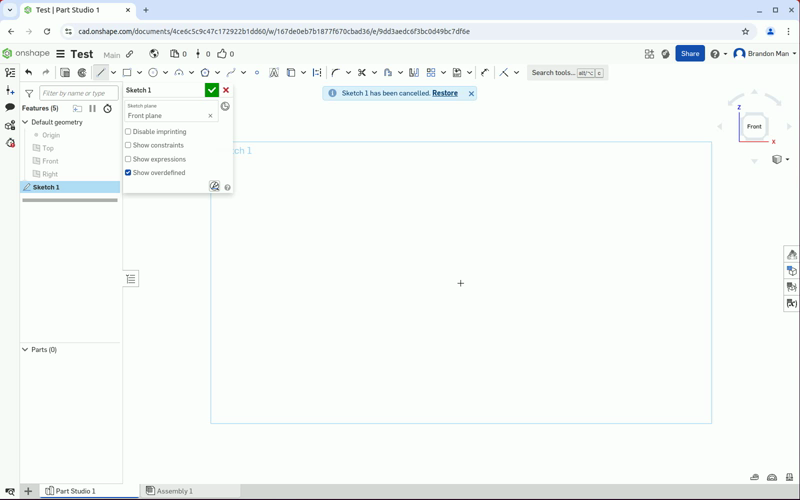
click(460, 282)
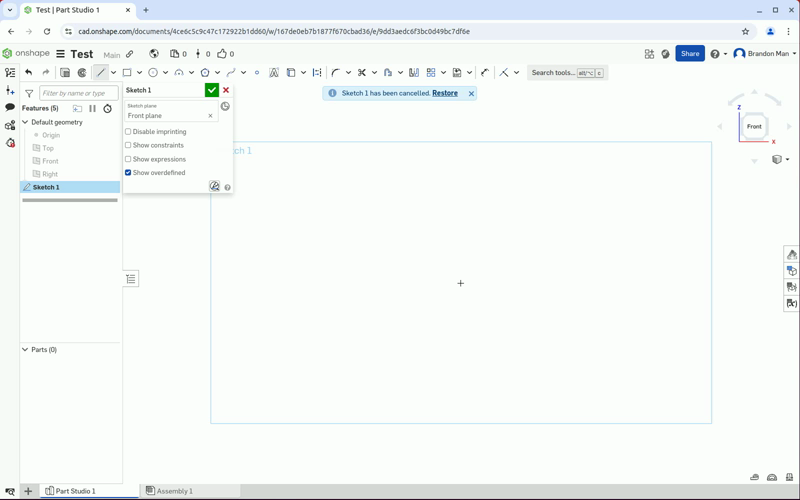
key_up(shift)
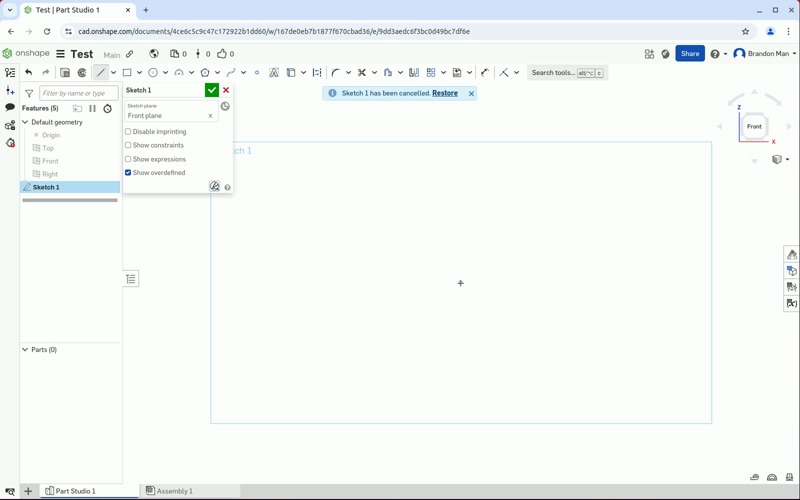
key_down(shift)
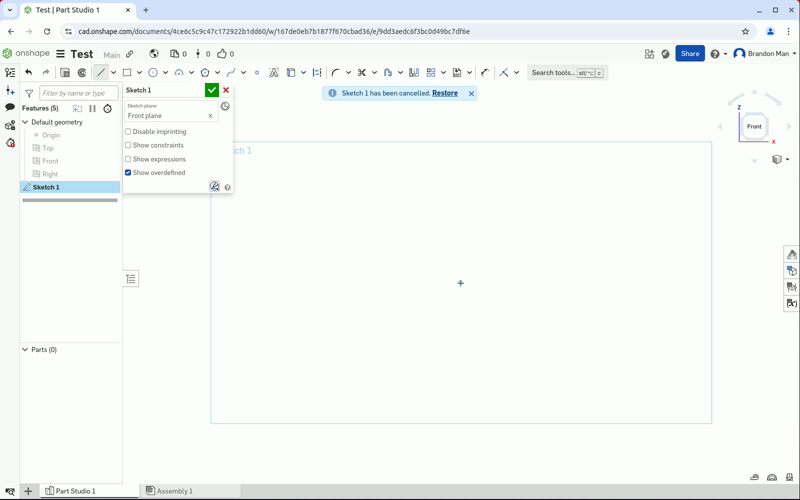
mouse_move(535, 282)
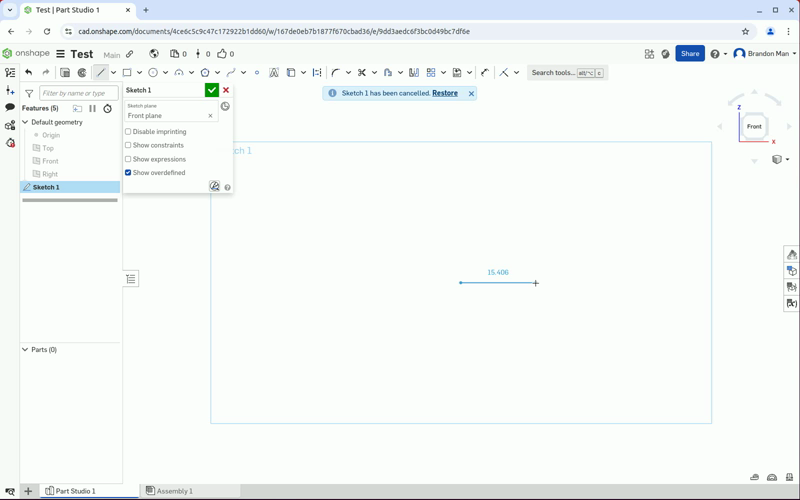
click(535, 282)
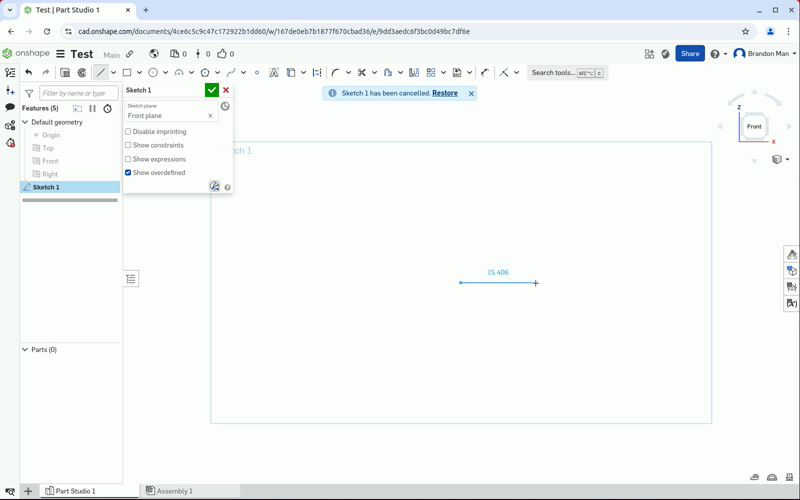
key_up(shift)
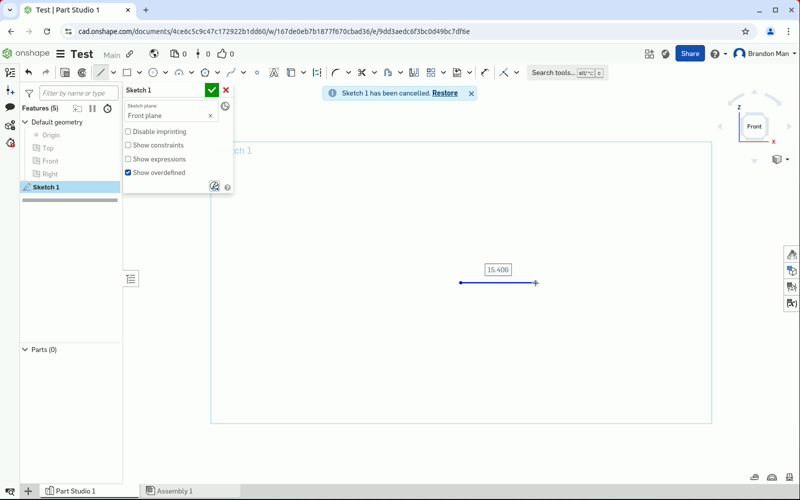
key_down(shift)
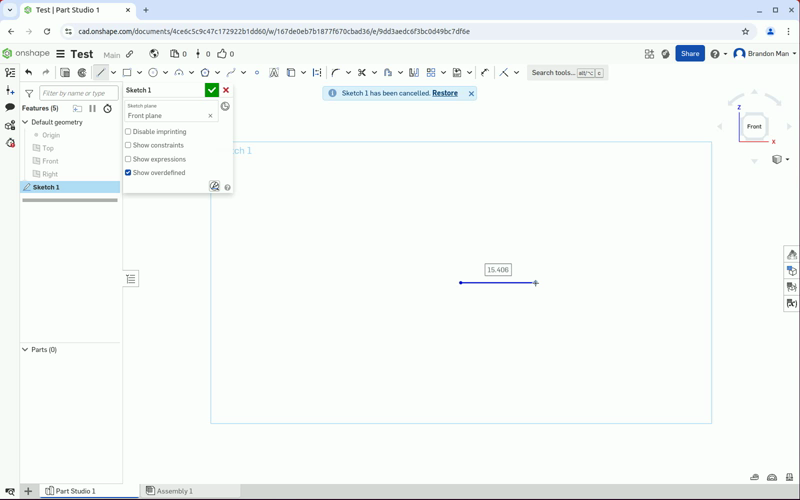
mouse_move(535, 170)
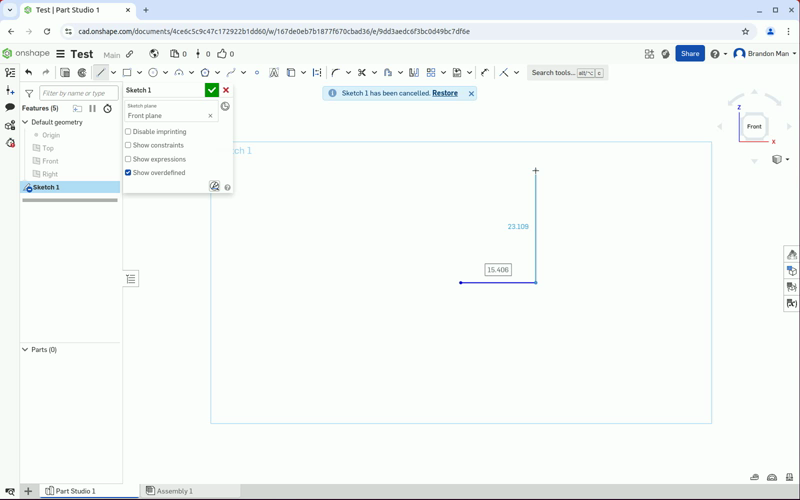
click(535, 170)
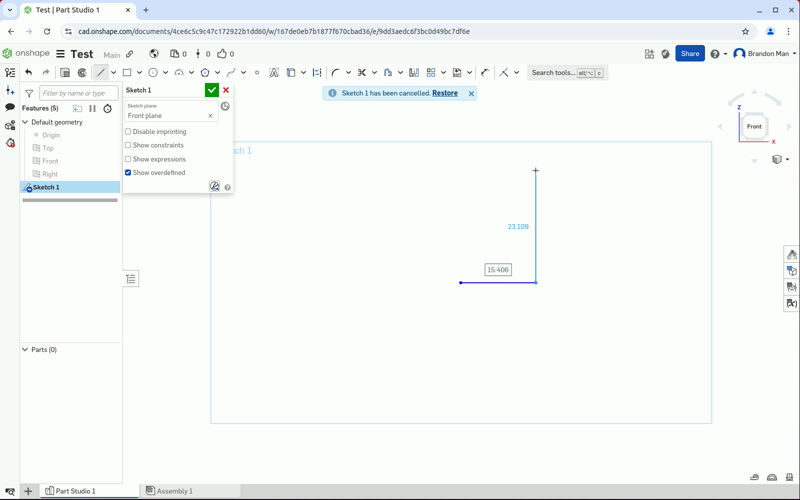
key_up(shift)
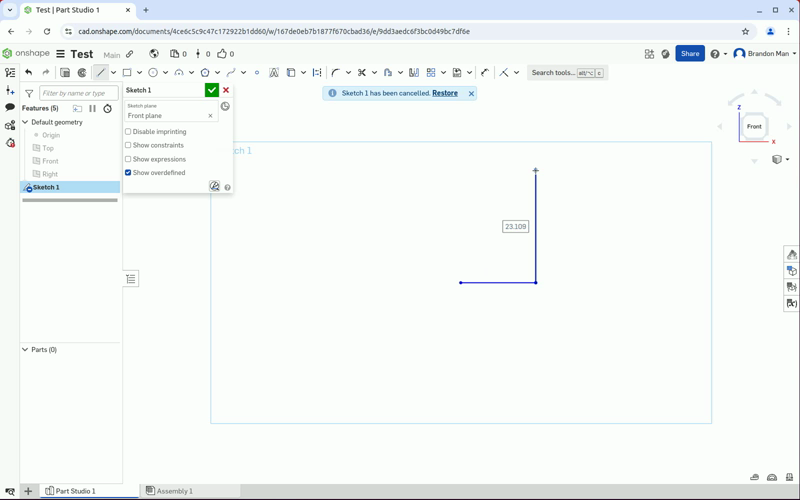
key_down(shift)
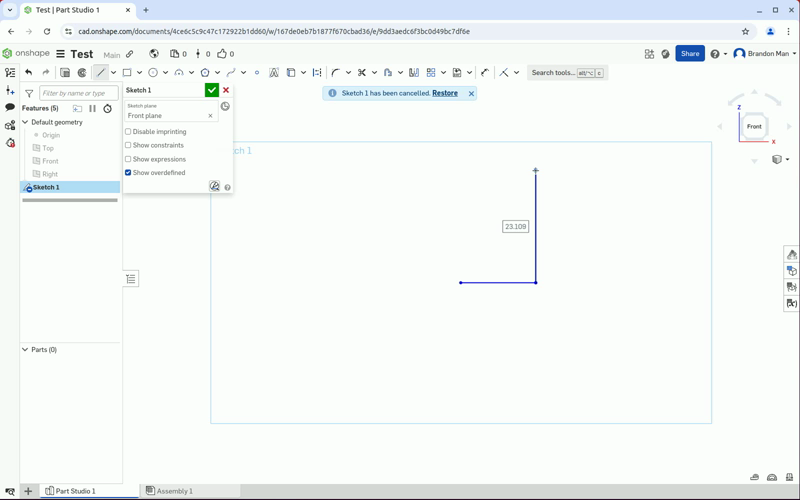
mouse_move(460, 170)
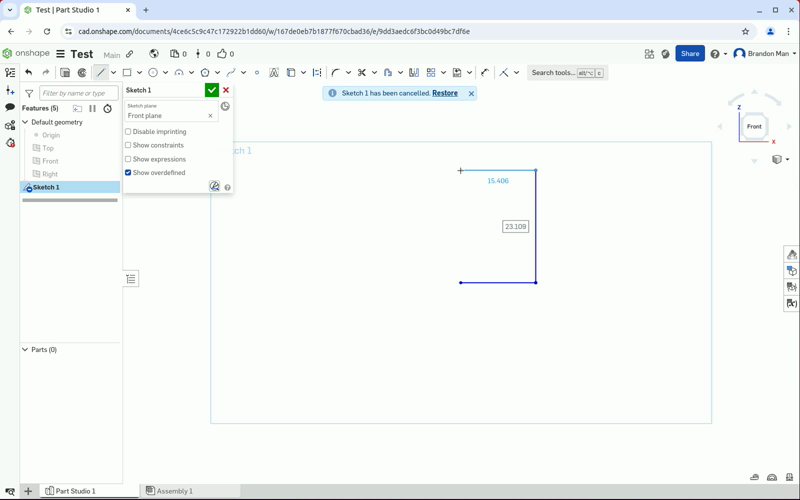
click(460, 170)
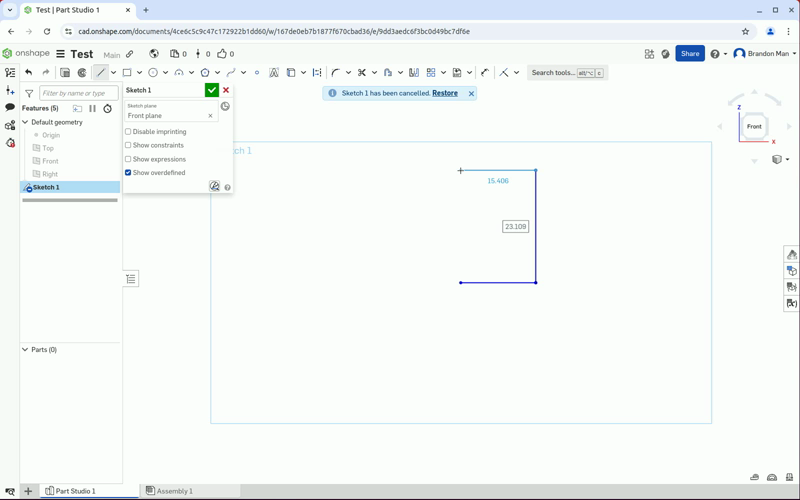
key_up(shift)
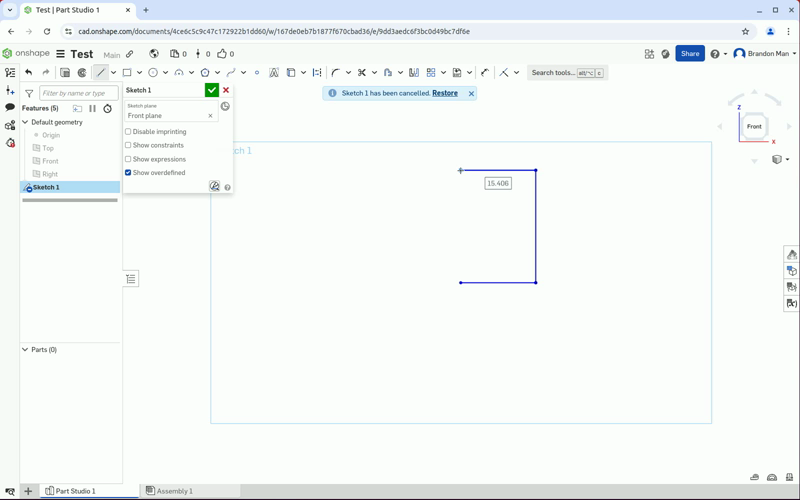
key_down(shift)
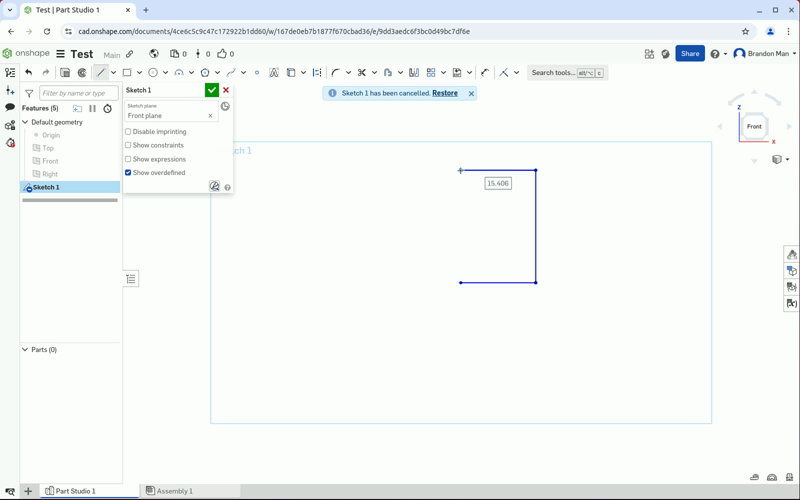
mouse_move(460, 282)
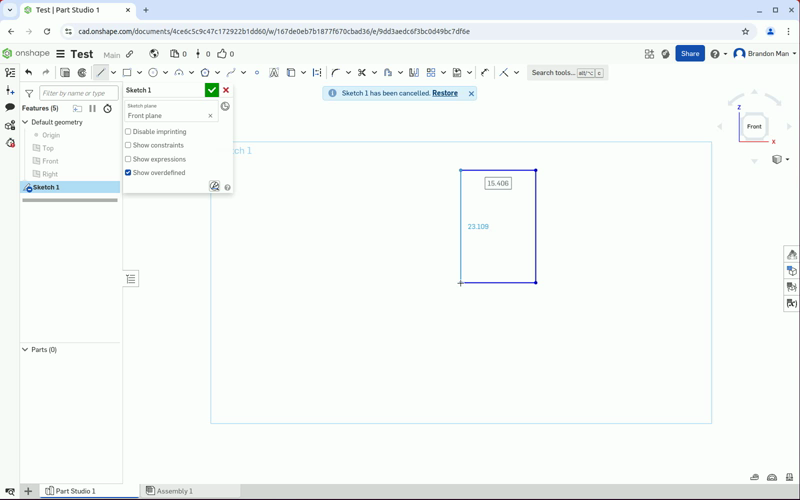
key_up(shift)
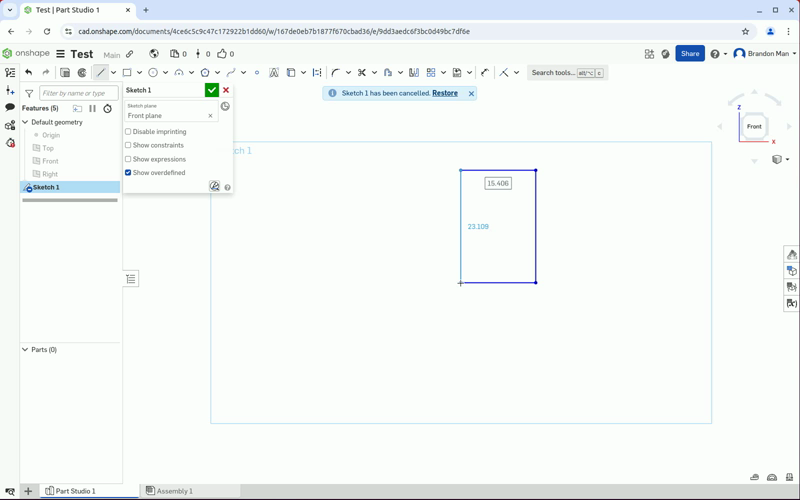
click(460, 282)
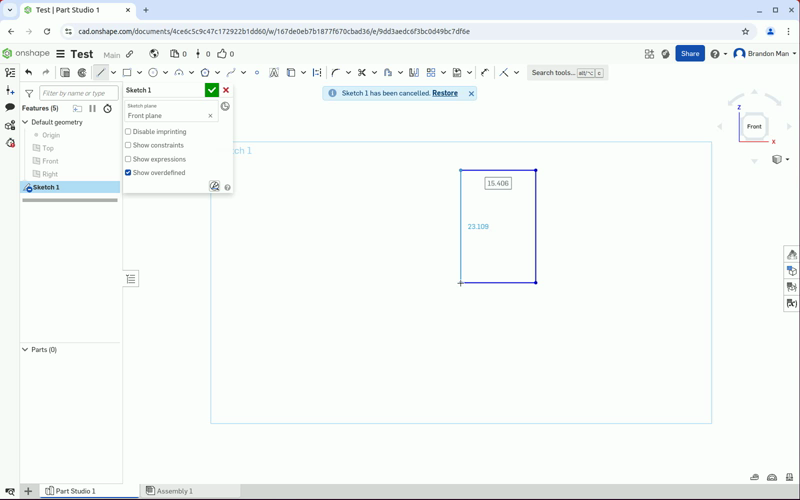
key(esc)
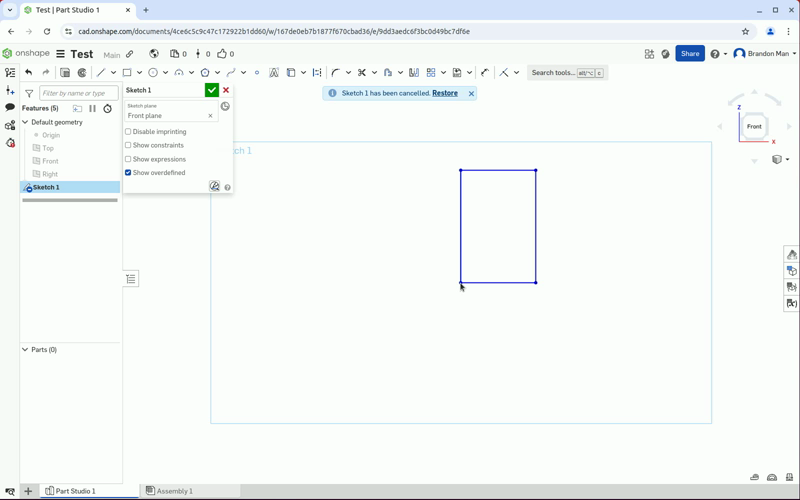
mouse_move(497, 182)
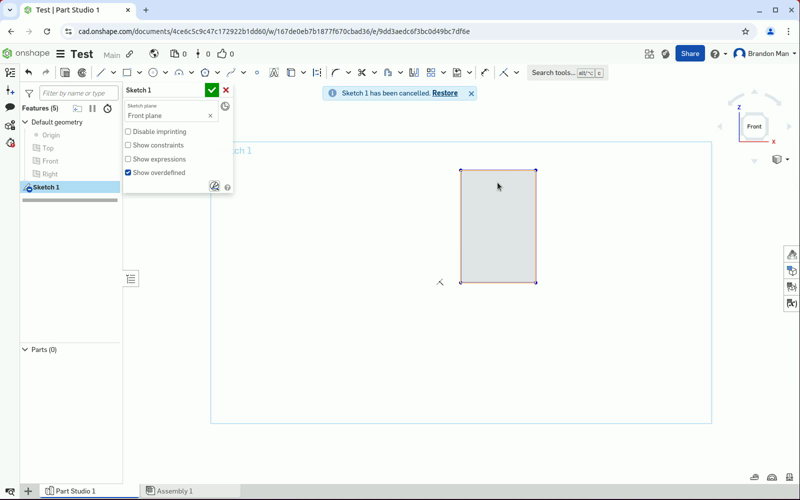
click(497, 182)
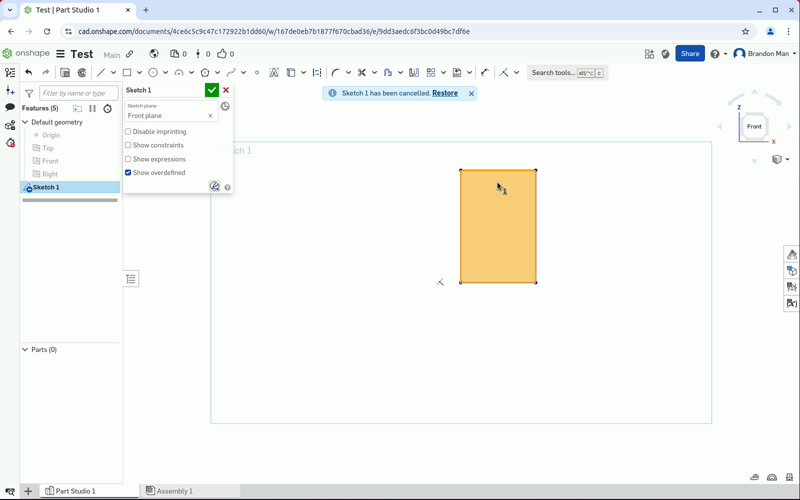
mouse_move(73, 352)
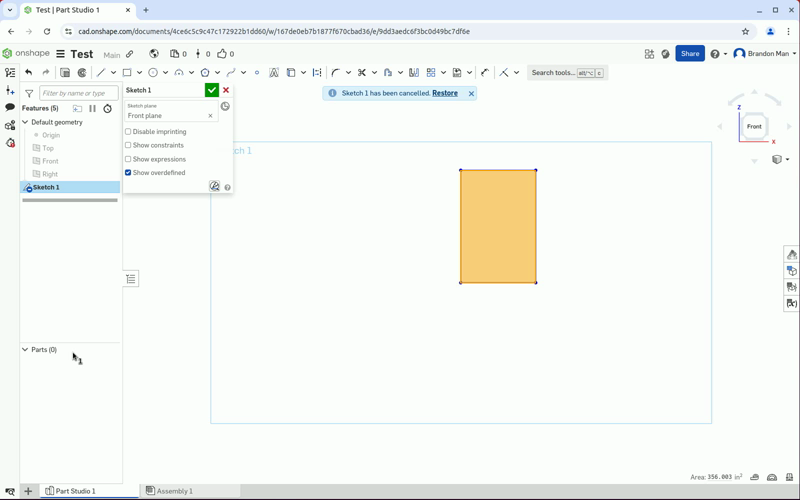
key(shift+y)
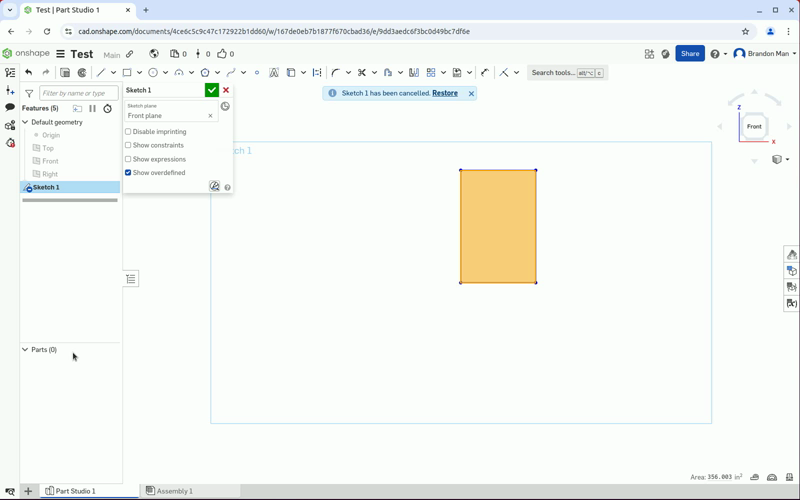
key(shift+e)
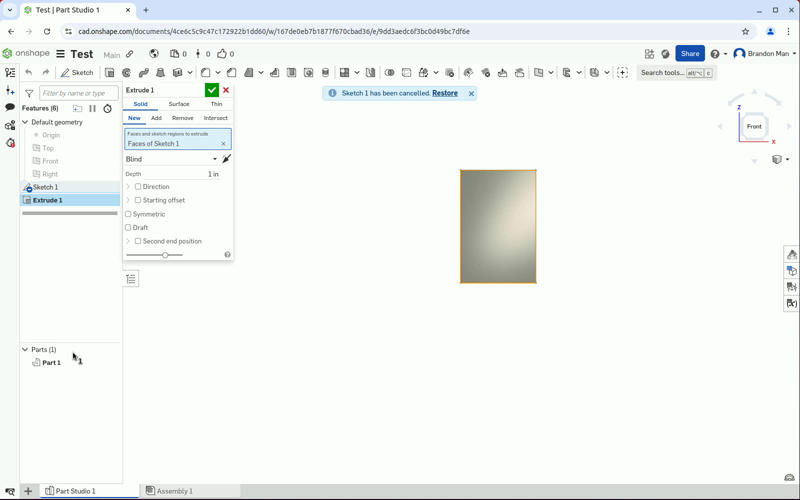
mouse_move(143, 106)
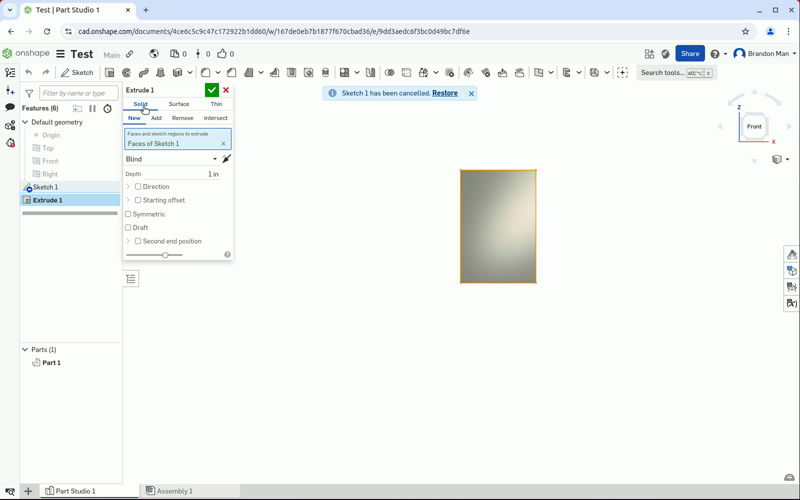
click(143, 106)
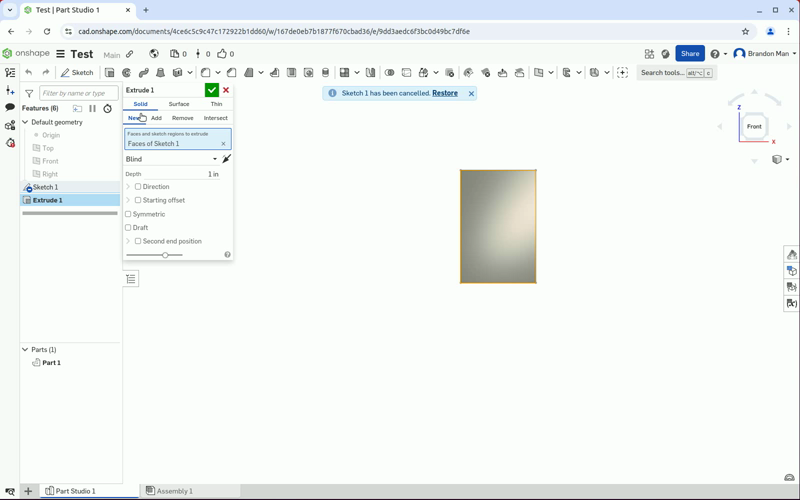
mouse_move(137, 120)
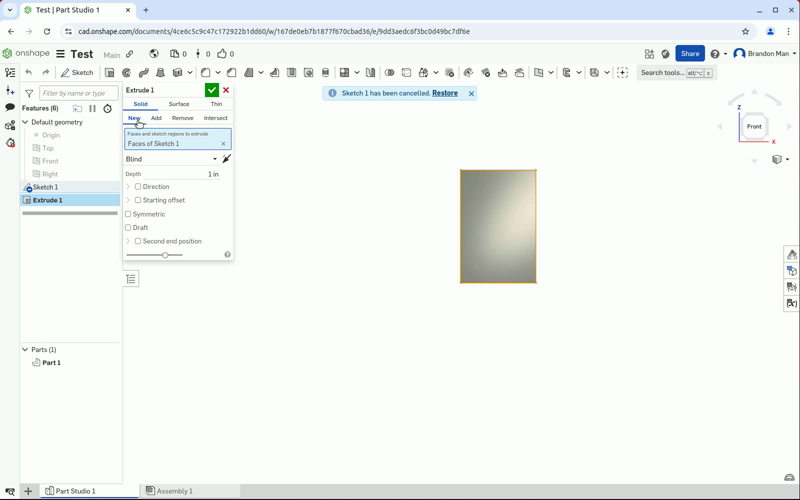
click(137, 120)
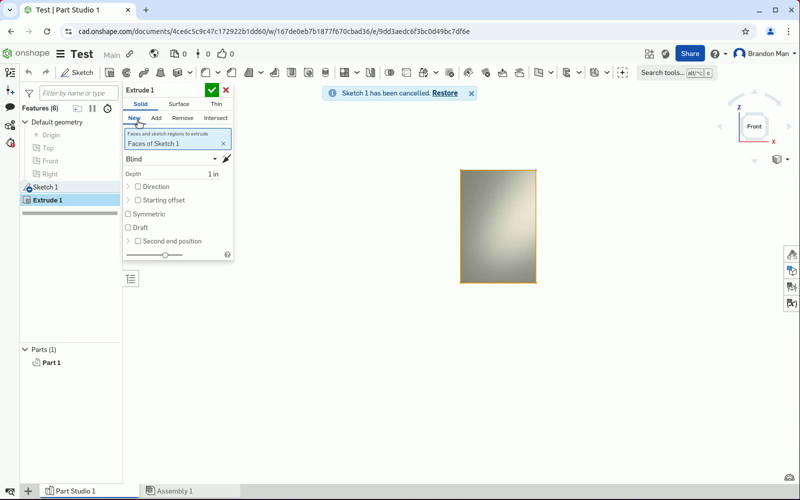
key(tab, 4)
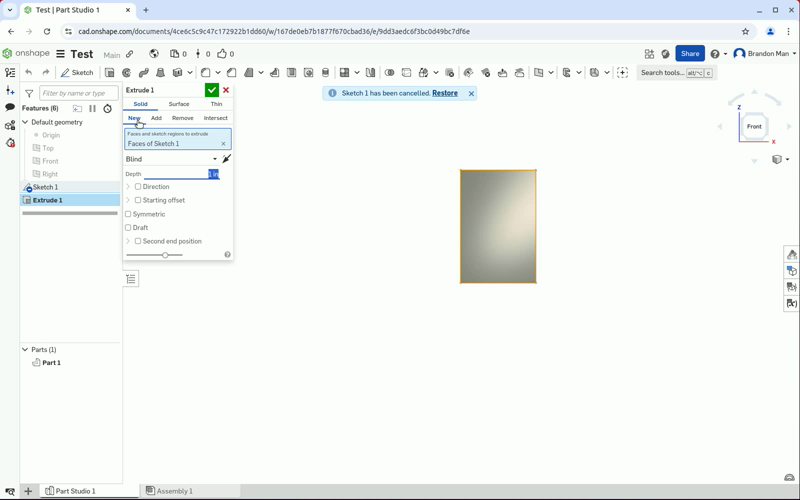
text(11.554)
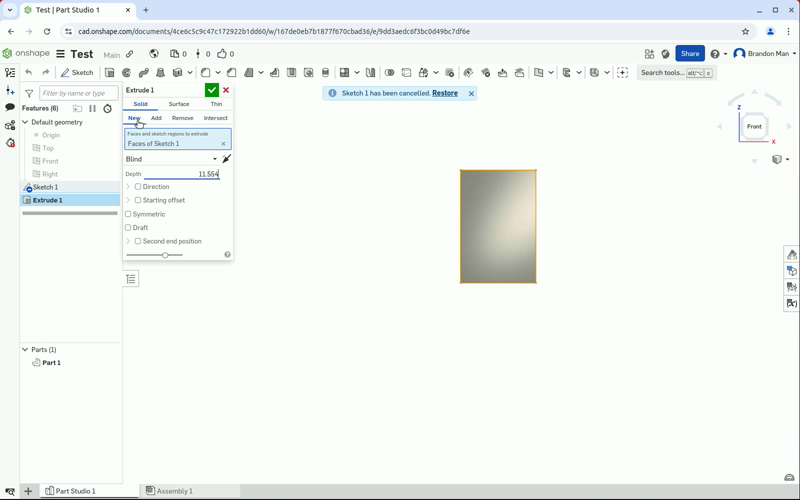
key(enter)
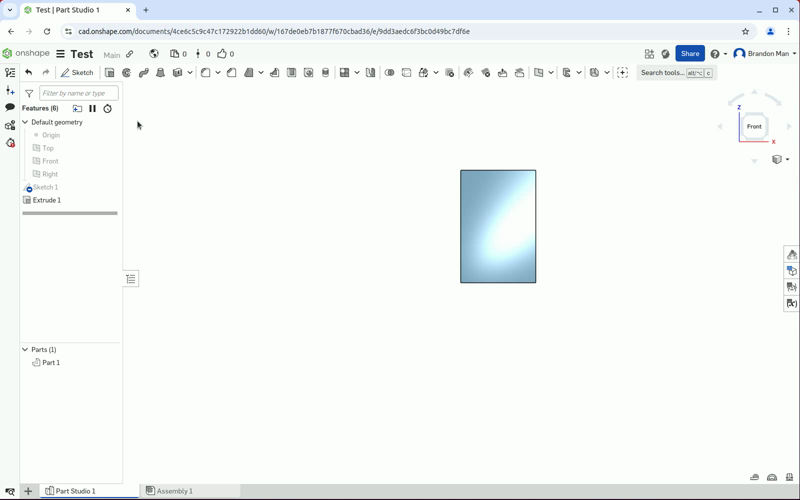
key(shift+h)
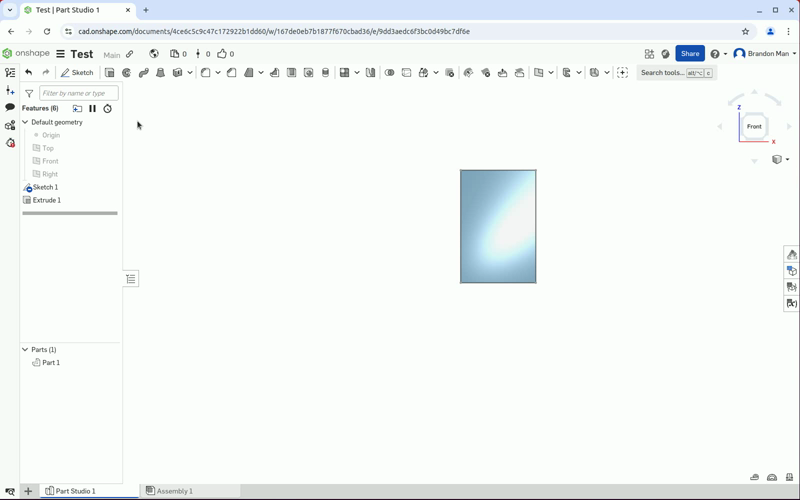
key(shift+h)
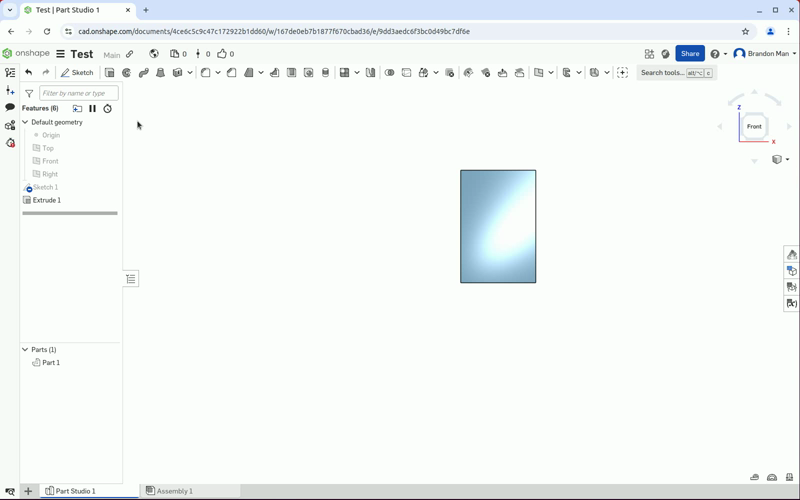
mouse_move(73, 189)
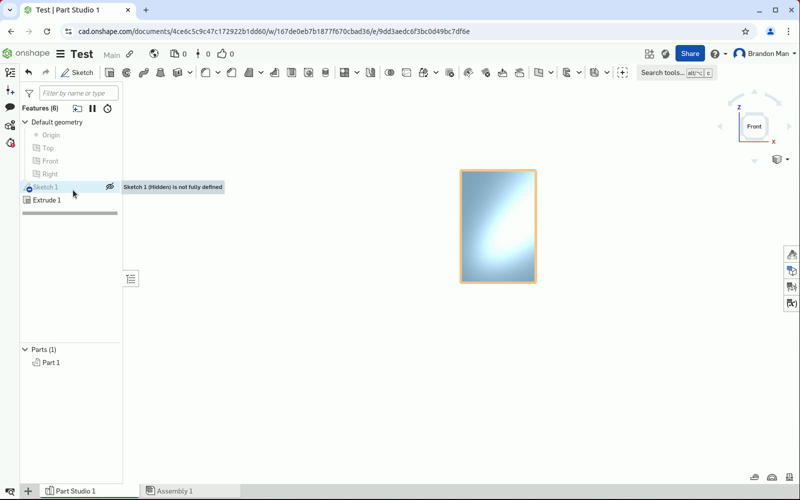
click(73, 189)
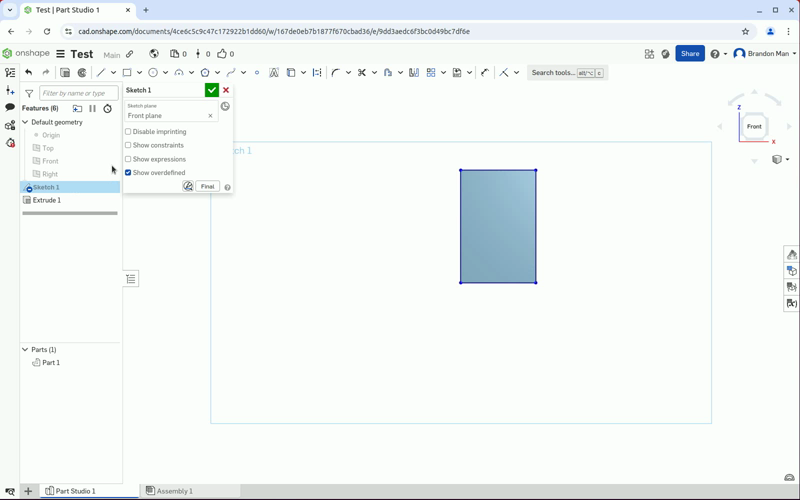
mouse_move(229, 92)
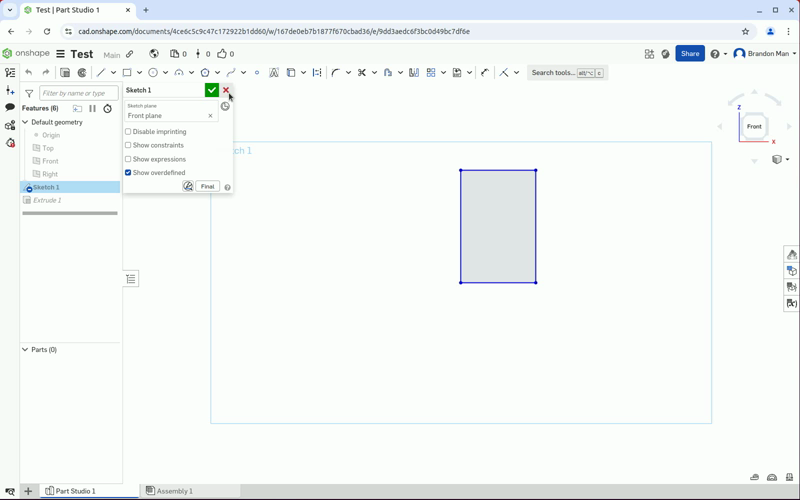
click(229, 92)
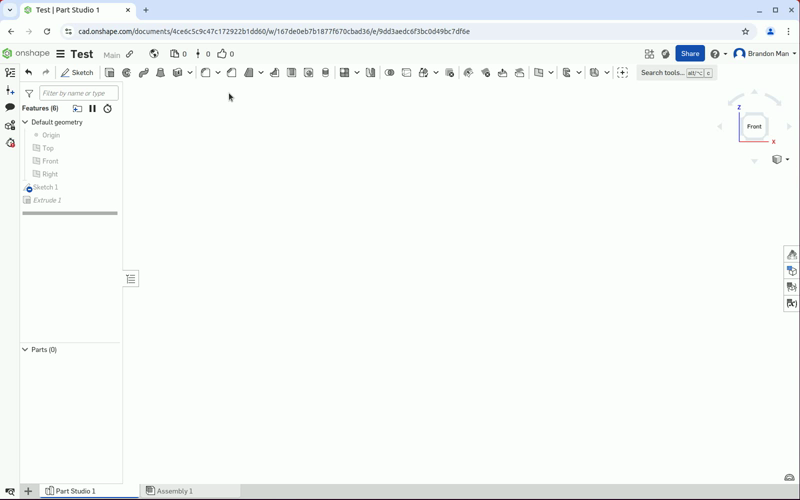
mouse_move(541, 75)
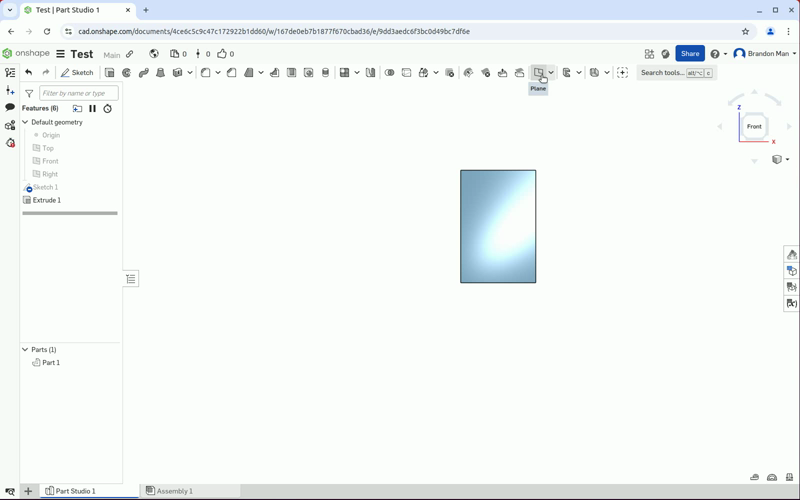
click(541, 75)
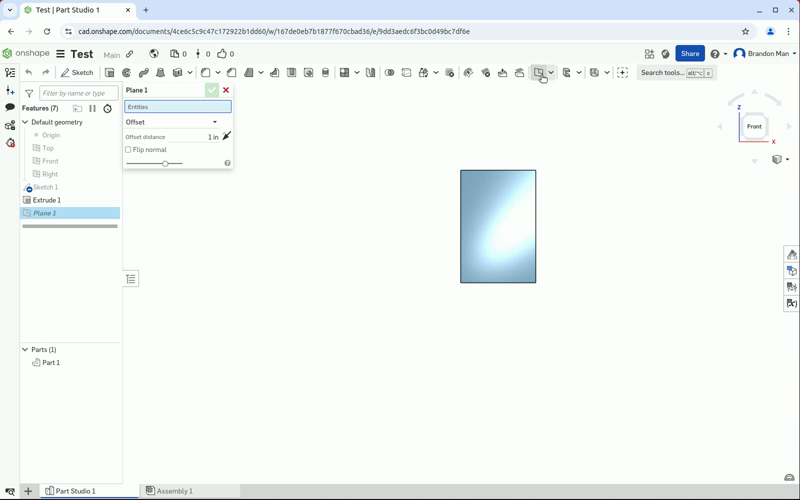
mouse_move(73, 163)
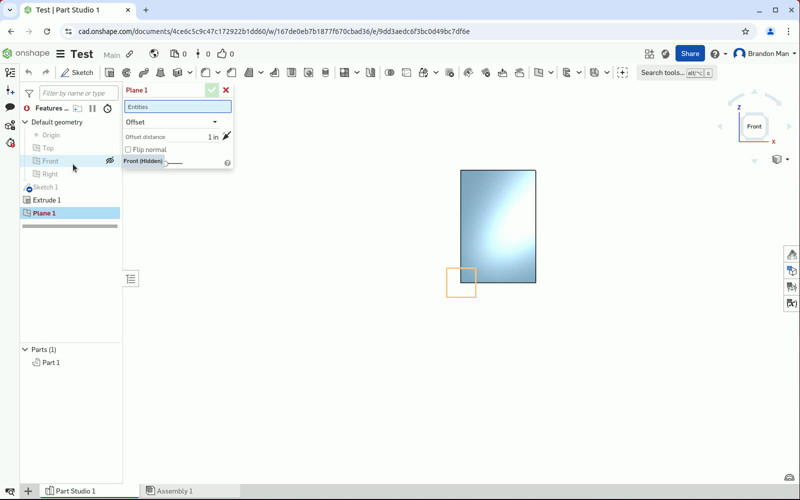
click(73, 163)
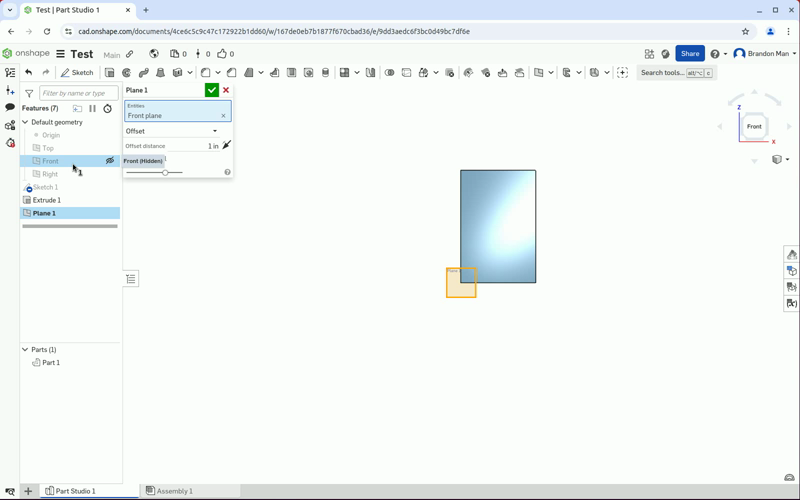
key(tab, 2)
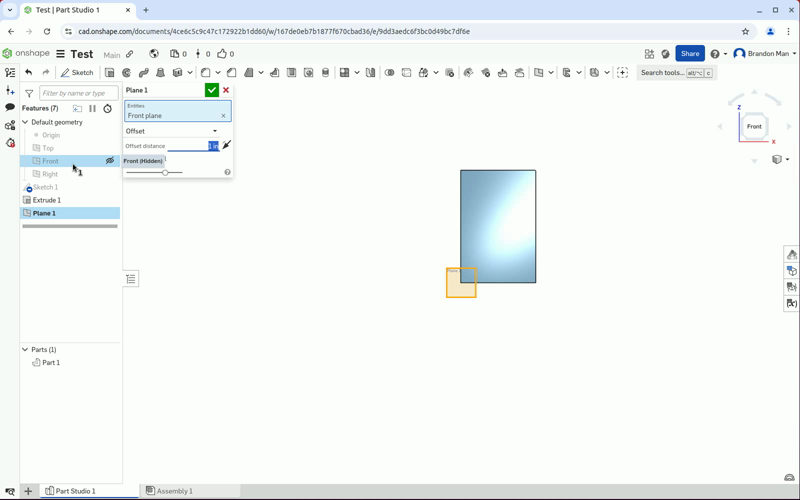
text(11.554)
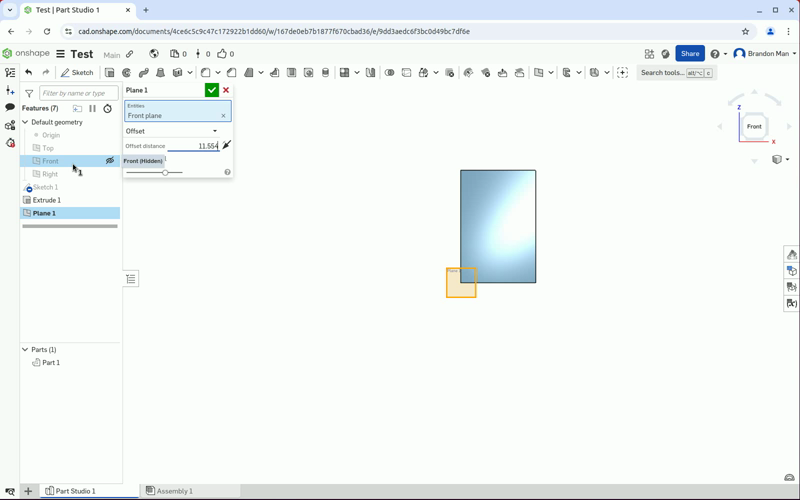
key(enter, 2)
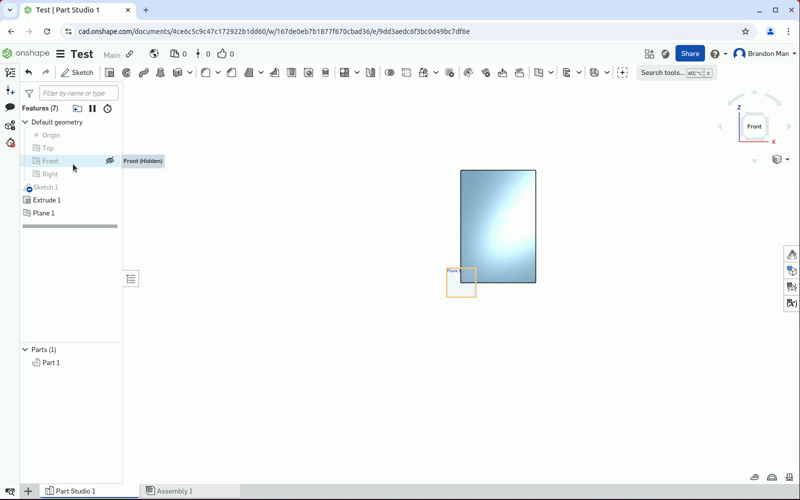
key(shift+s)
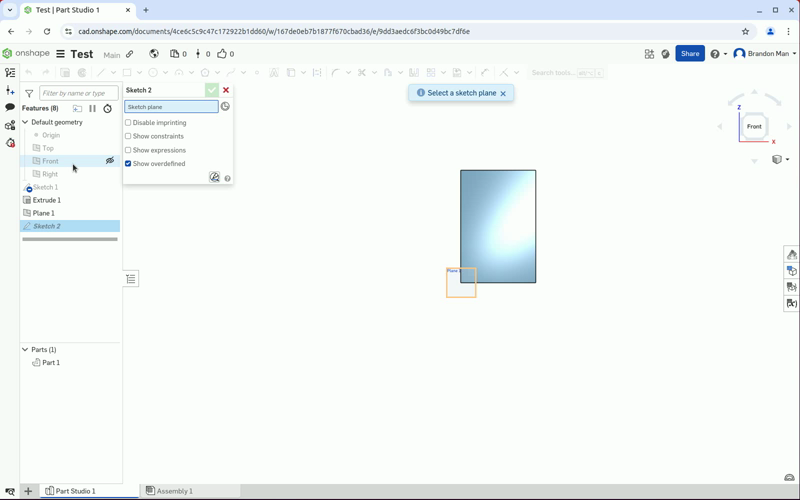
mouse_move(73, 215)
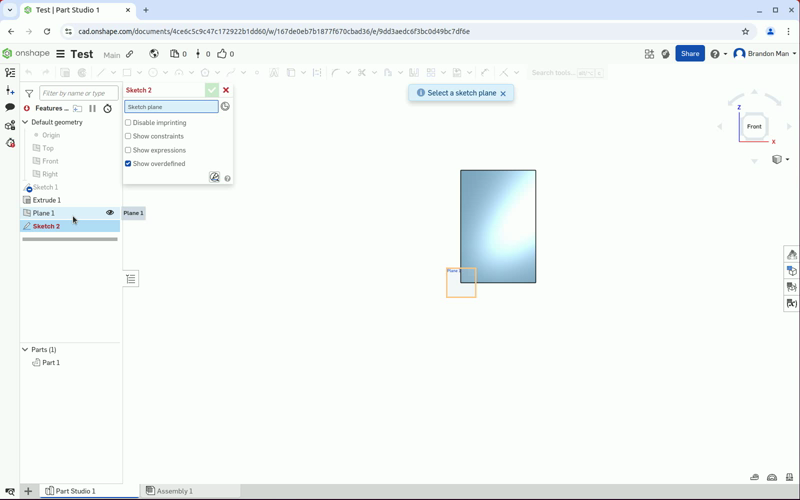
click(73, 215)
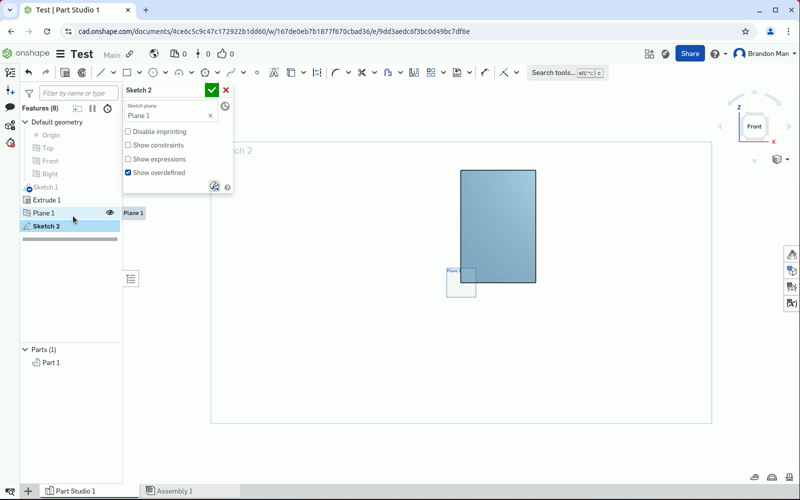
mouse_move(73, 352)
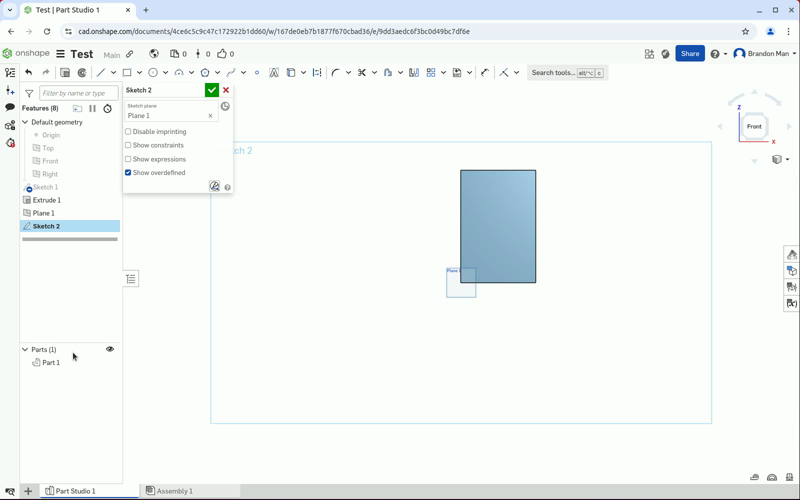
key(y)
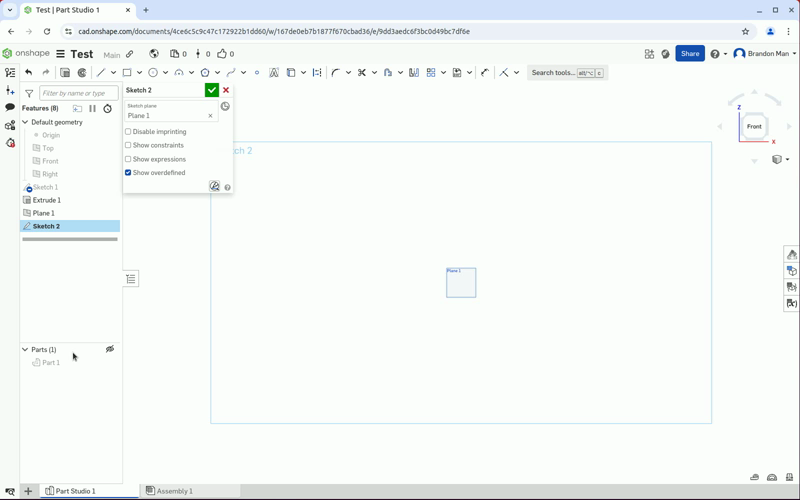
key(l)
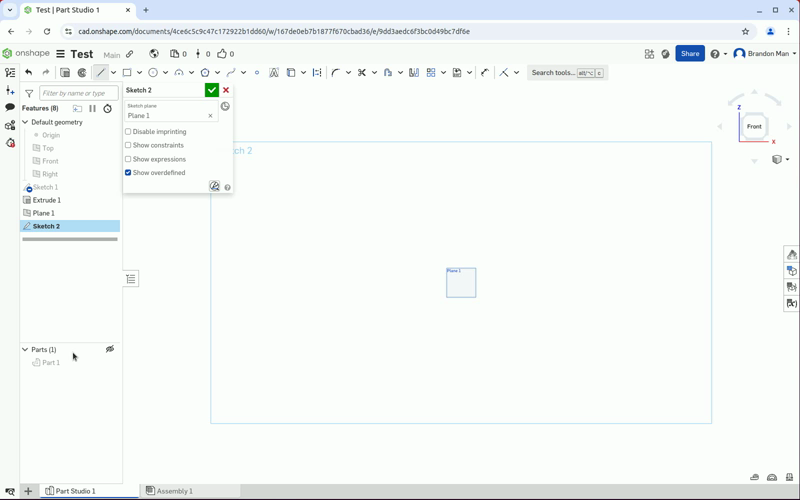
key_down(shift)
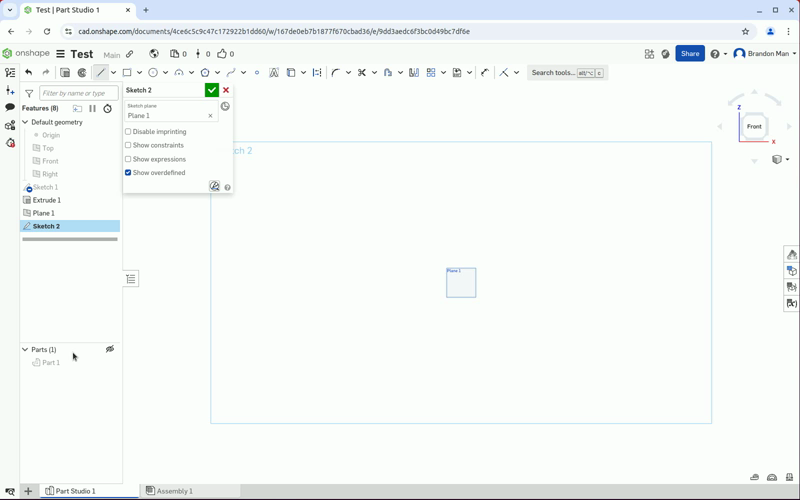
mouse_move(470, 225)
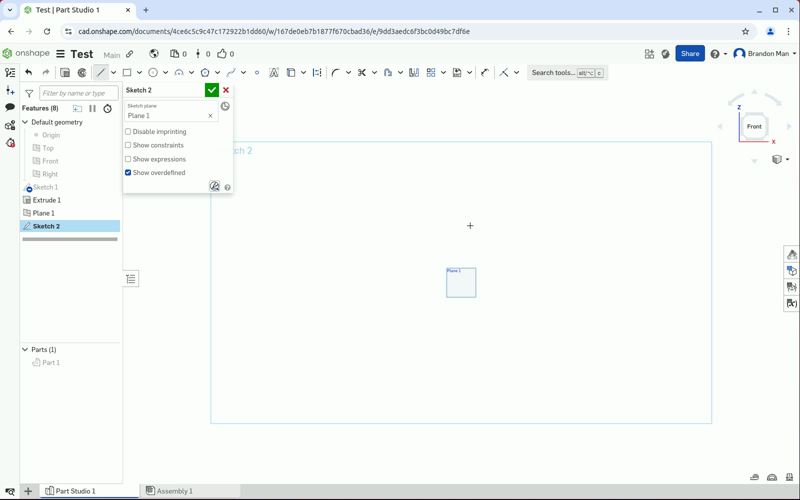
click(470, 225)
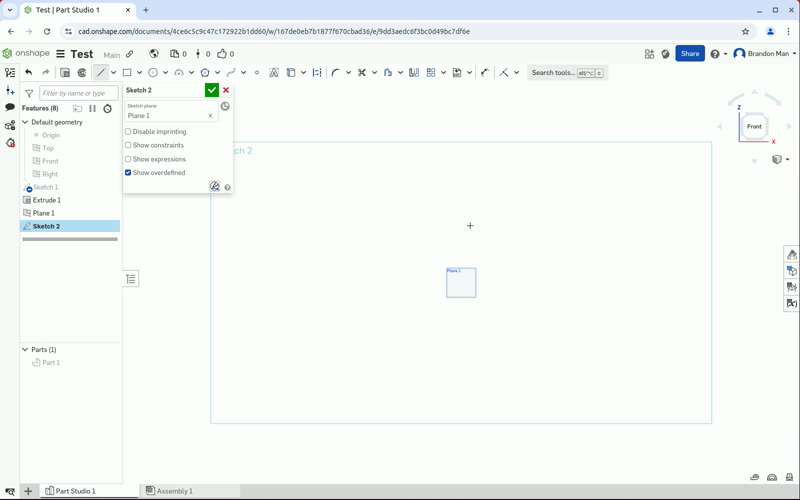
key_up(shift)
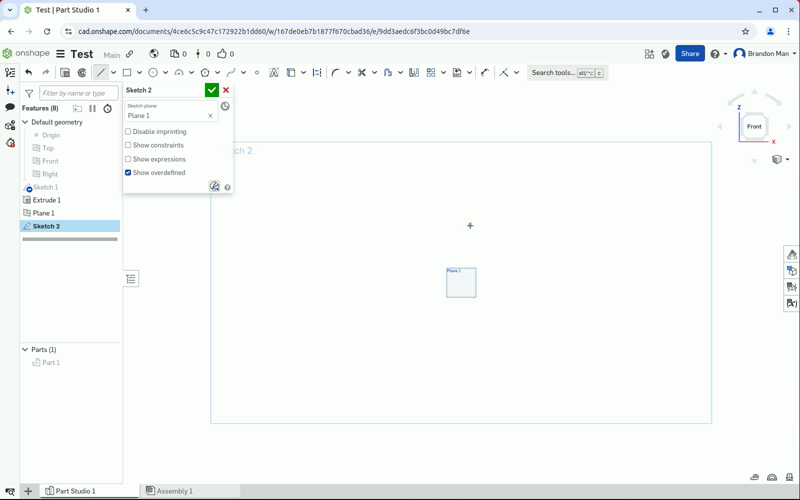
key_down(shift)
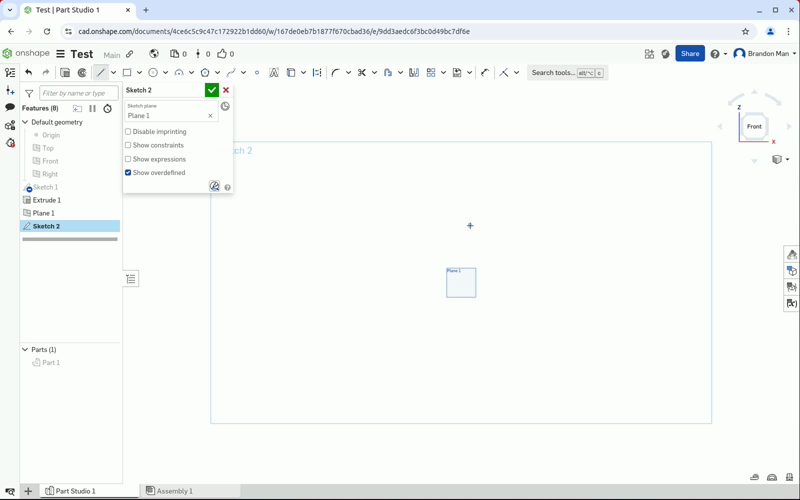
mouse_move(500, 225)
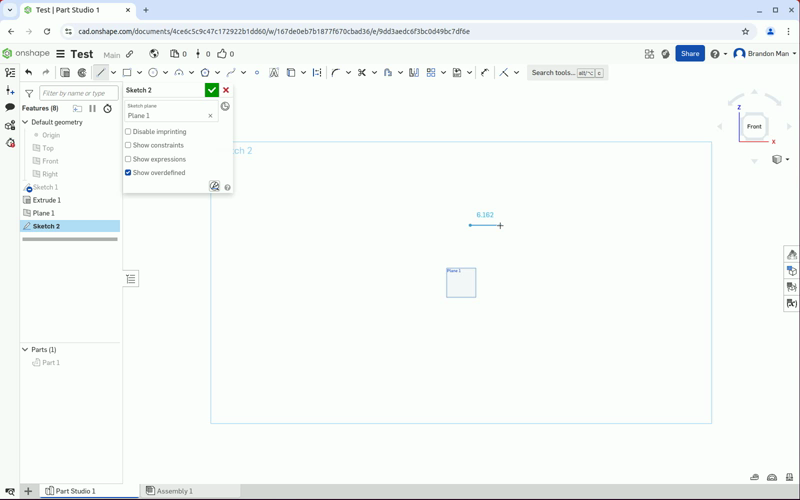
mouse_move(488, 225)
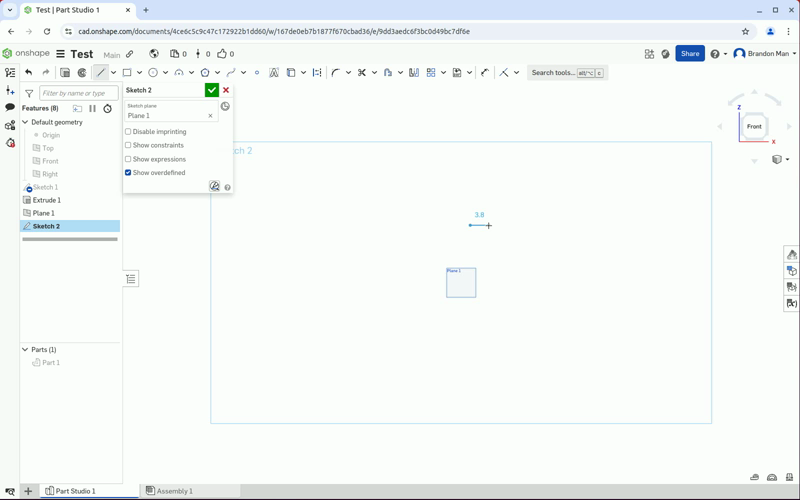
click(488, 225)
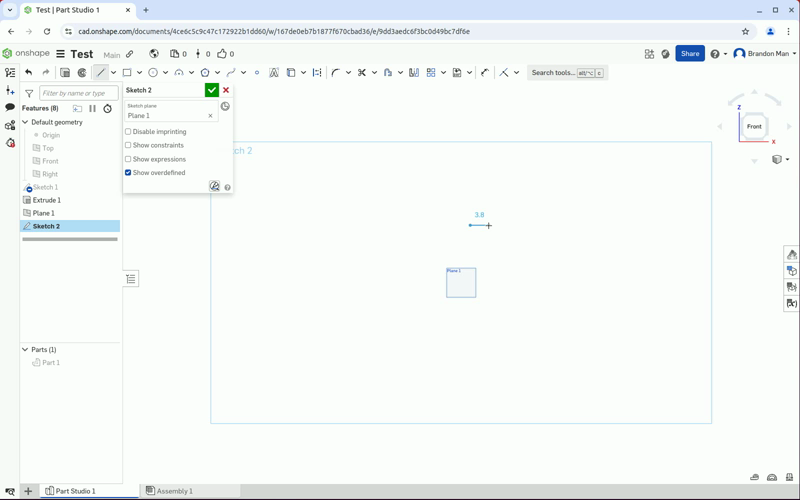
key_up(shift)
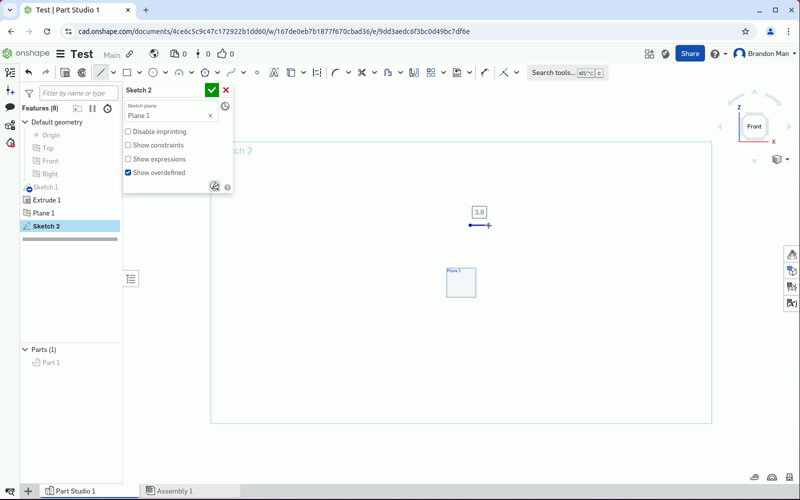
key_down(shift)
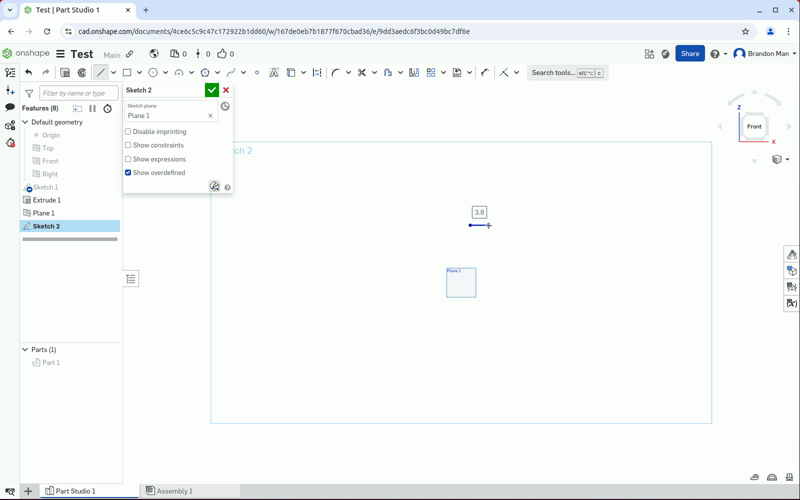
mouse_move(518, 225)
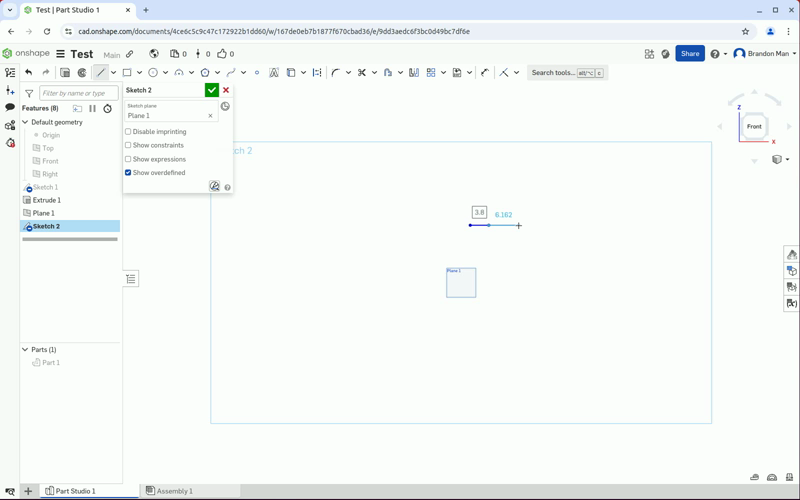
mouse_move(488, 188)
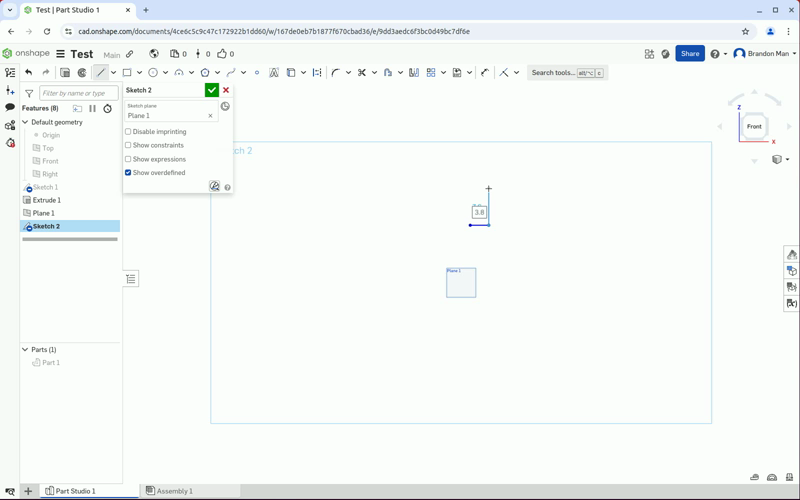
click(488, 188)
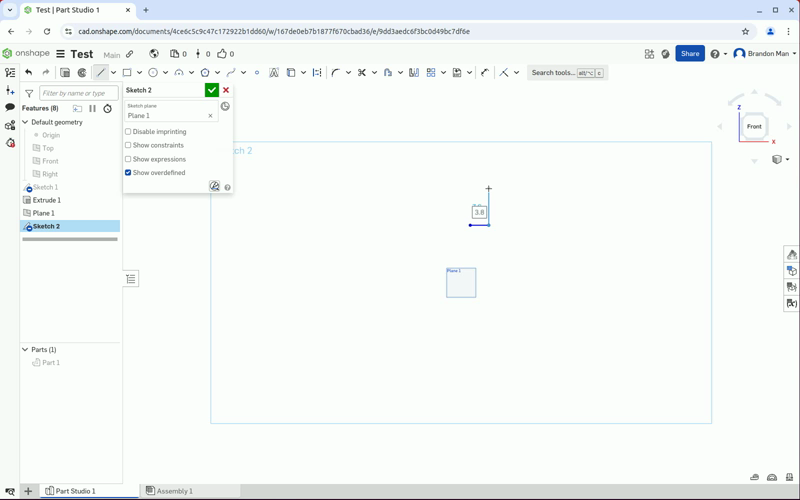
key_up(shift)
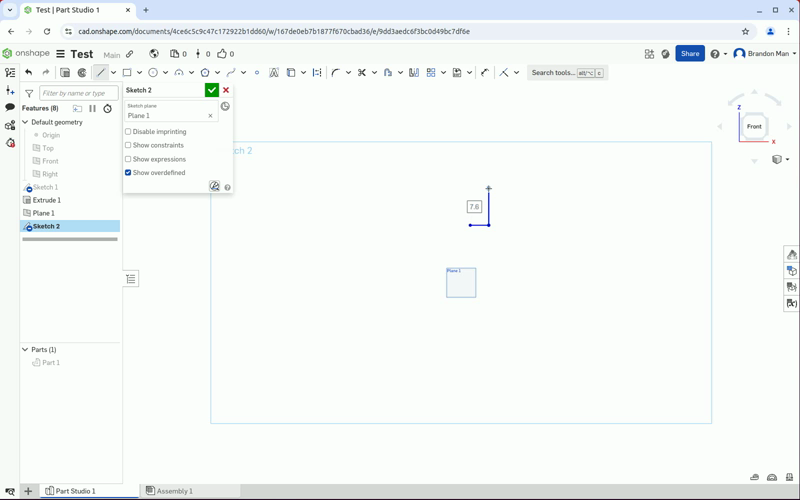
key_down(shift)
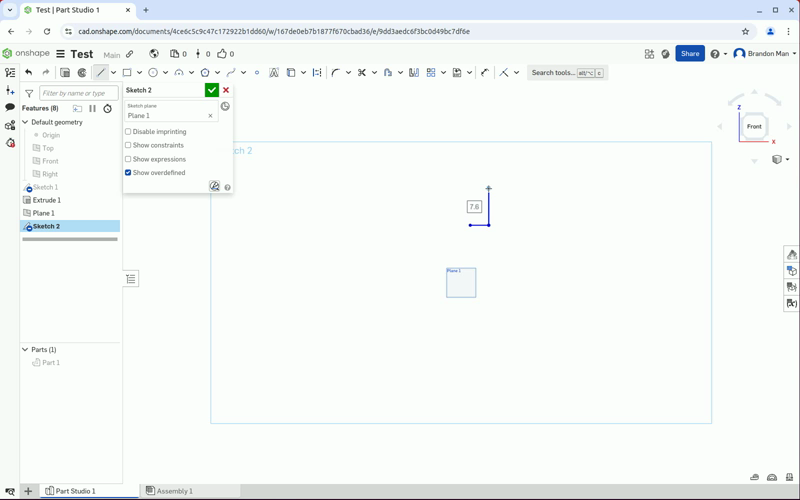
mouse_move(518, 188)
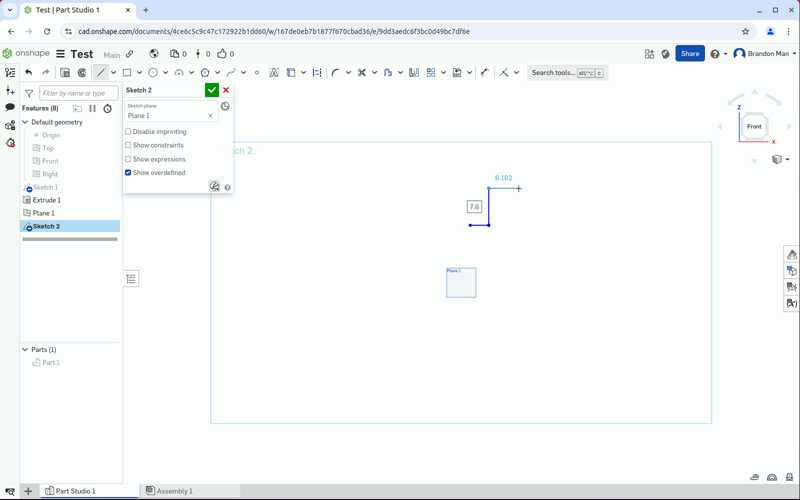
mouse_move(470, 188)
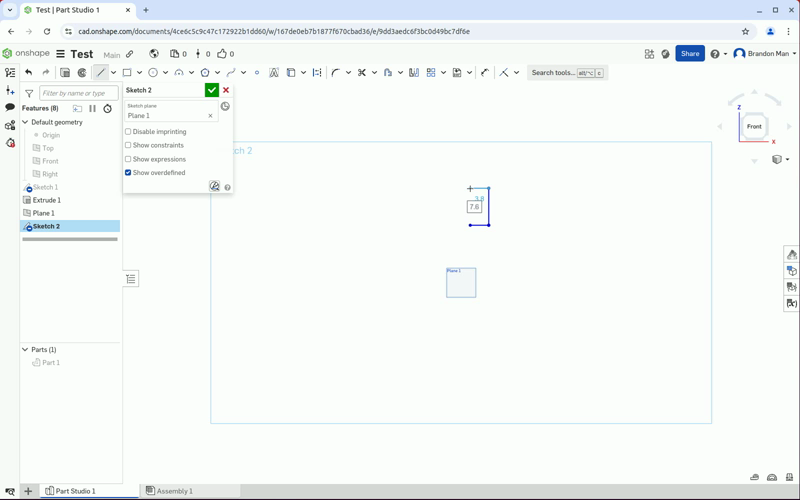
click(470, 188)
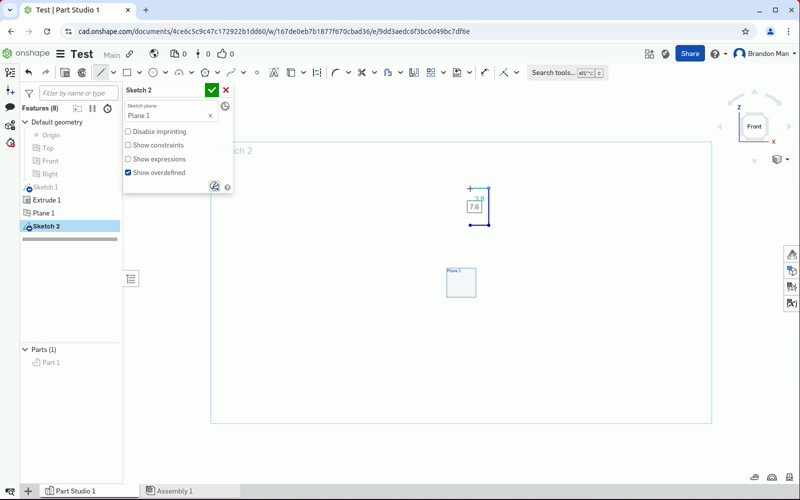
key_up(shift)
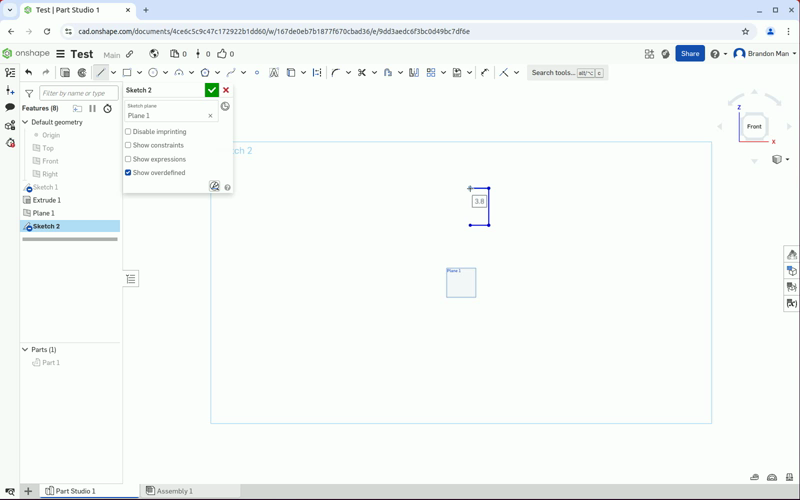
mouse_move(500, 188)
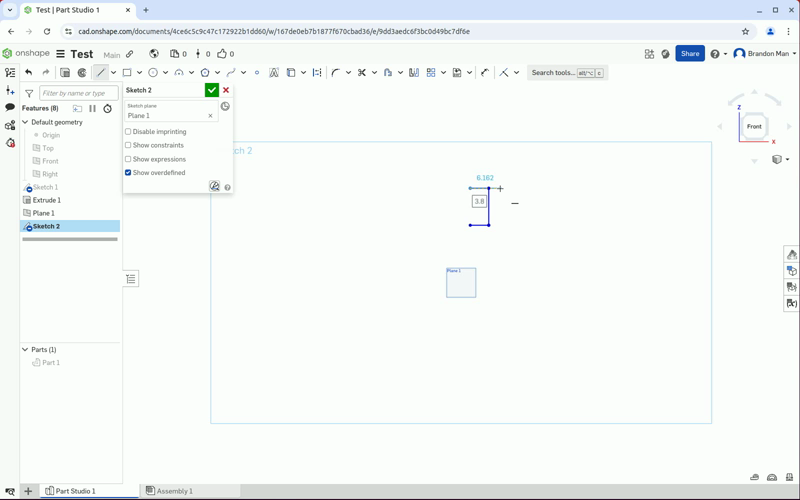
key_down(shift)
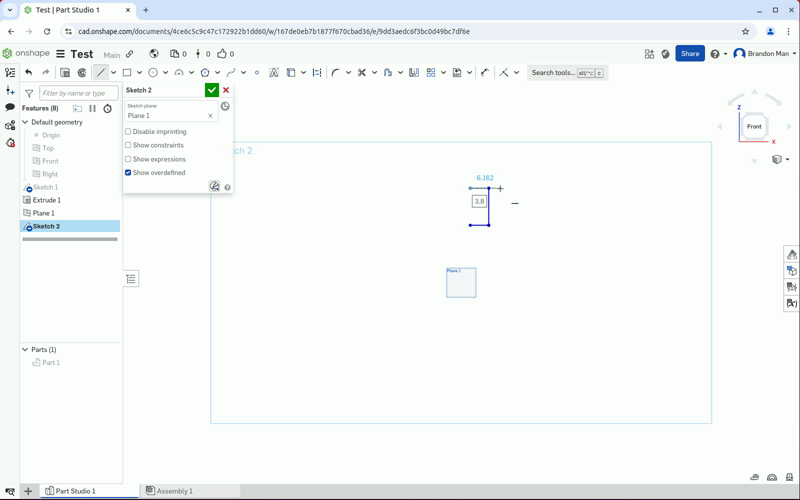
mouse_move(470, 225)
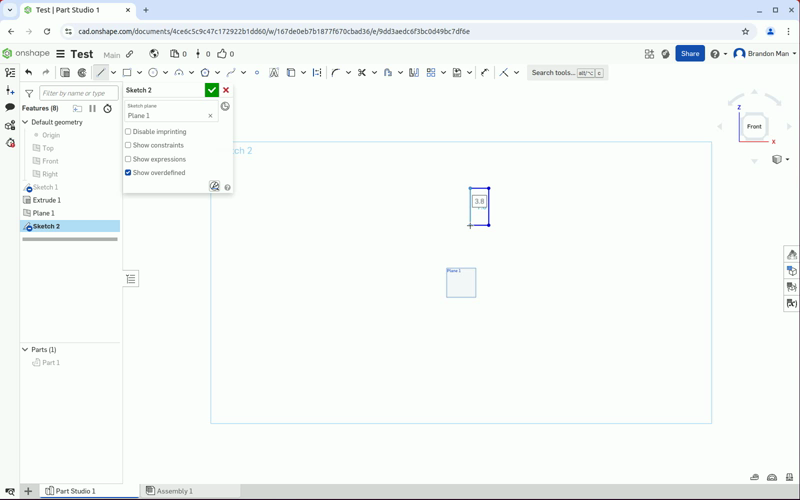
key_up(shift)
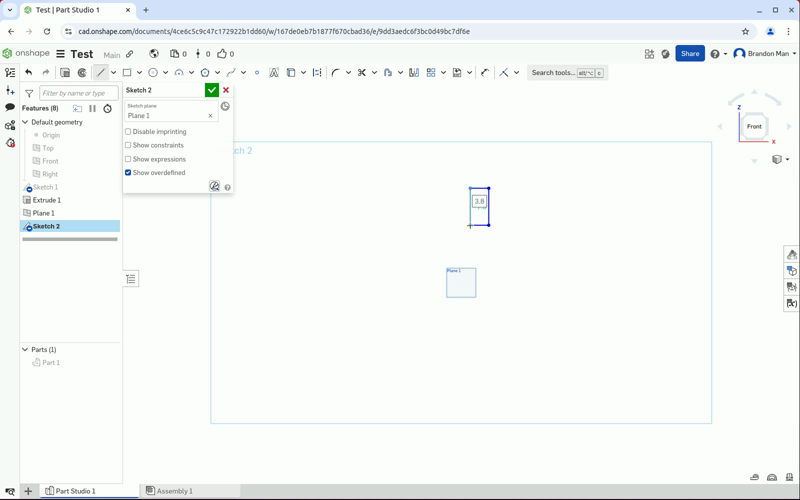
click(470, 225)
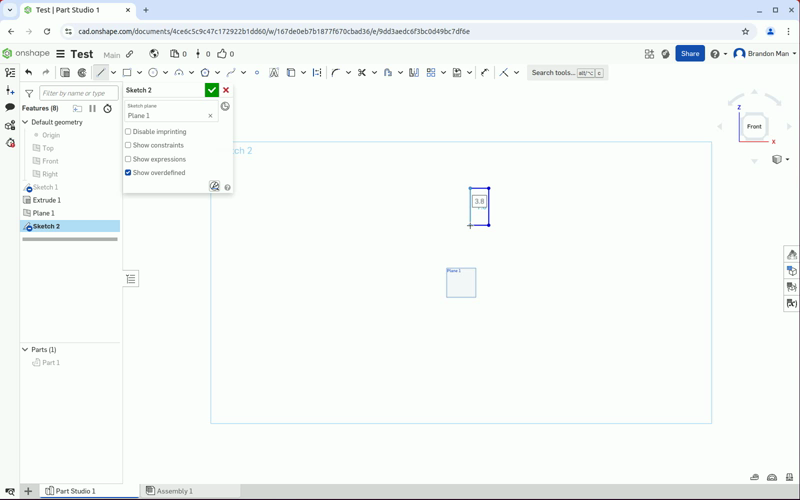
key(esc)
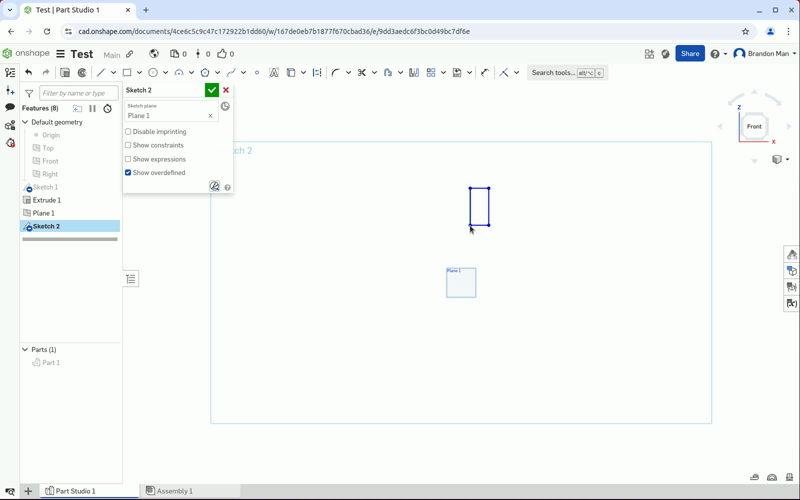
mouse_move(473, 199)
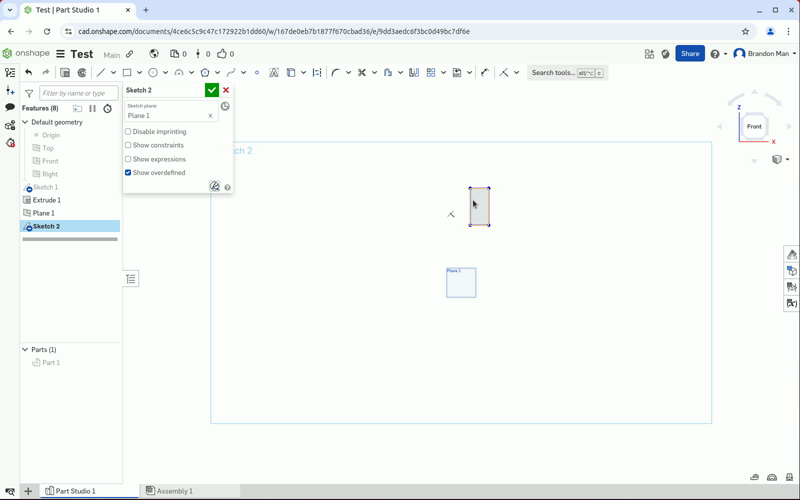
scroll(6)
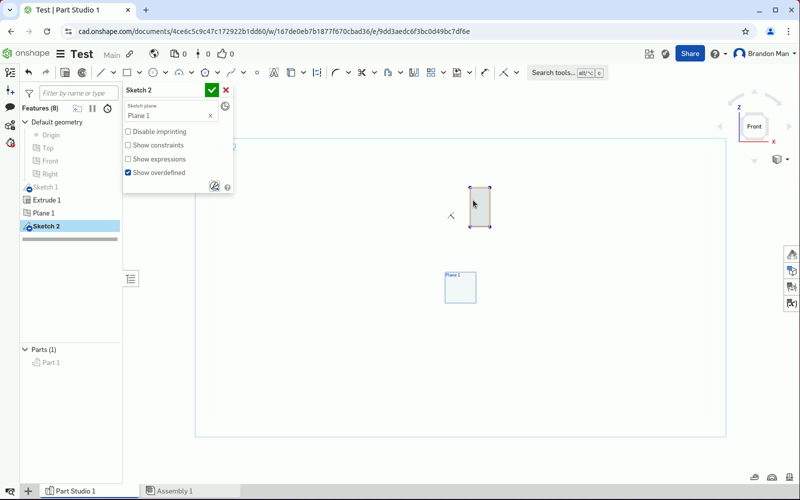
scroll(6)
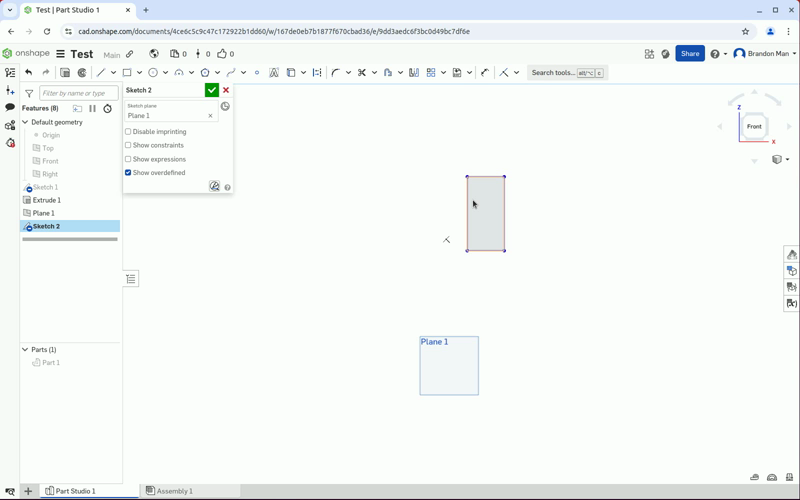
scroll(6)
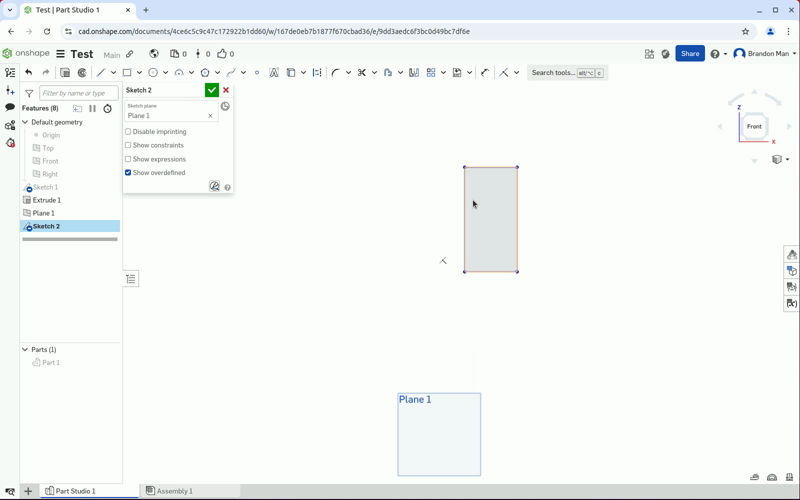
scroll(6)
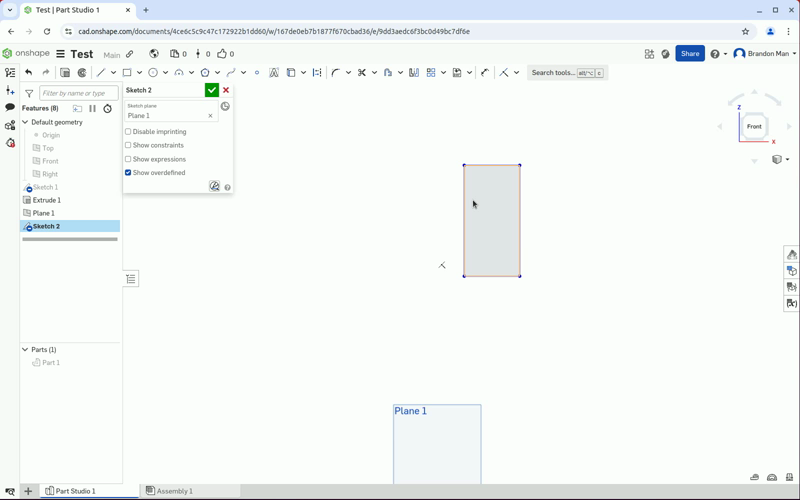
scroll(6)
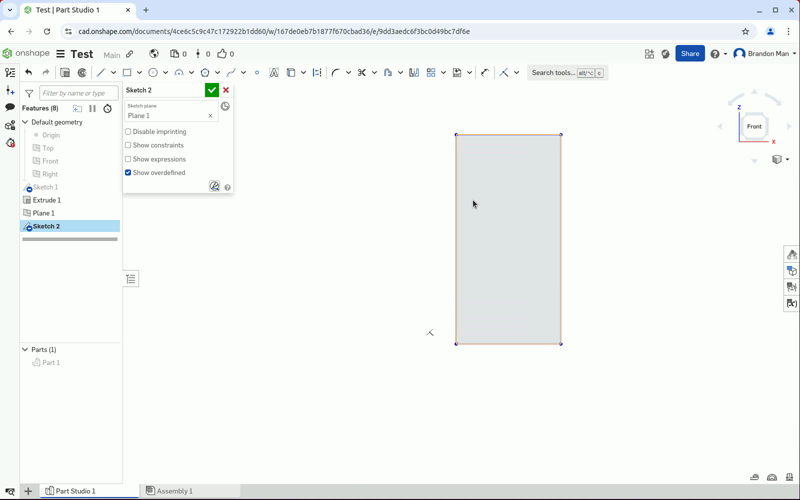
scroll(6)
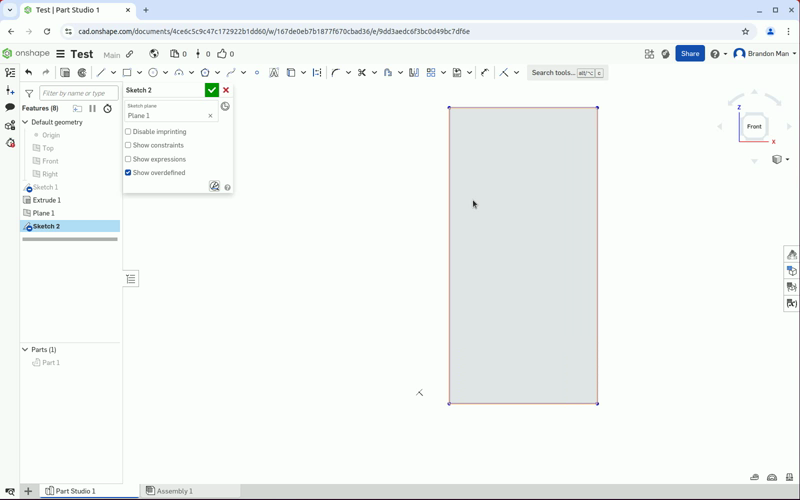
scroll(6)
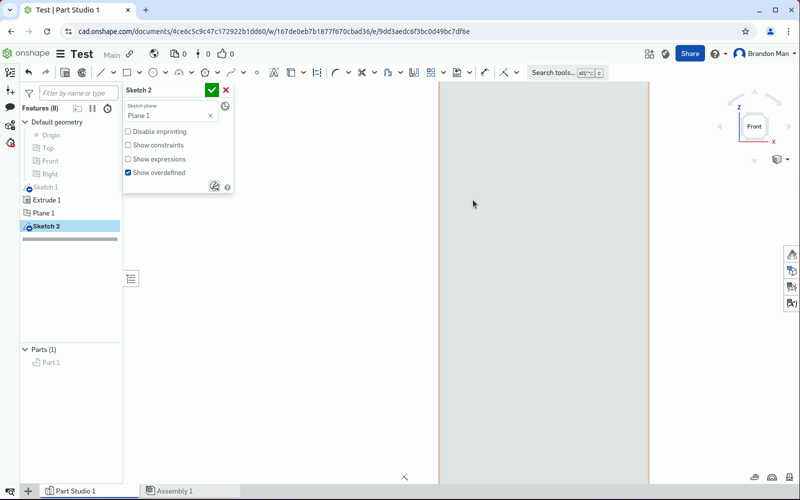
click(473, 199)
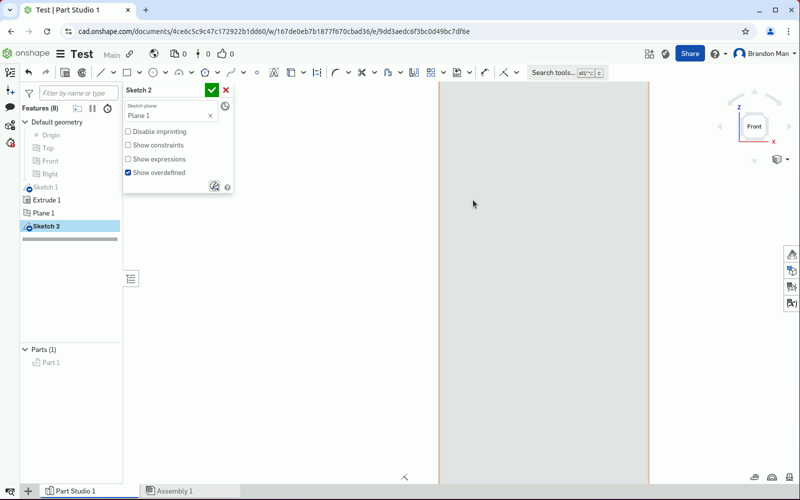
scroll(-6)
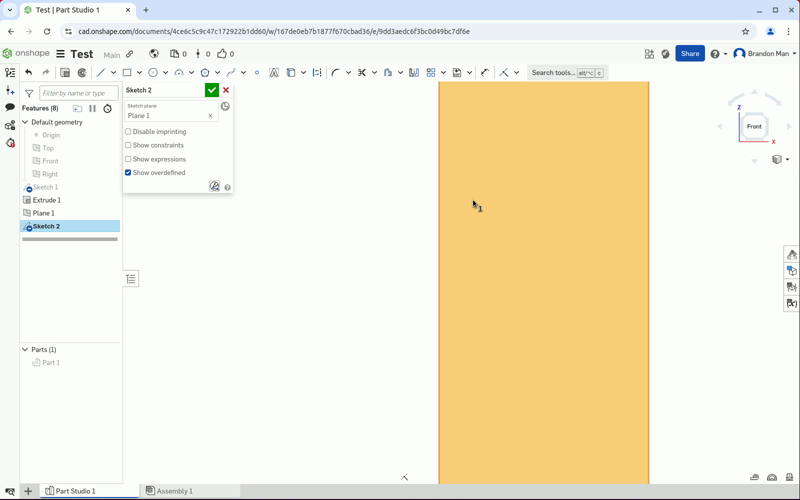
scroll(-6)
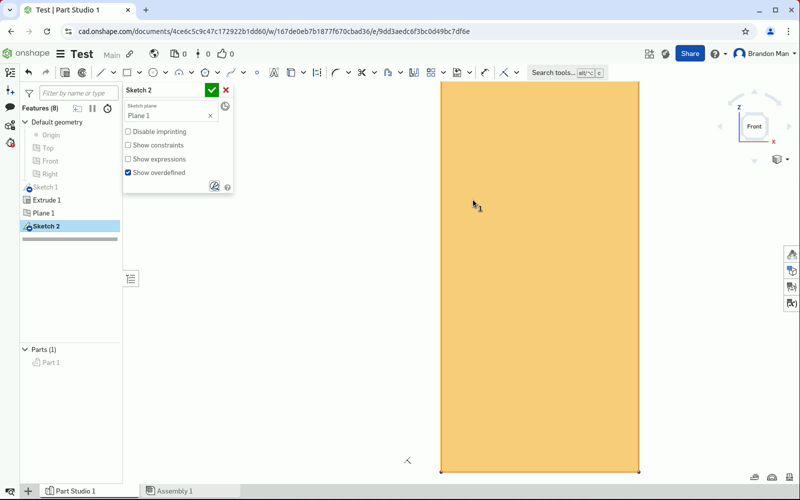
scroll(-6)
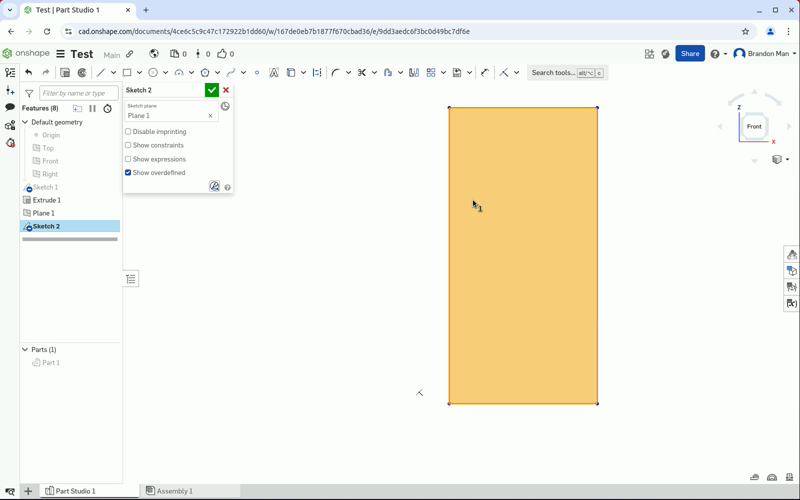
scroll(-6)
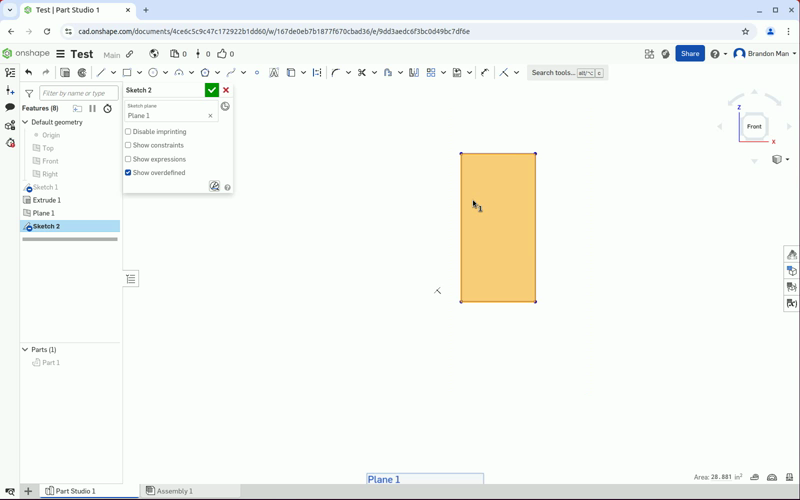
scroll(-6)
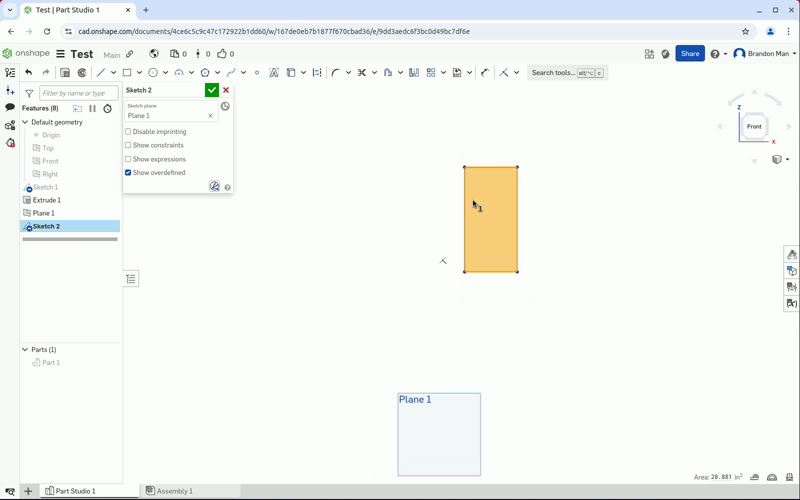
scroll(-6)
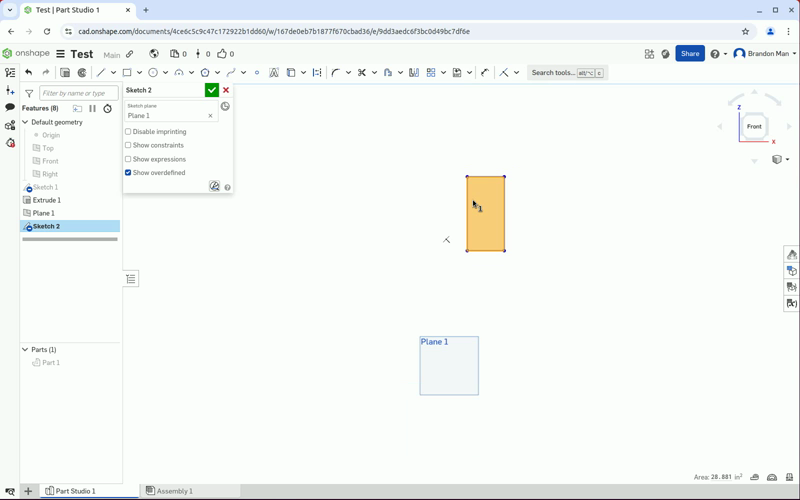
scroll(-6)
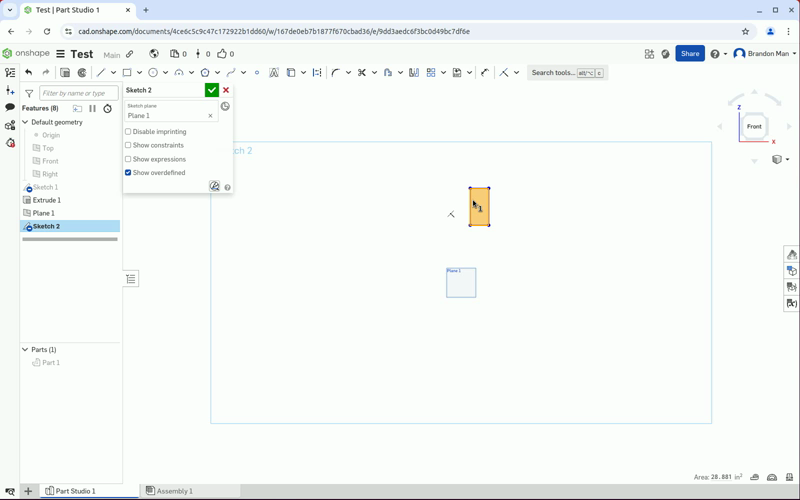
mouse_move(73, 352)
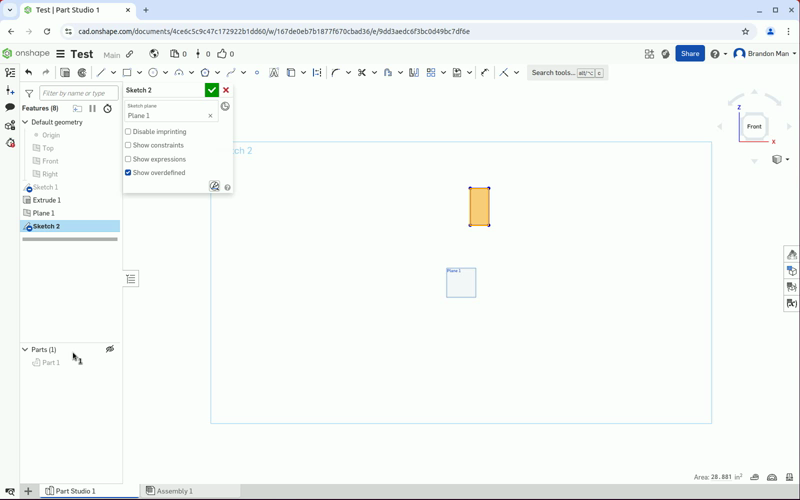
key(shift+y)
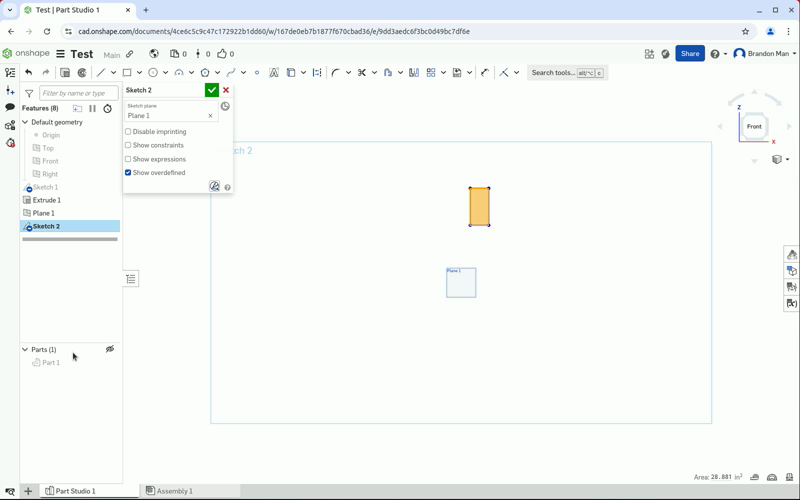
key(shift+e)
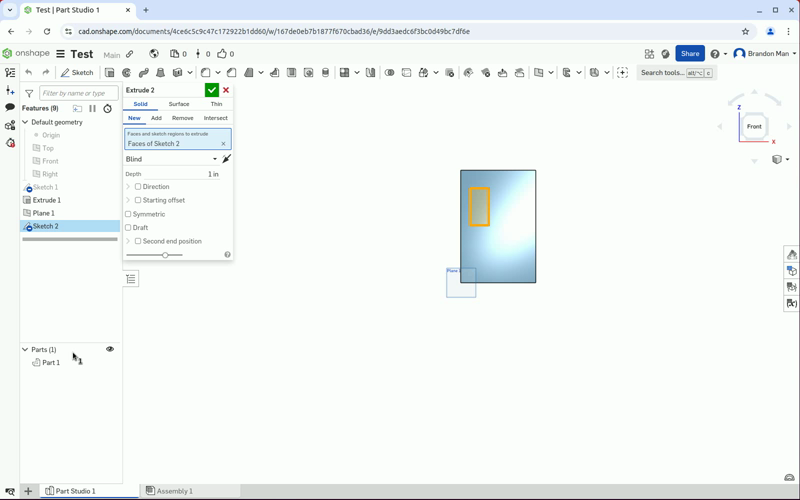
mouse_move(143, 106)
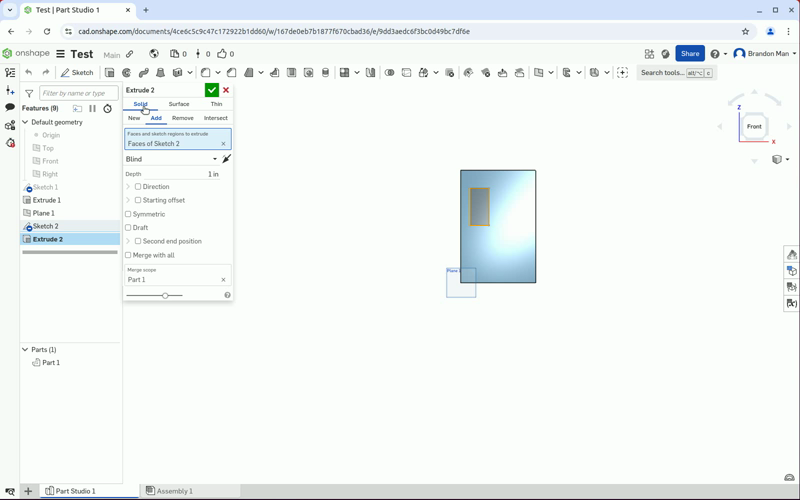
click(143, 106)
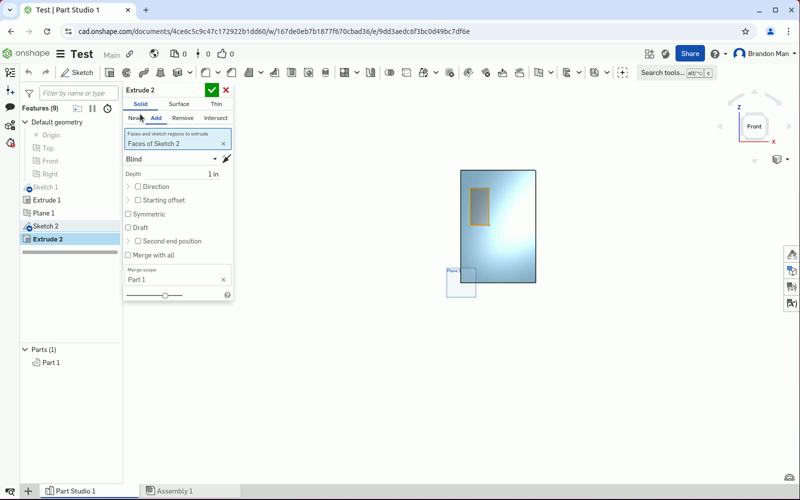
mouse_move(137, 120)
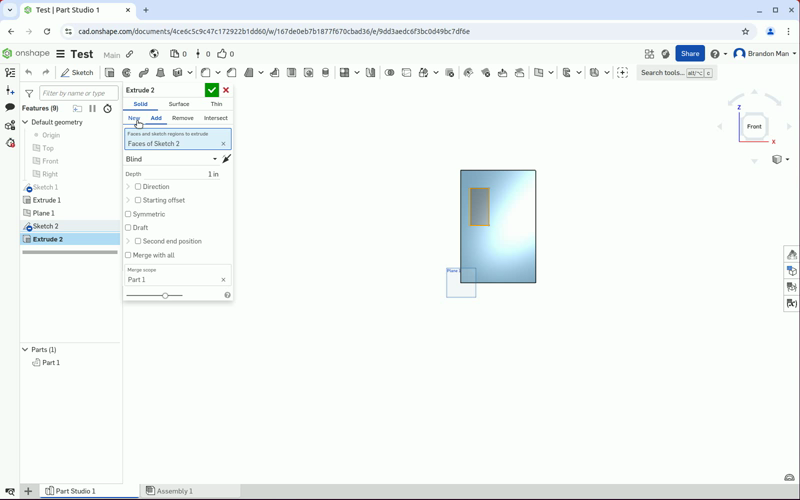
click(137, 120)
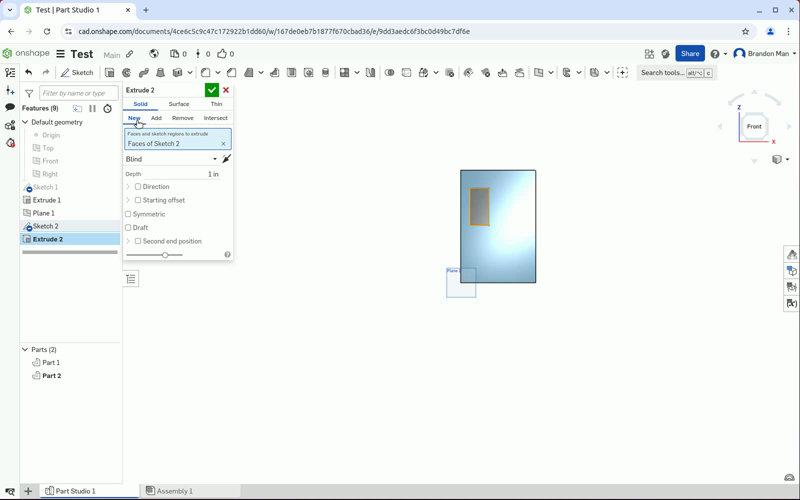
key(tab, 4)
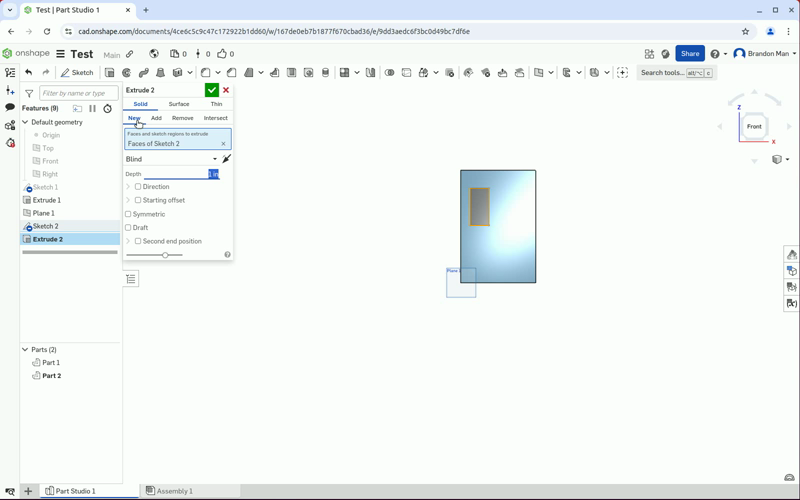
text(0.722)
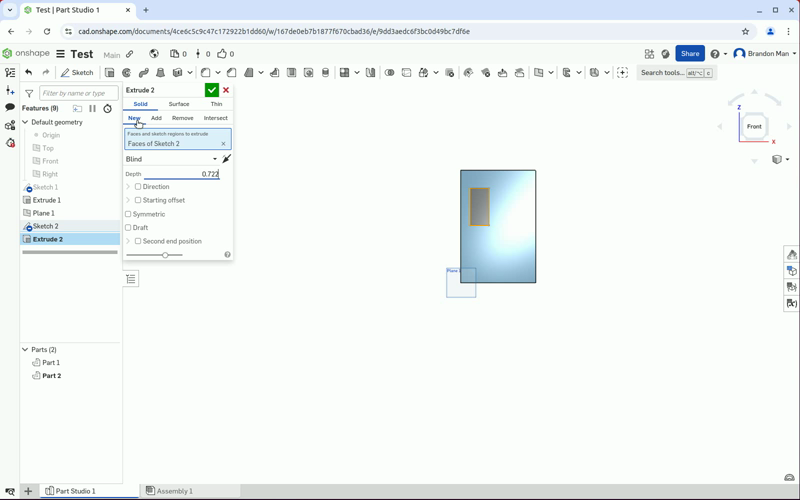
key(enter)
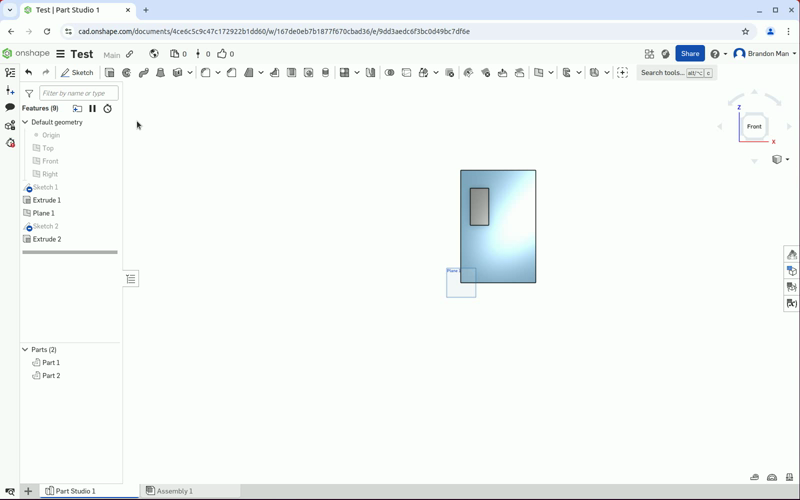
key(shift+h)
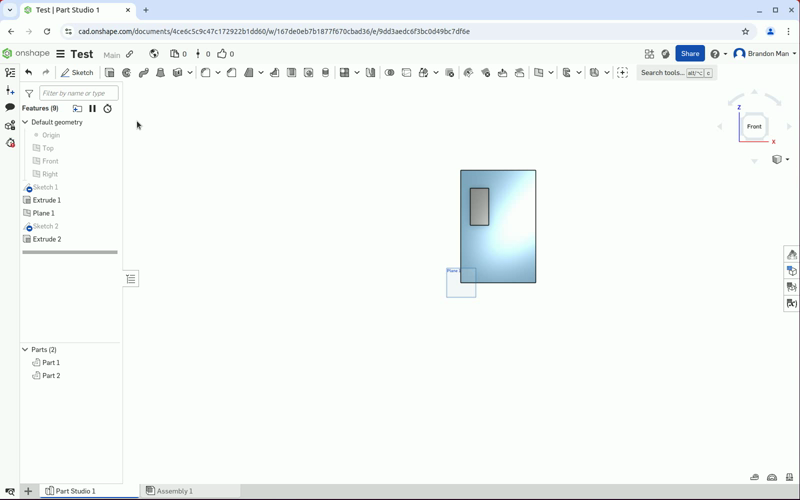
key(shift+h)
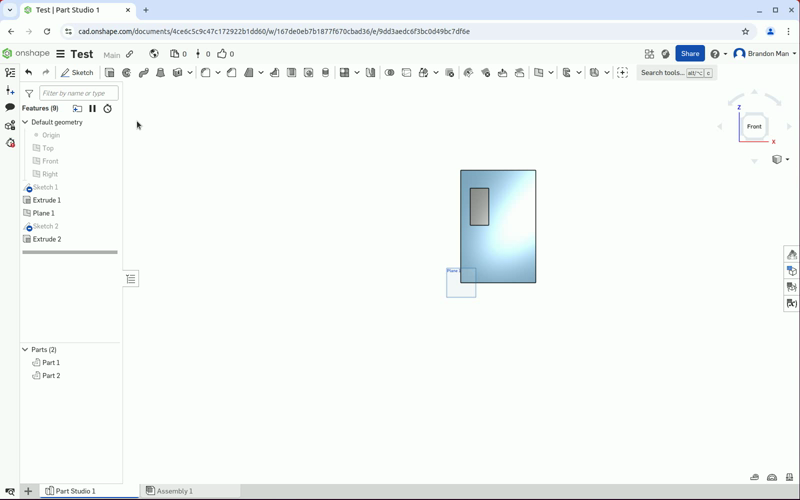
mouse_move(73, 189)
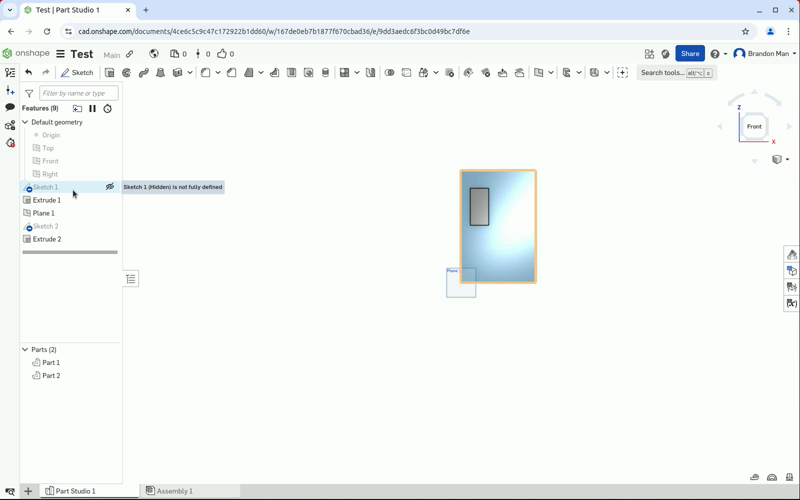
click(73, 189)
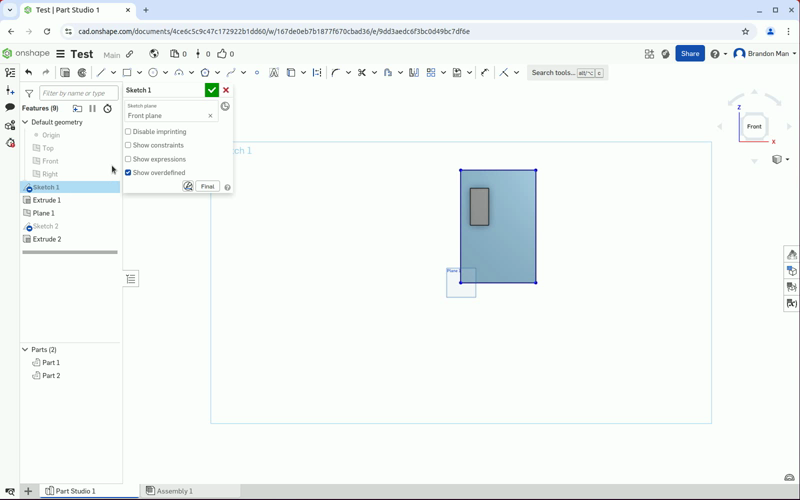
mouse_move(229, 92)
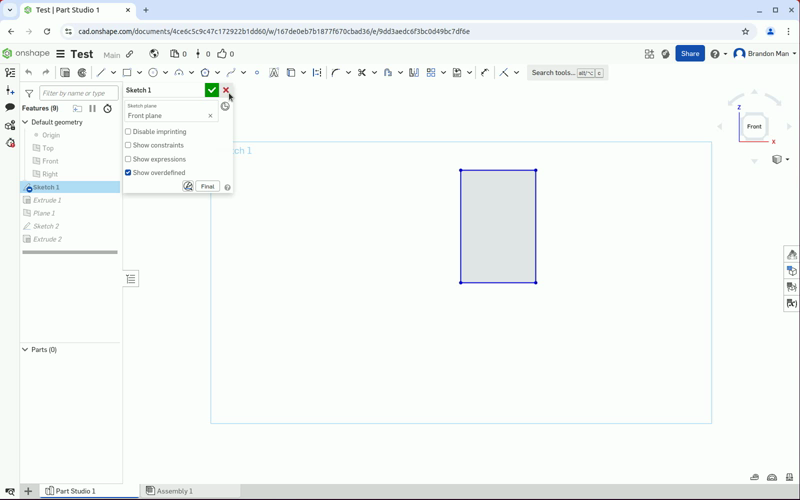
click(229, 92)
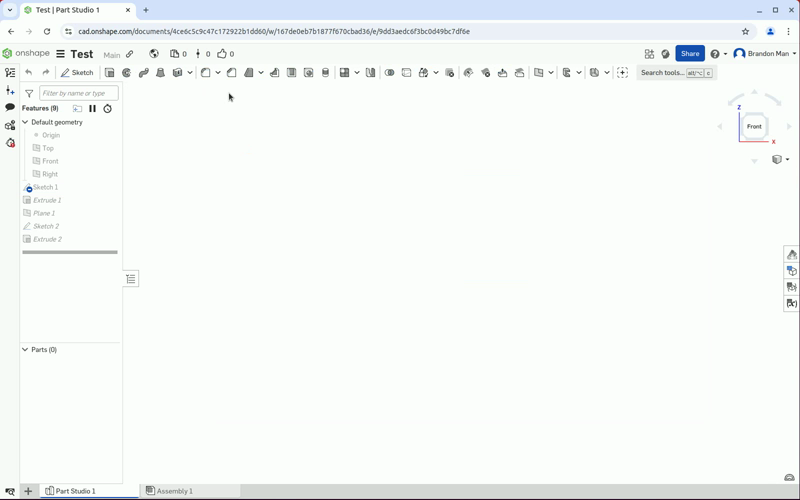
key(shift+s)
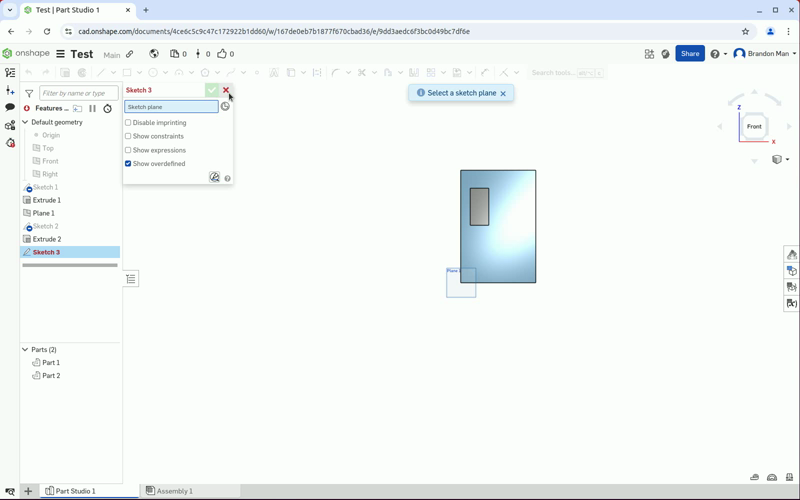
mouse_move(73, 215)
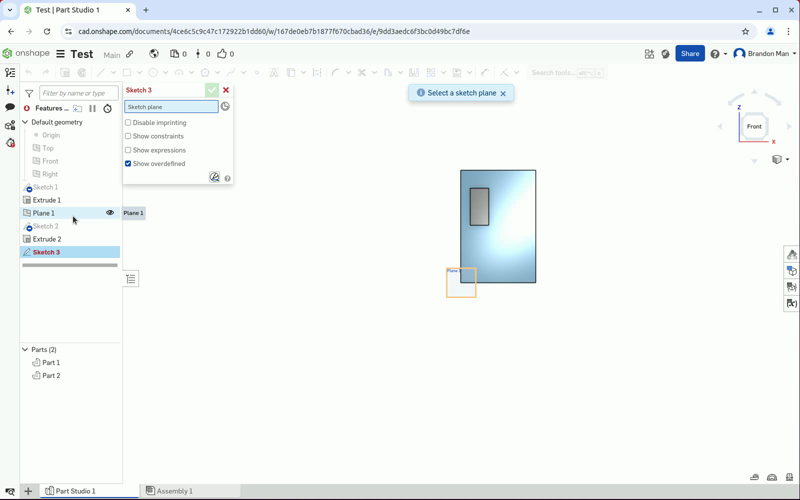
click(73, 215)
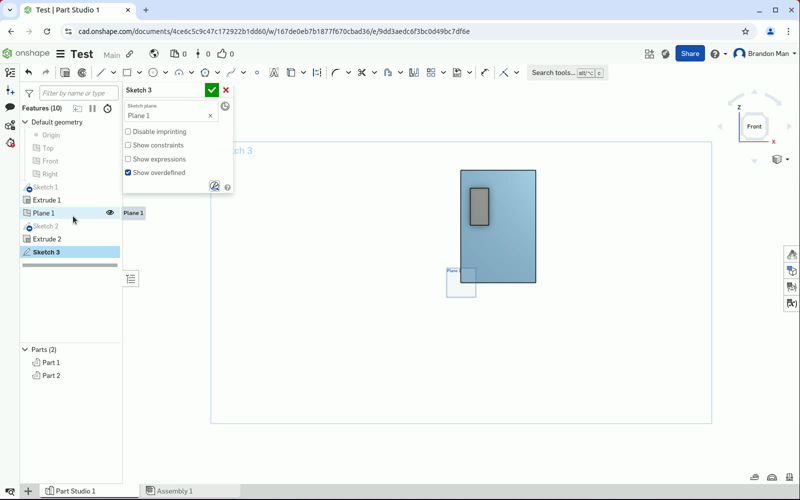
mouse_move(73, 352)
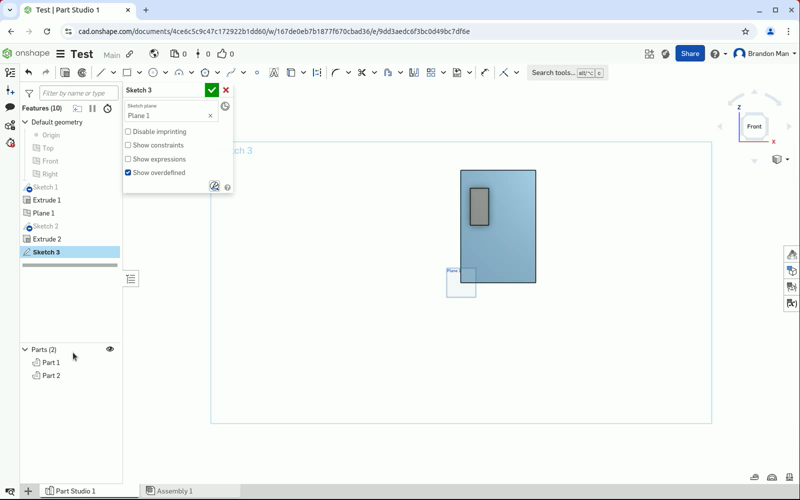
key(y)
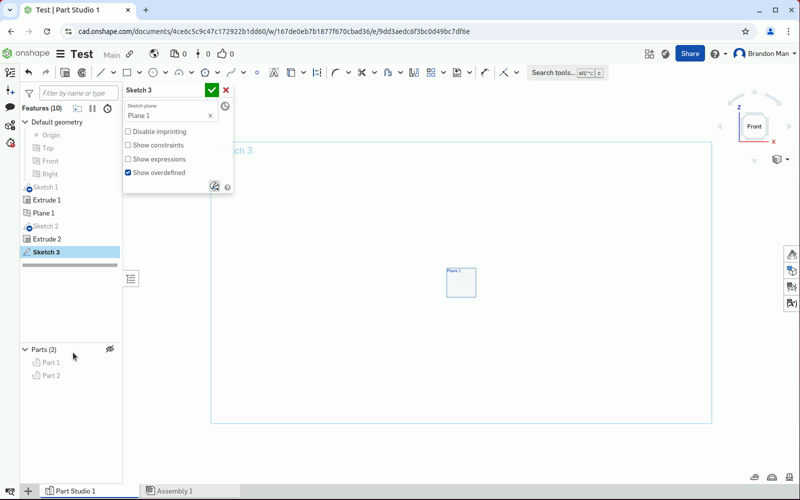
key(l)
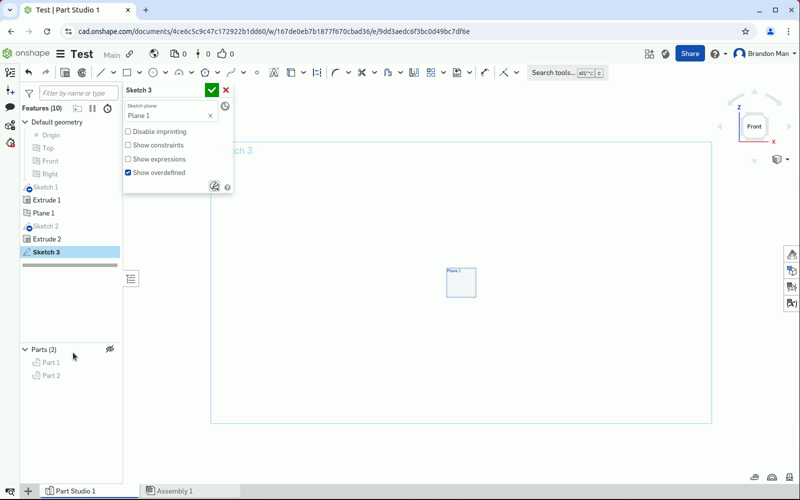
key_down(shift)
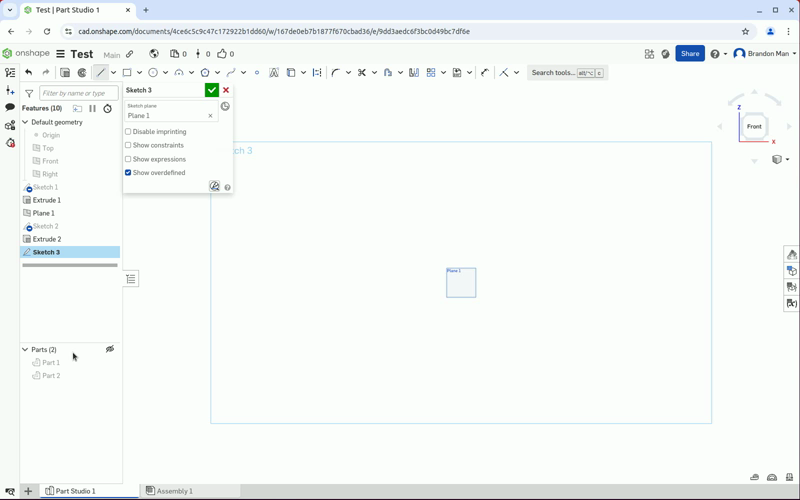
mouse_move(507, 225)
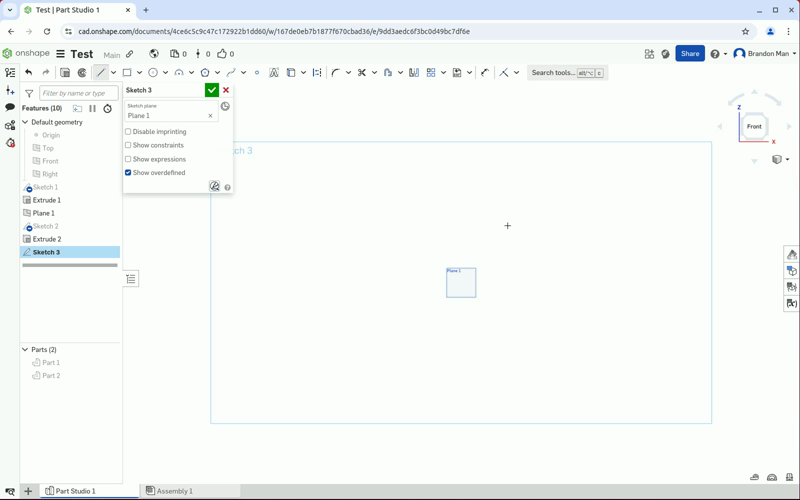
click(507, 225)
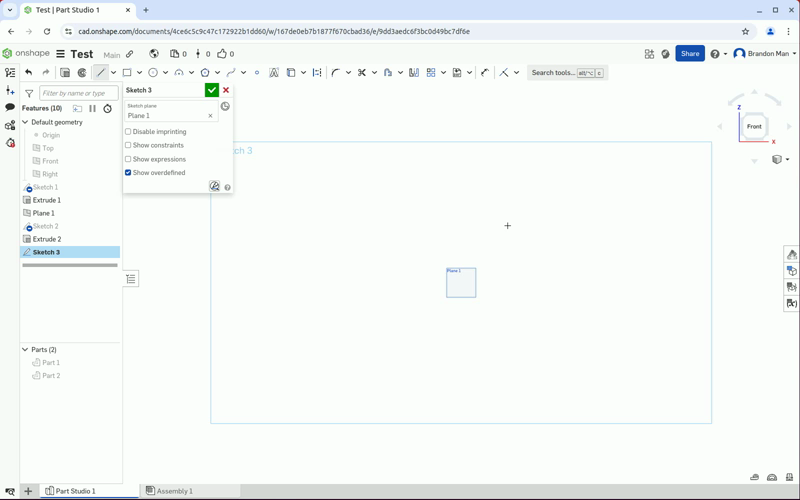
key_up(shift)
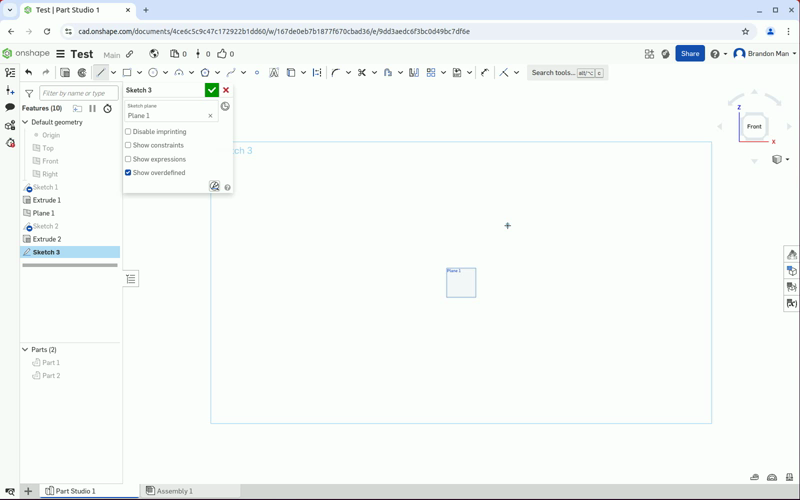
key_down(shift)
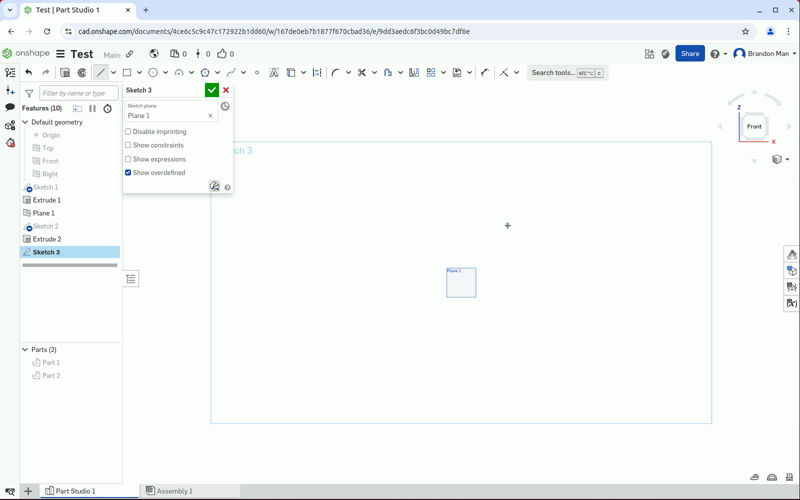
mouse_move(537, 225)
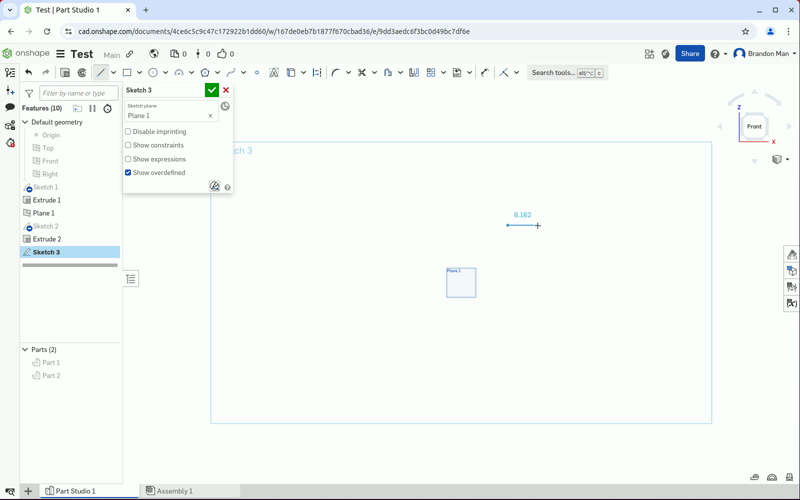
mouse_move(526, 225)
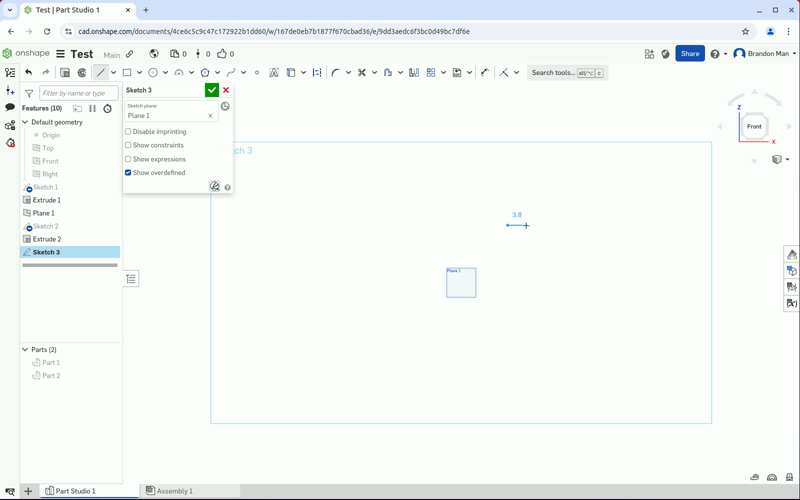
click(526, 225)
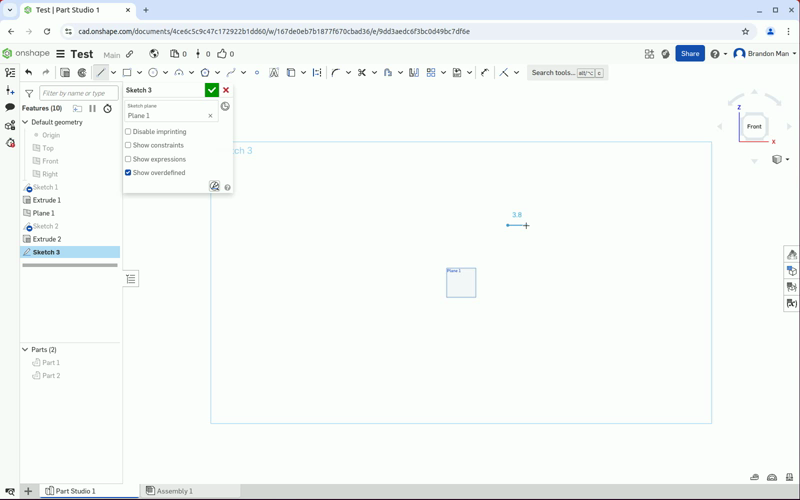
key_up(shift)
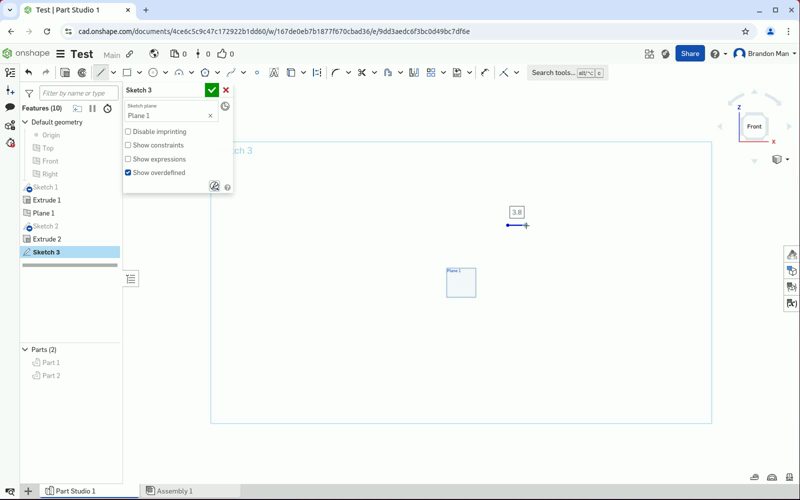
key_down(shift)
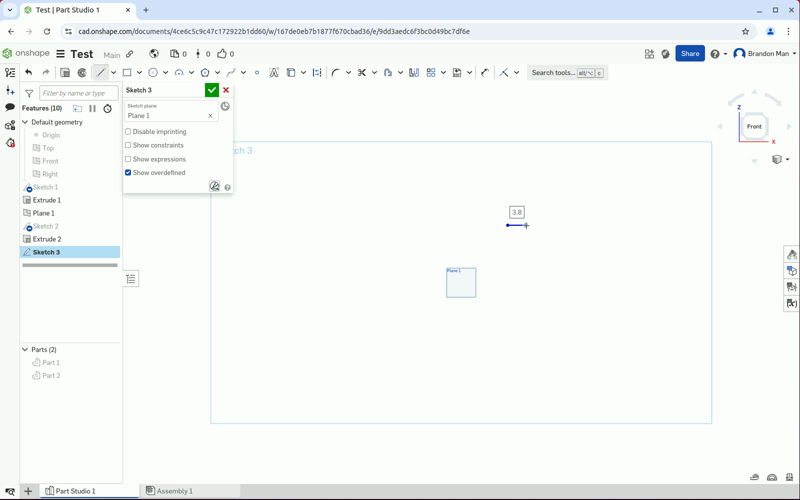
mouse_move(556, 225)
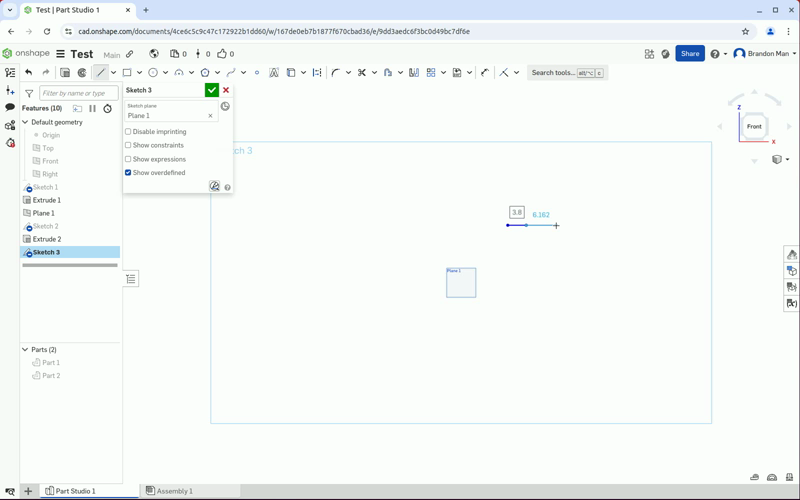
mouse_move(526, 188)
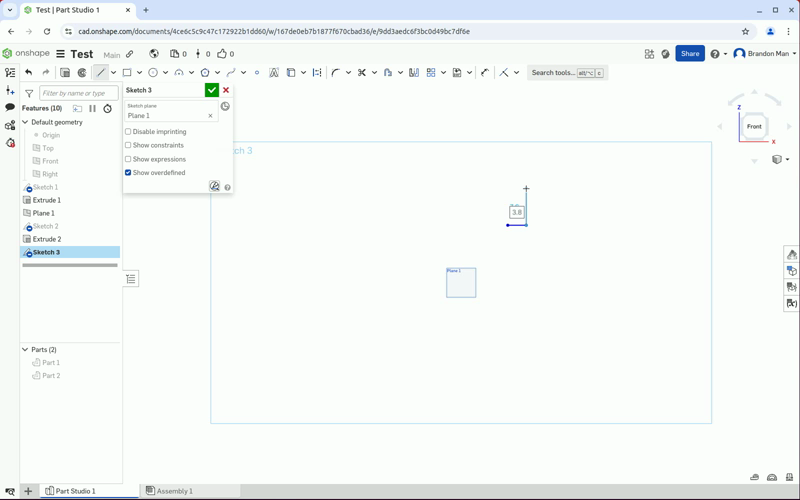
click(526, 188)
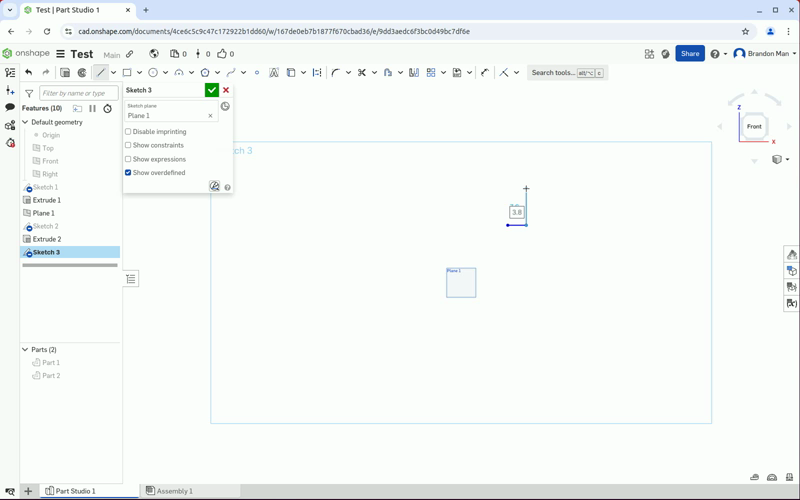
key_up(shift)
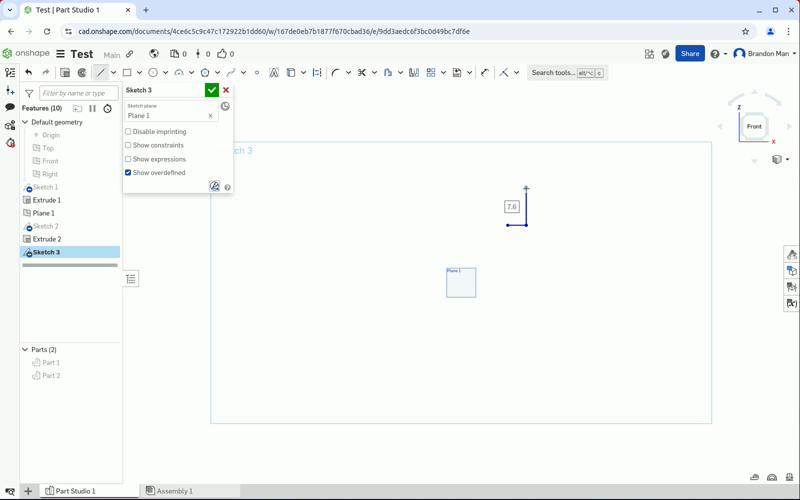
key_down(shift)
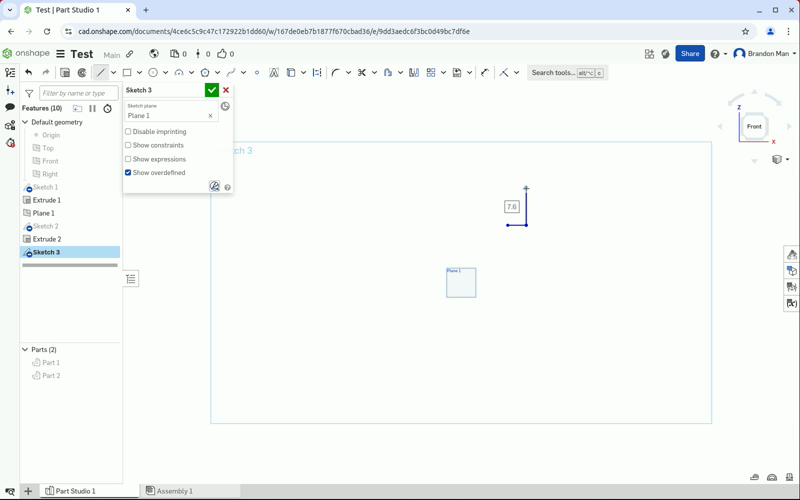
mouse_move(556, 188)
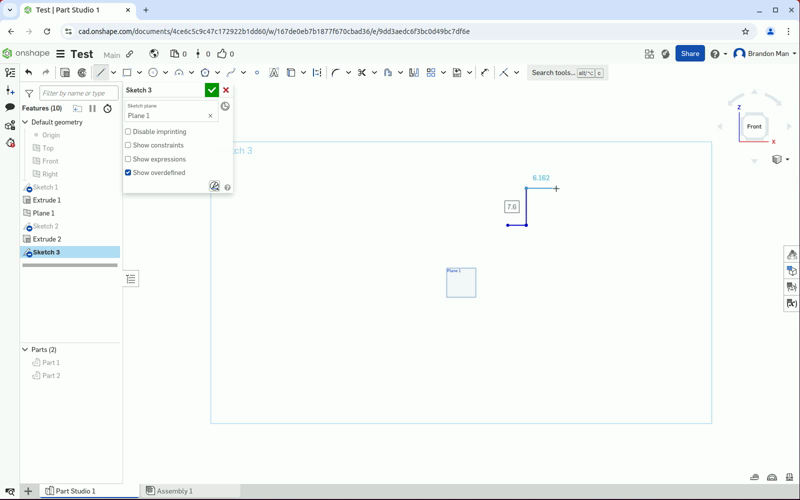
mouse_move(507, 188)
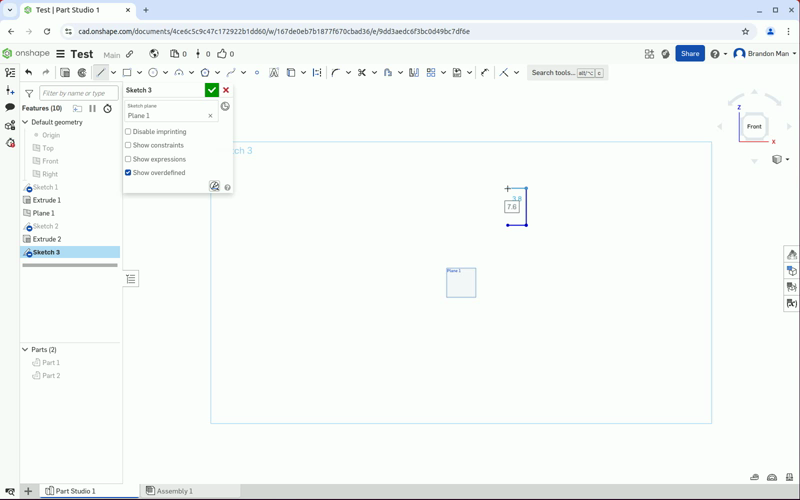
click(507, 188)
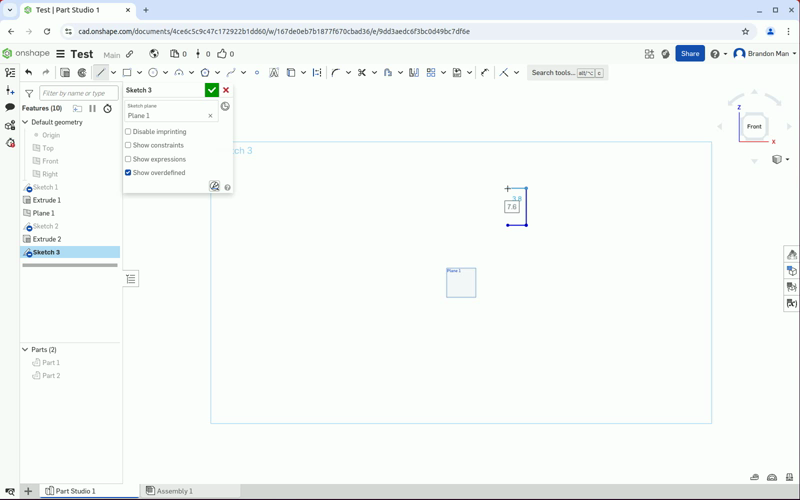
key_up(shift)
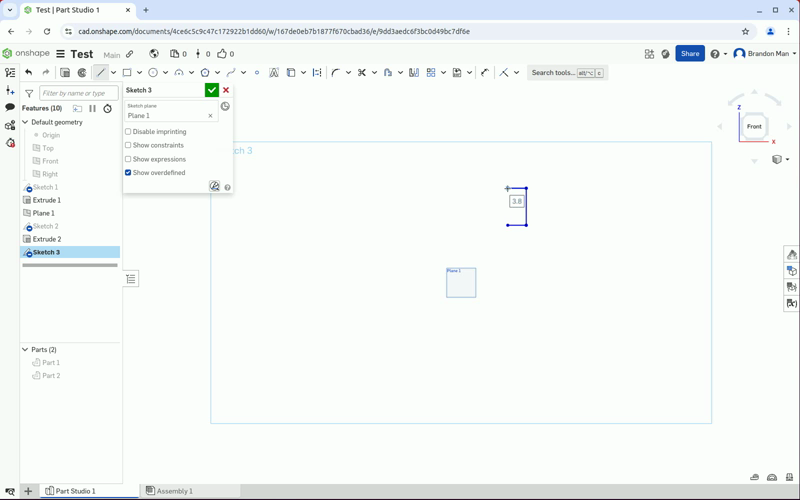
mouse_move(537, 188)
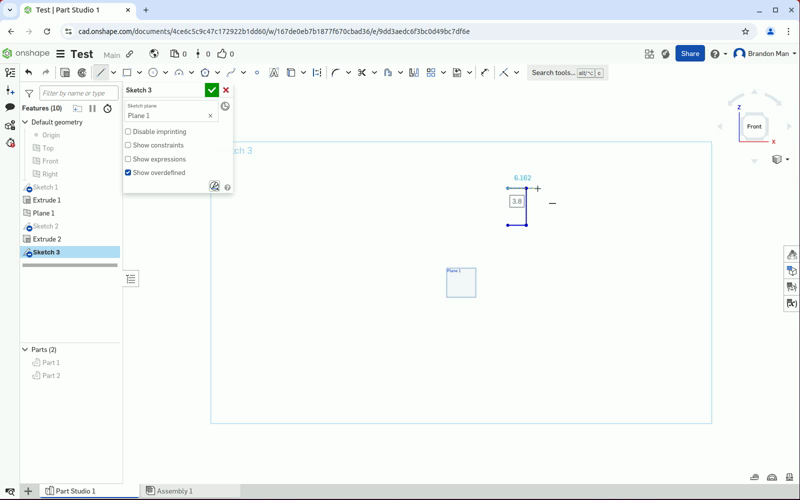
key_down(shift)
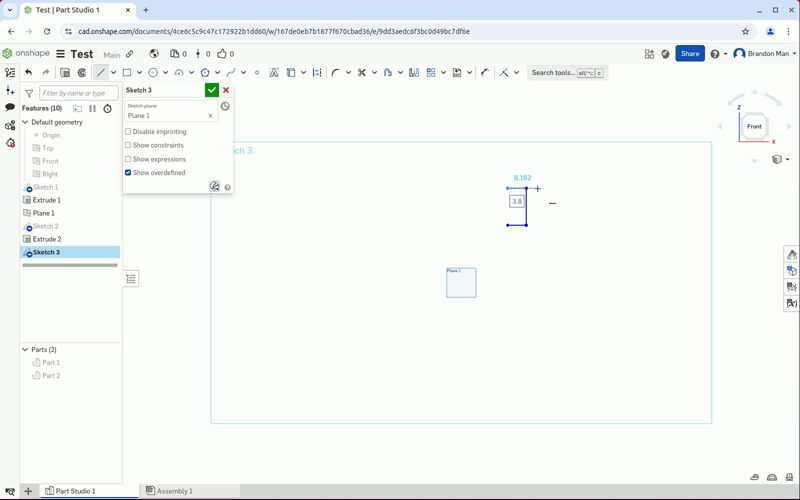
mouse_move(507, 225)
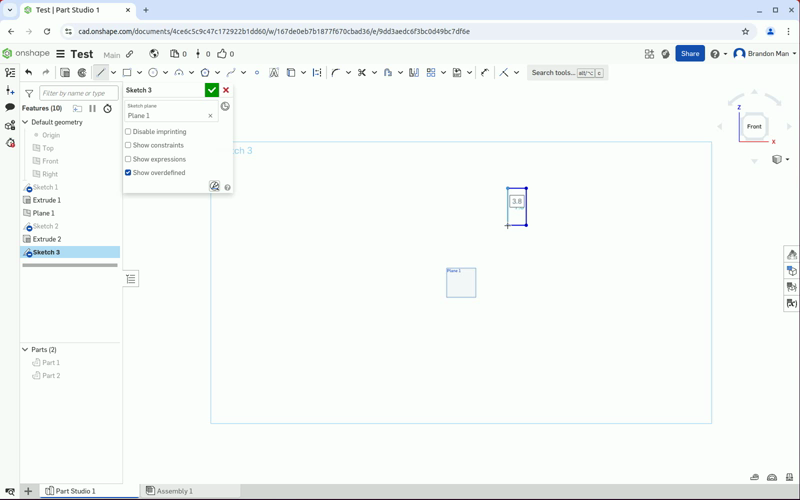
key_up(shift)
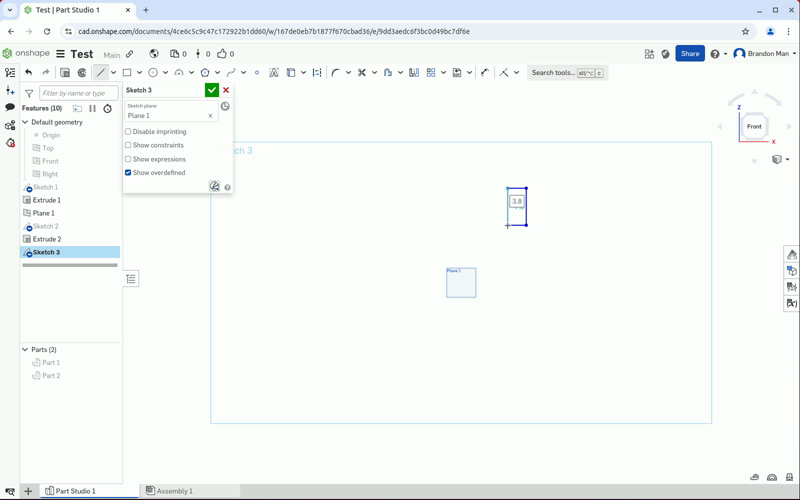
click(507, 225)
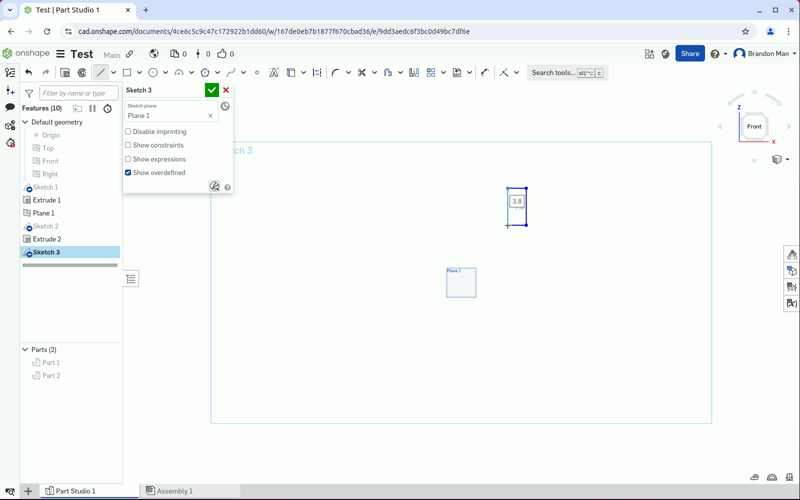
key(esc)
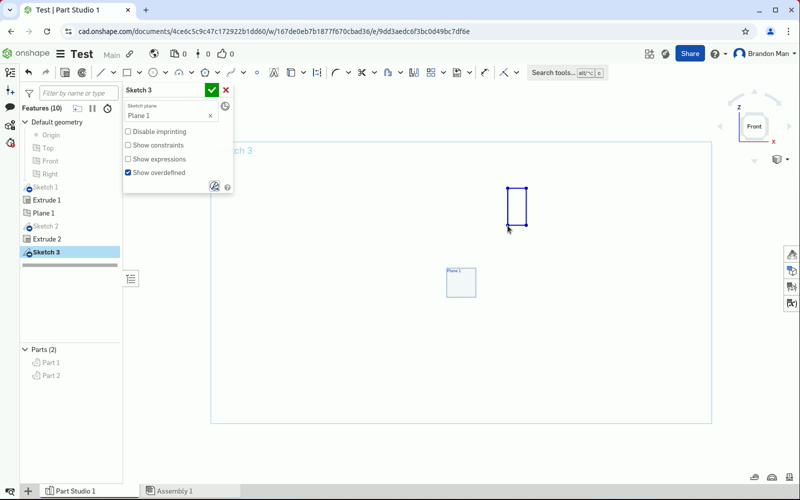
mouse_move(520, 221)
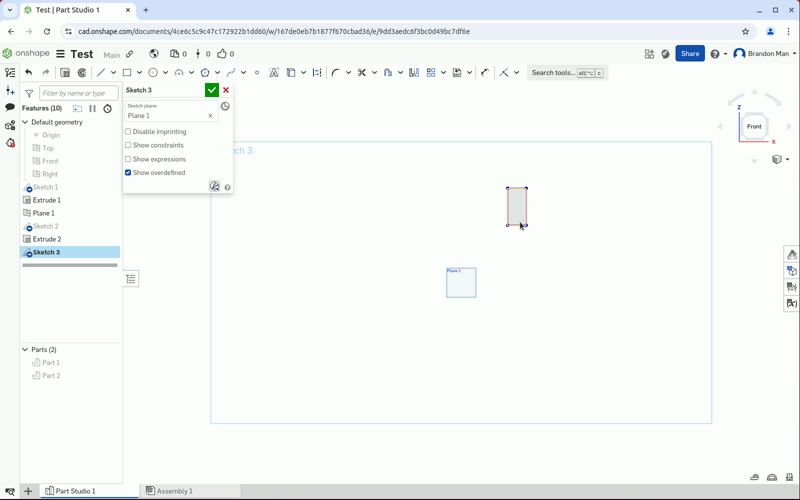
scroll(6)
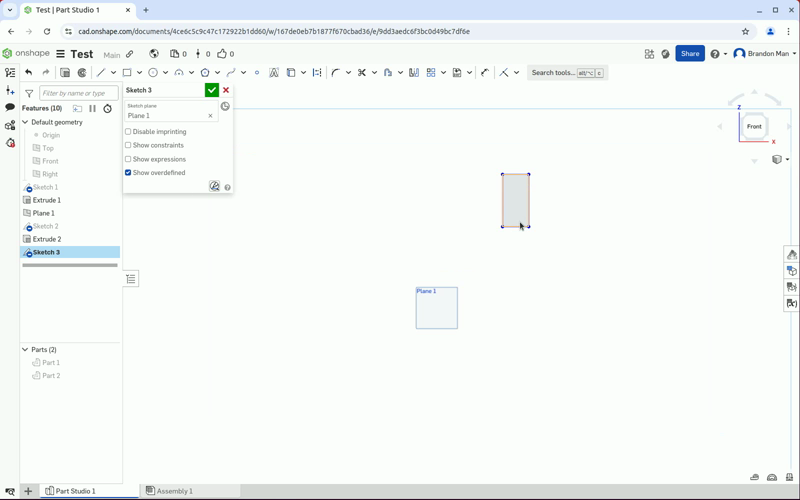
scroll(6)
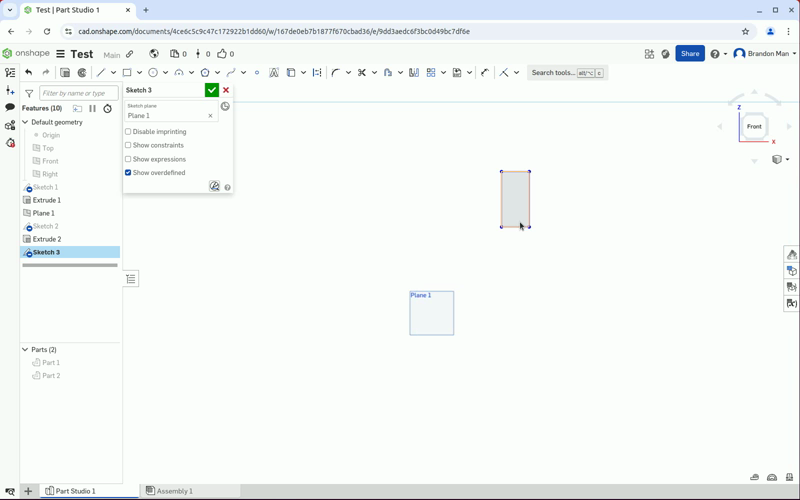
scroll(6)
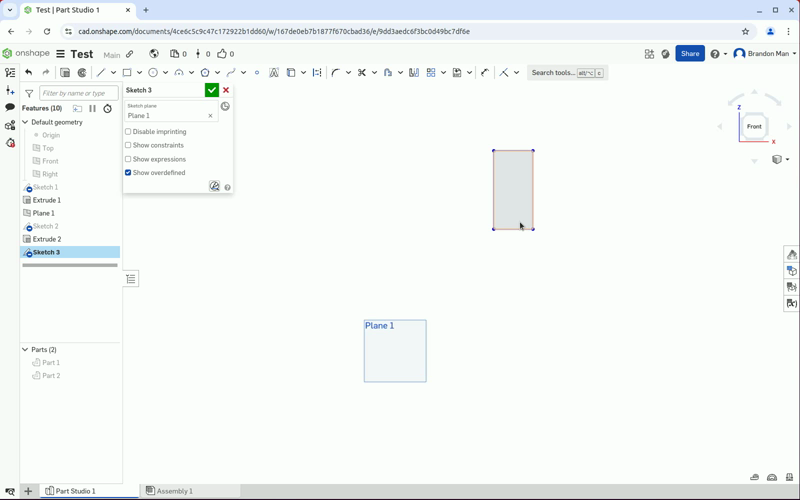
scroll(6)
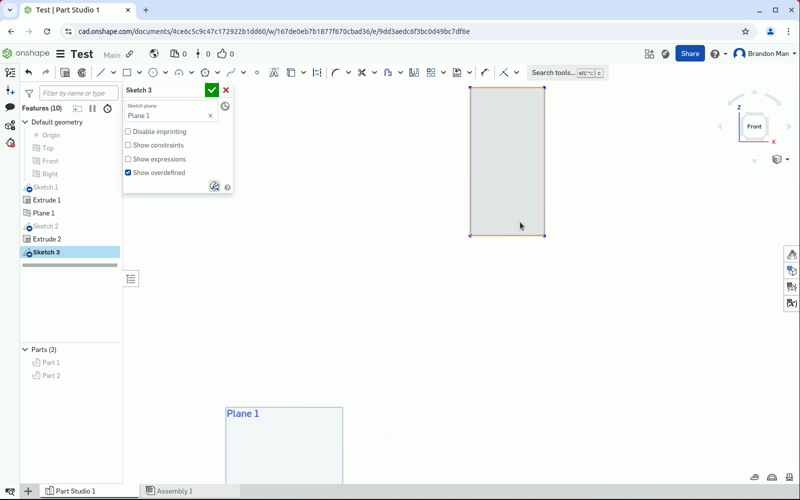
scroll(6)
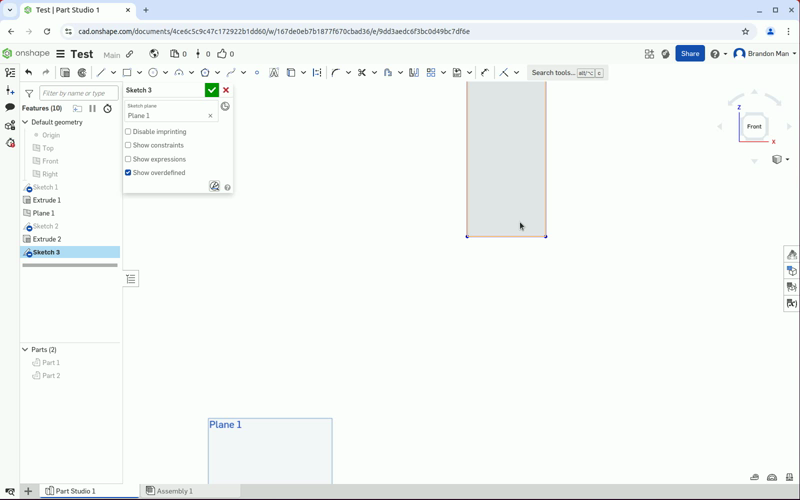
scroll(6)
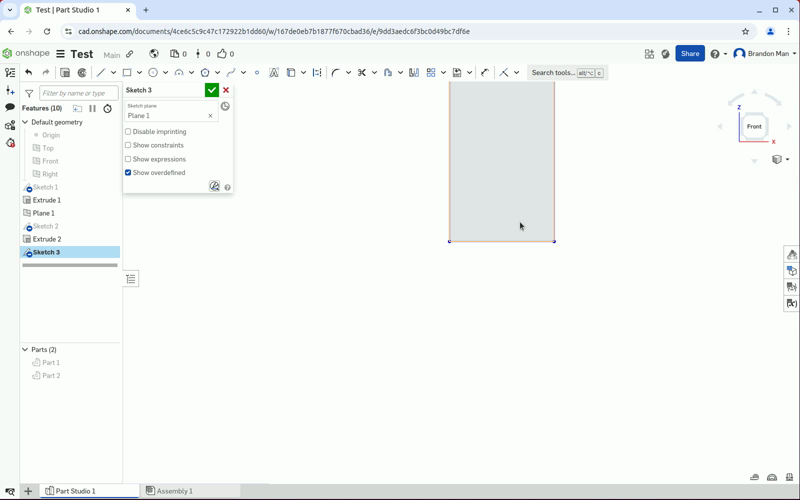
scroll(6)
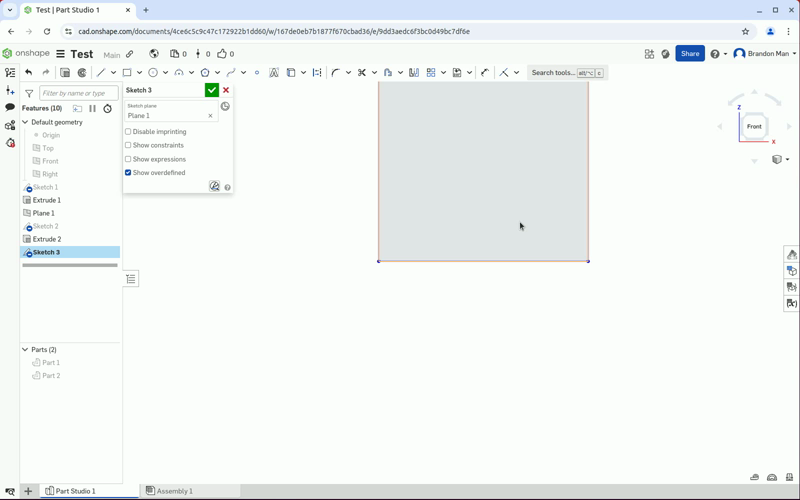
click(520, 221)
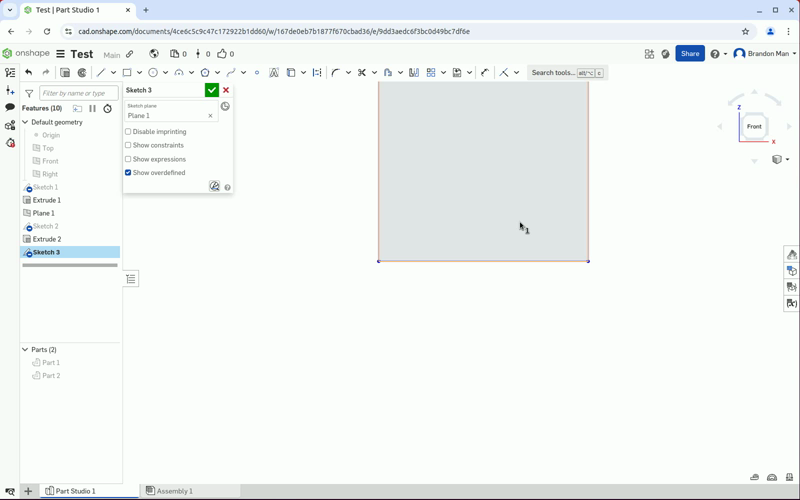
scroll(-6)
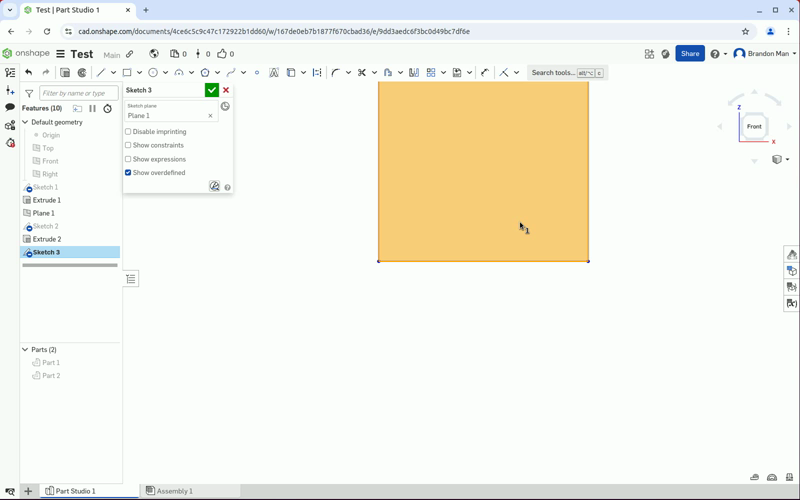
scroll(-6)
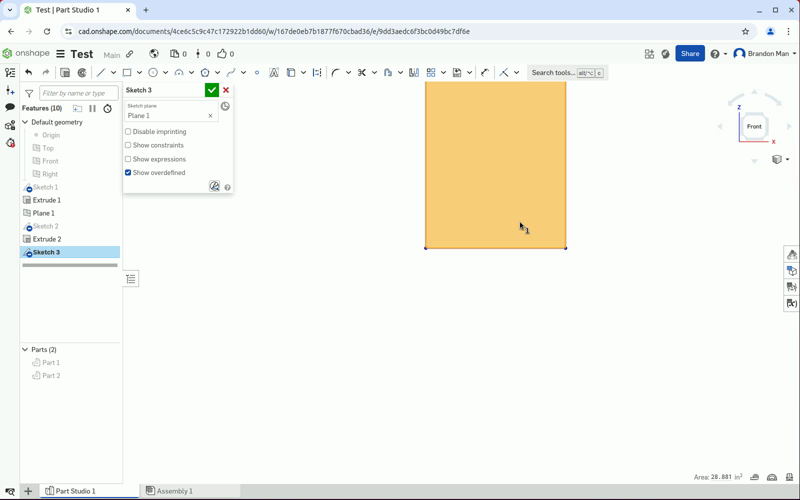
scroll(-6)
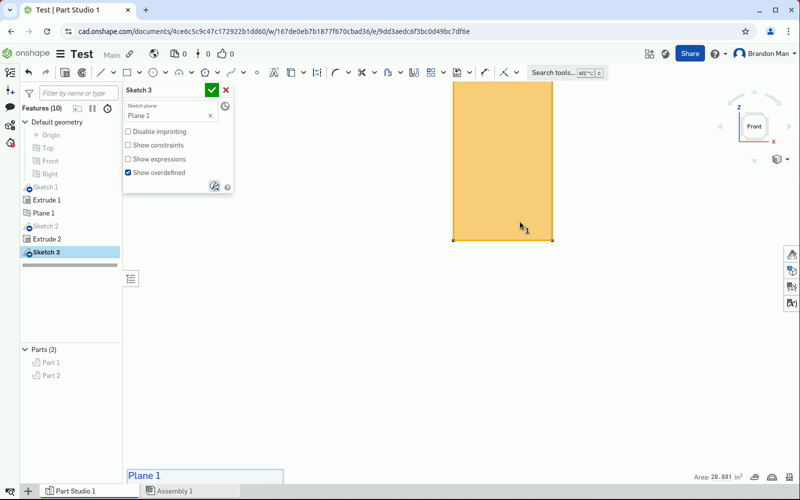
scroll(-6)
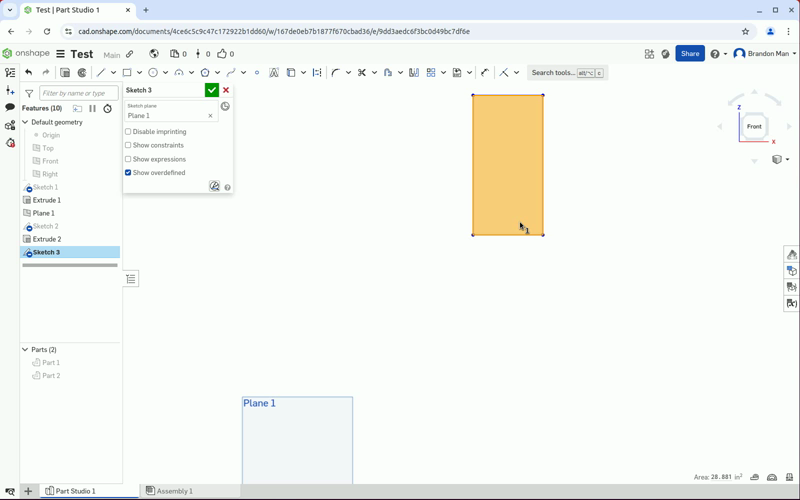
scroll(-6)
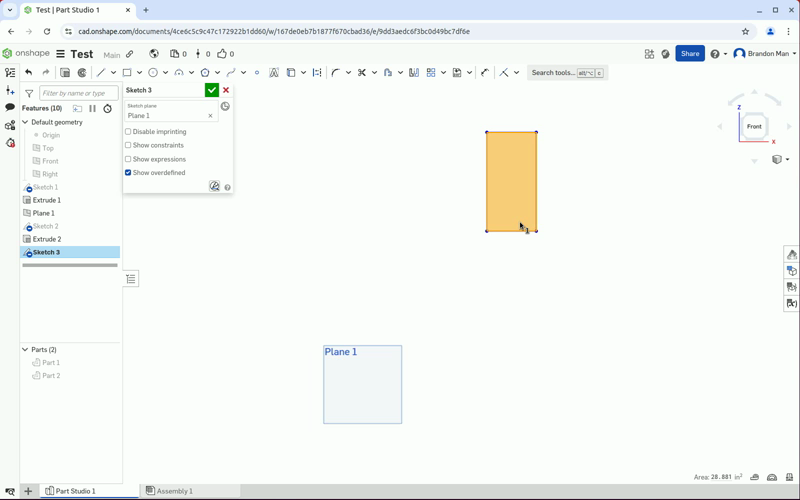
scroll(-6)
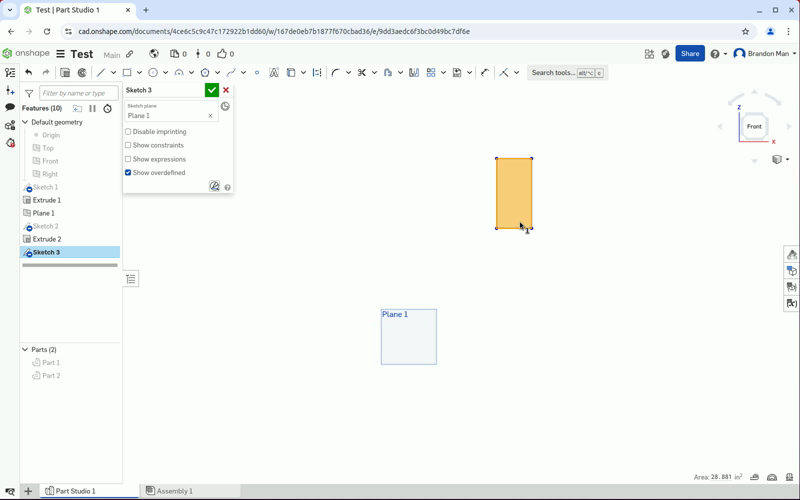
scroll(-6)
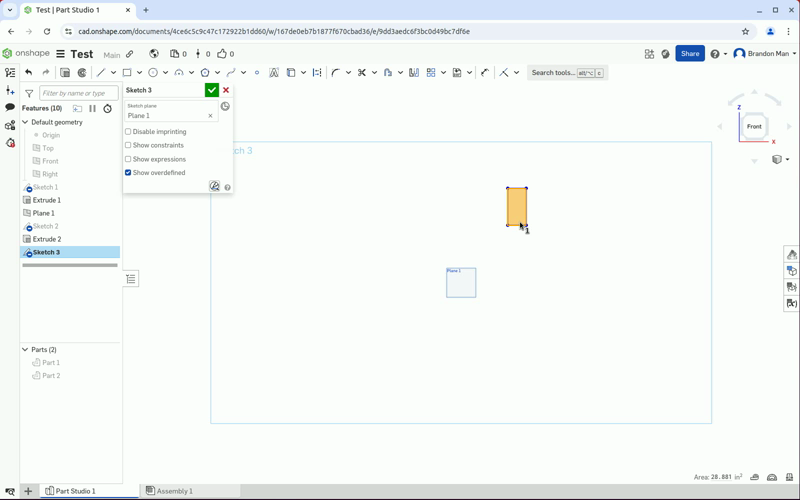
mouse_move(73, 352)
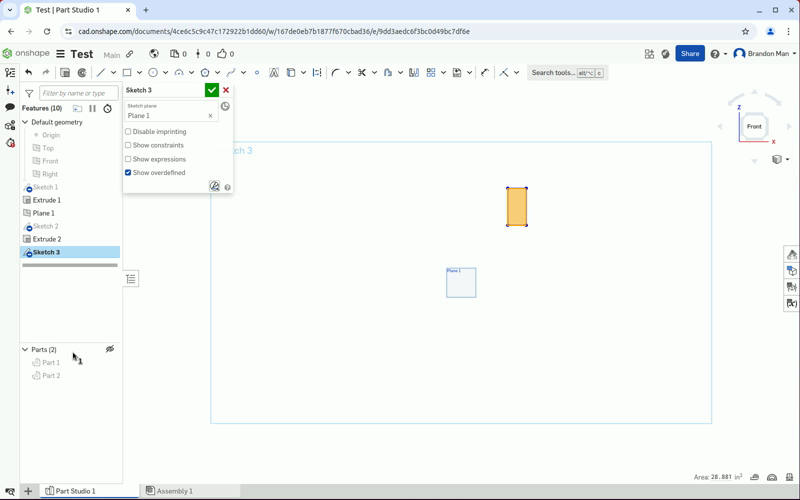
key(shift+y)
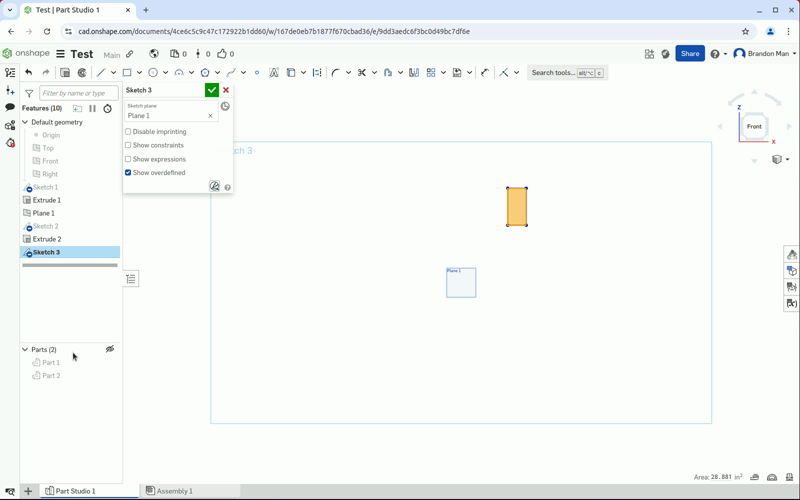
key(shift+e)
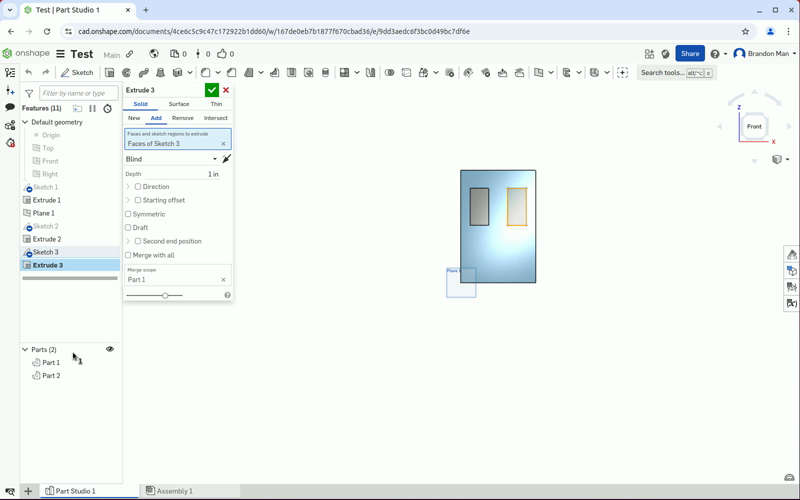
mouse_move(143, 106)
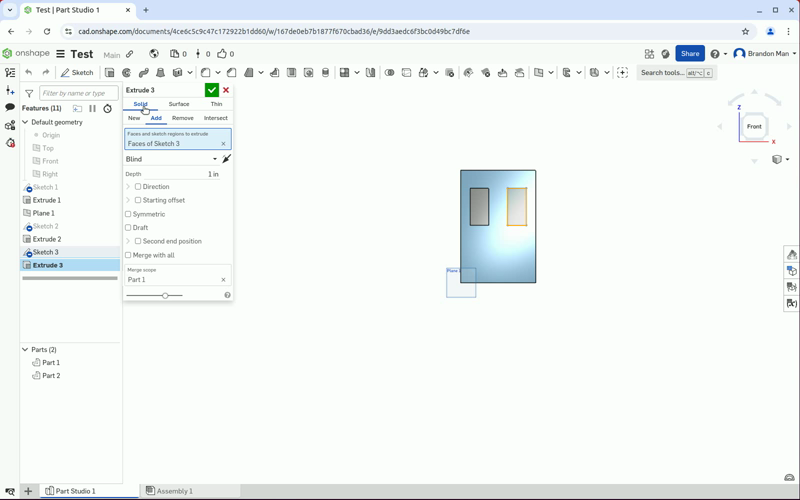
click(143, 106)
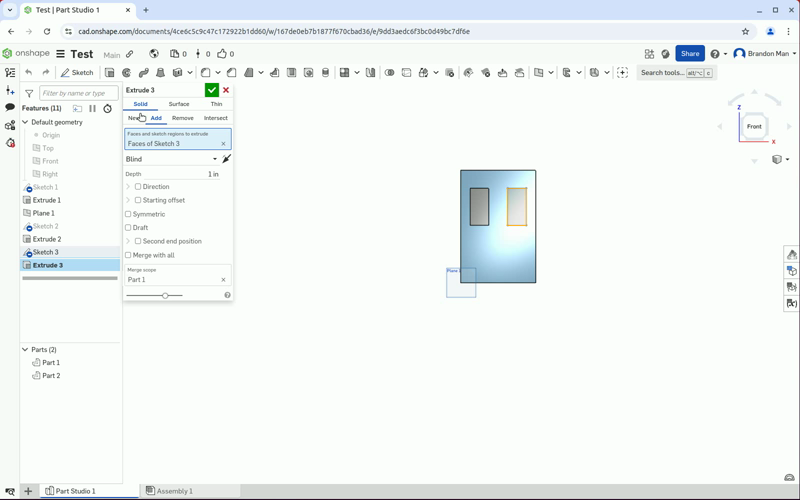
mouse_move(137, 120)
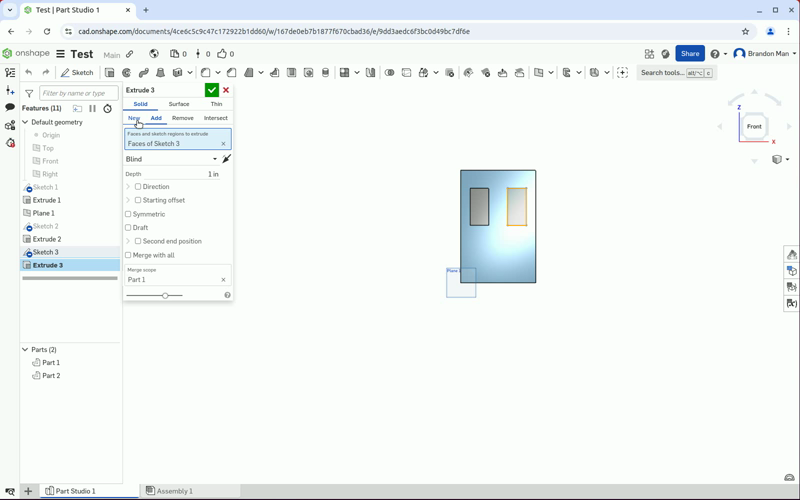
click(137, 120)
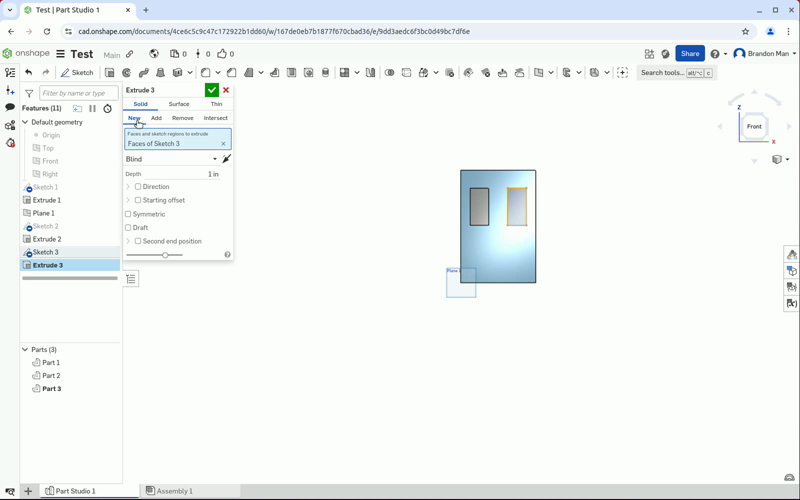
key(tab, 4)
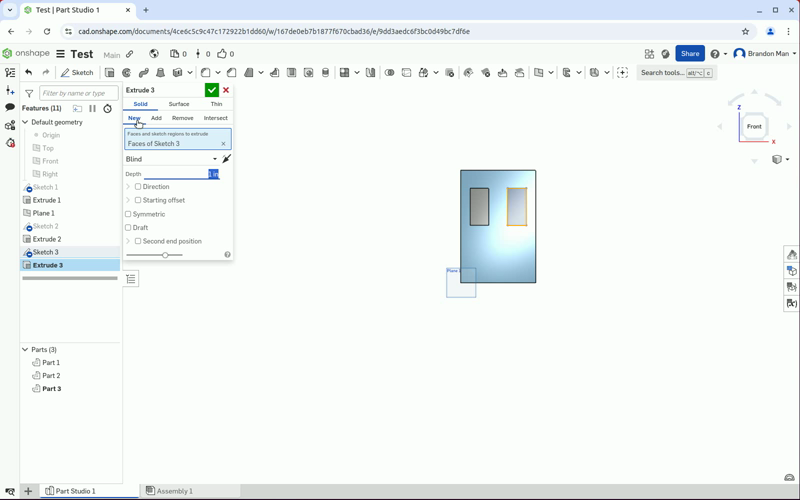
text(0.722)
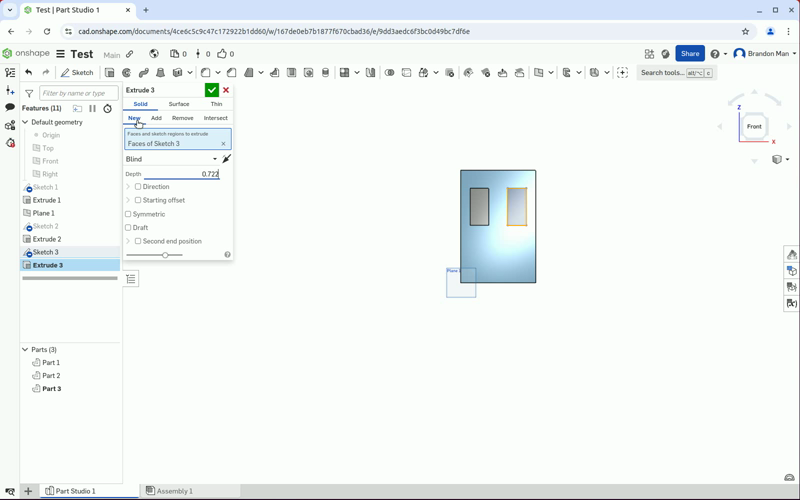
key(enter)
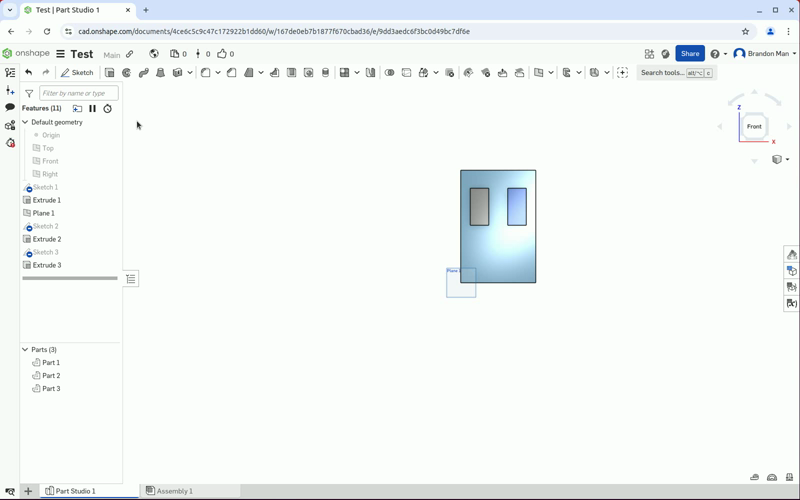
key(shift+h)
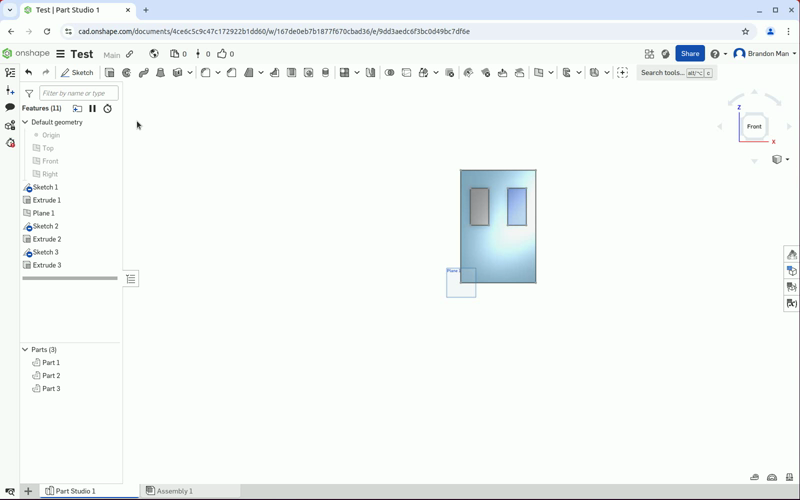
key(shift+h)
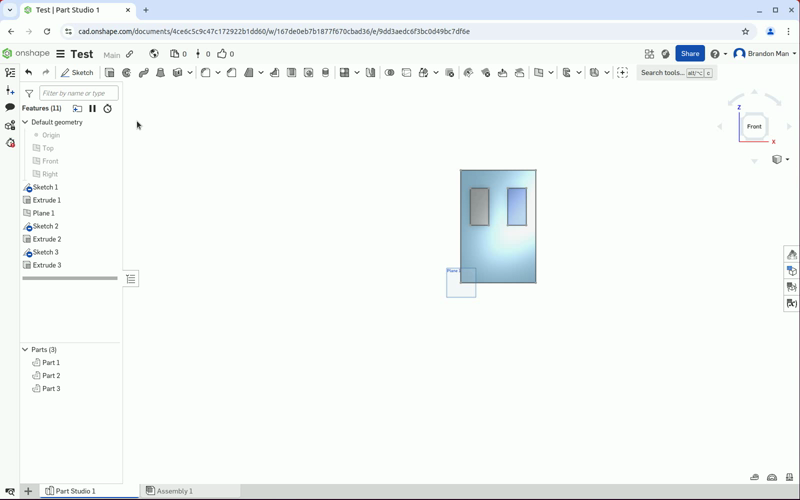
key(shift+7)
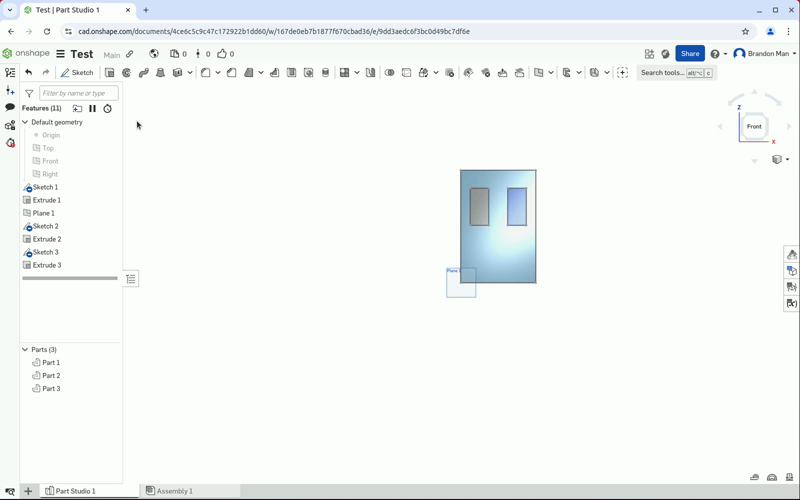
key(left, 2)
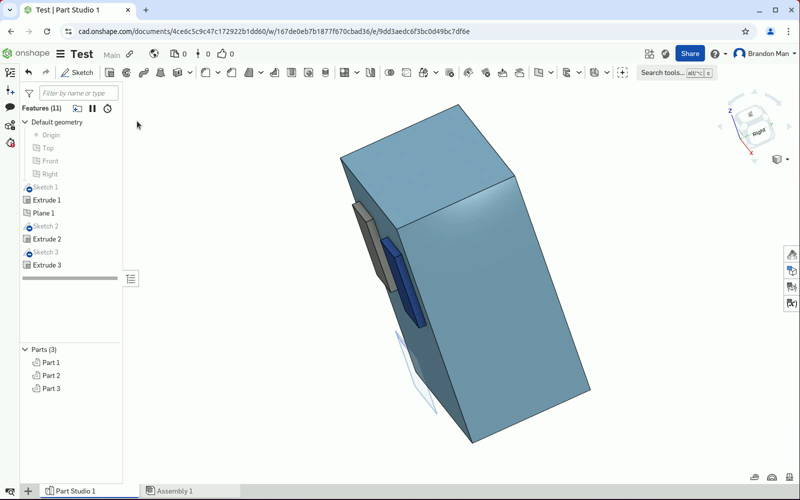
key(down, 2)
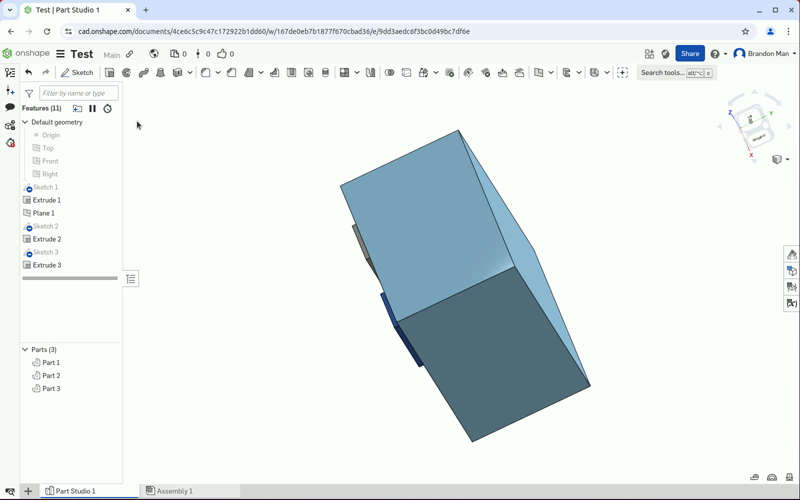
key(up, 2)
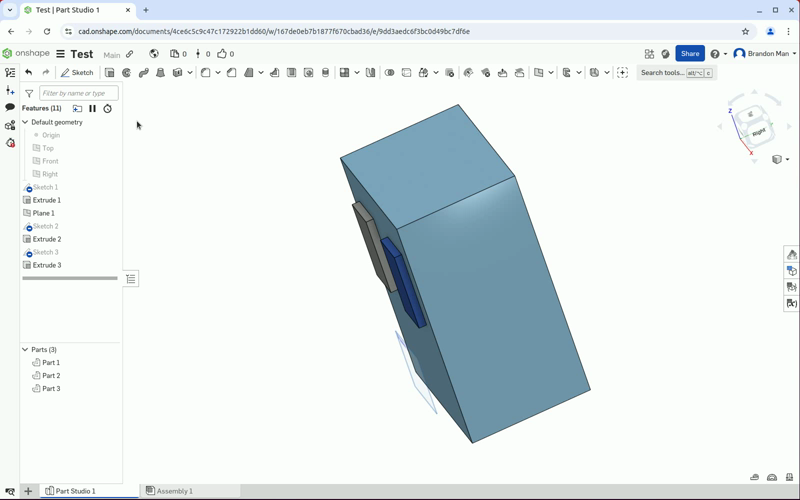
key(right, 2)
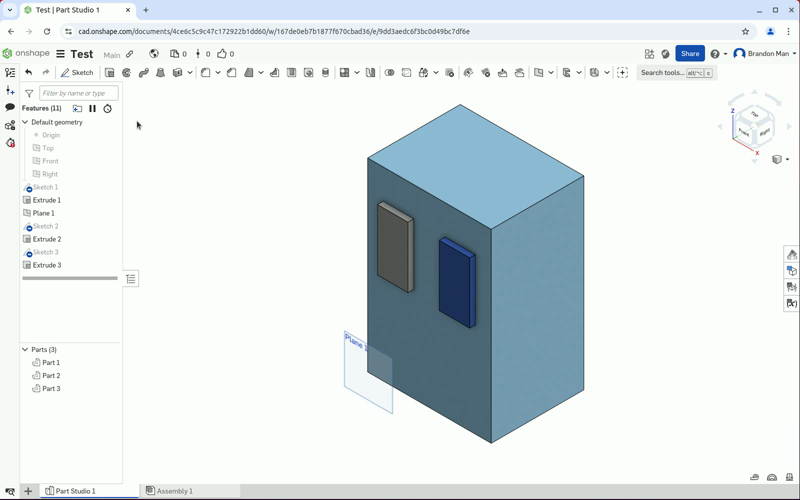
mouse_move(73, 189)
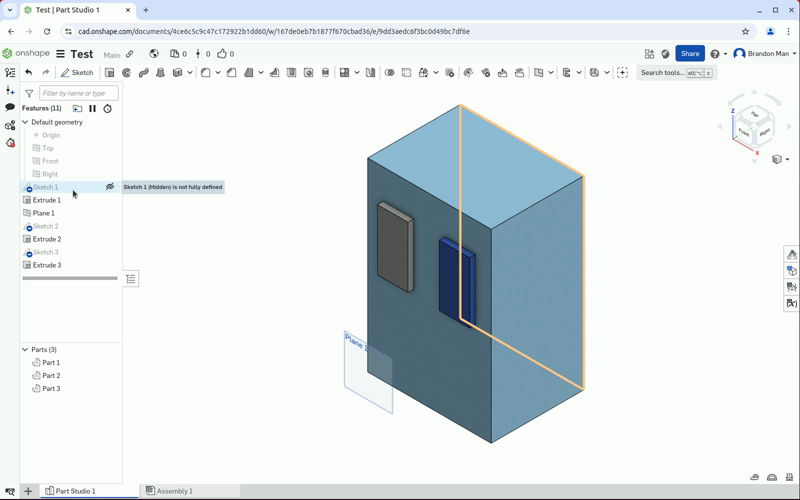
click(73, 189)